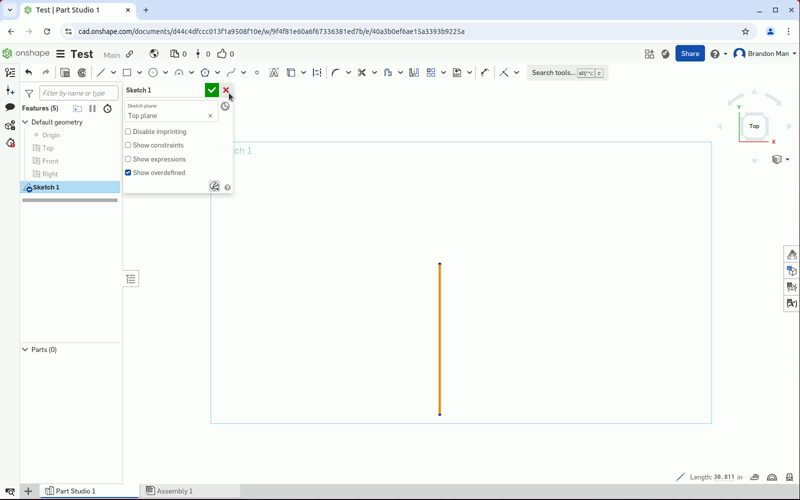
key(shift+h)
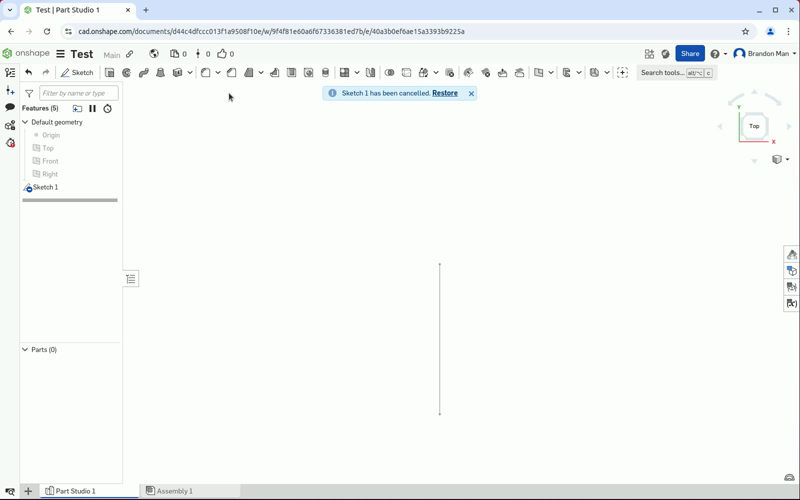
mouse_move(73, 352)
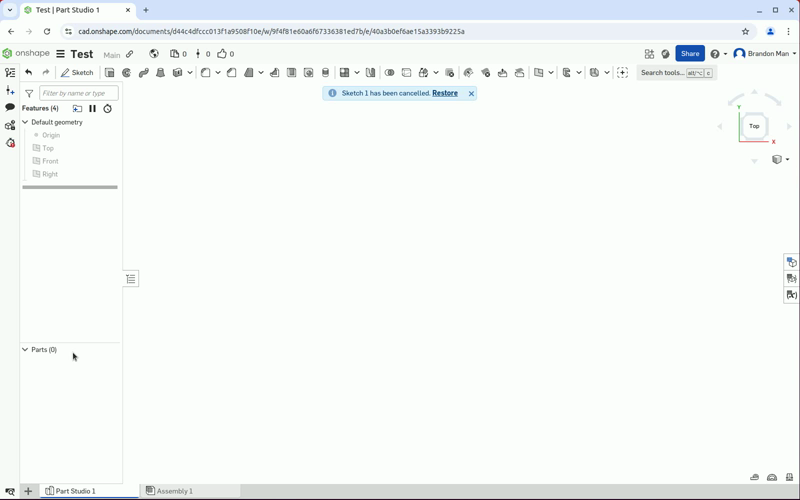
key(y)
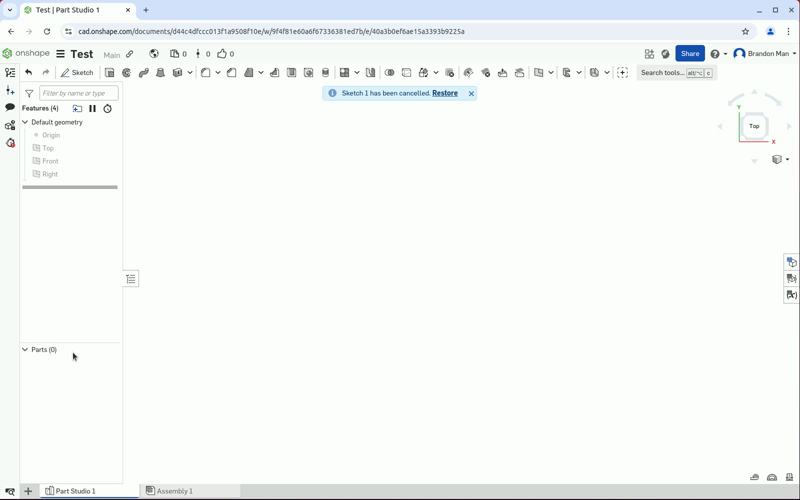
key(shift+p)
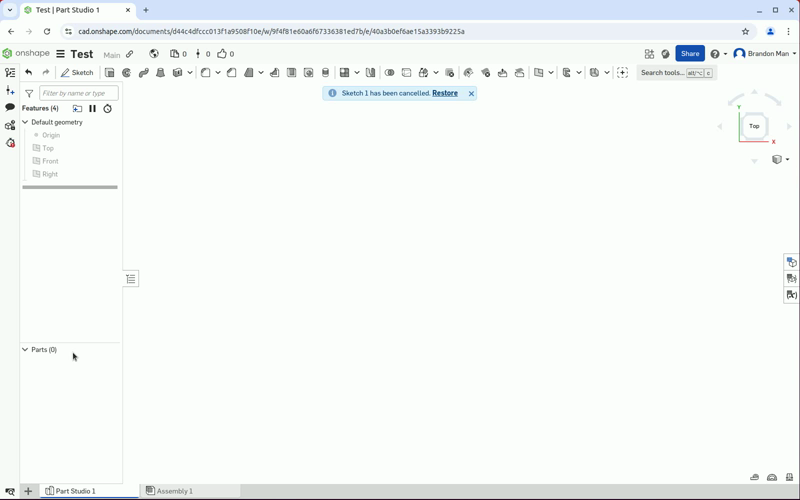
key(space)
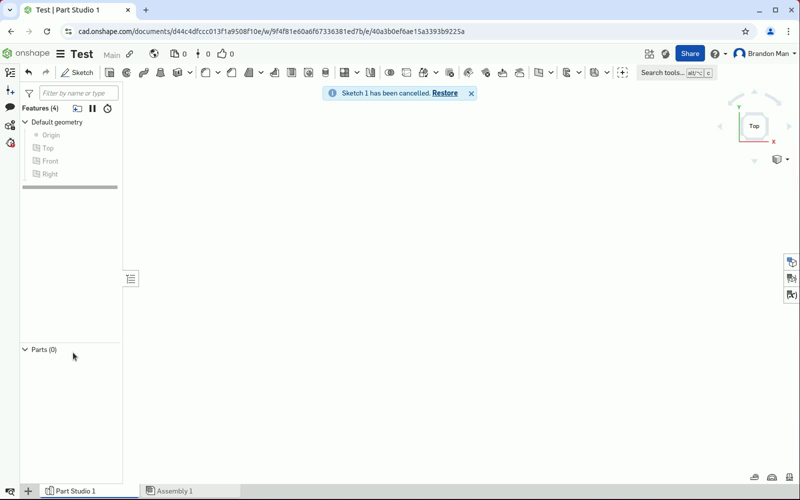
key_down(shift)
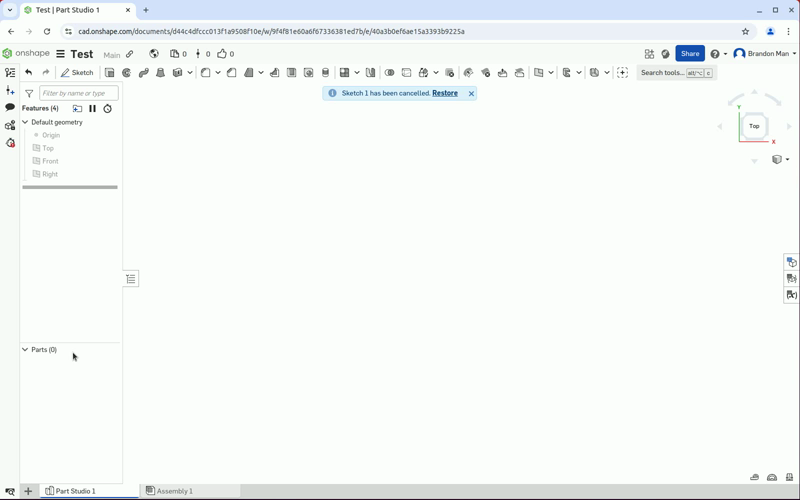
key(up)
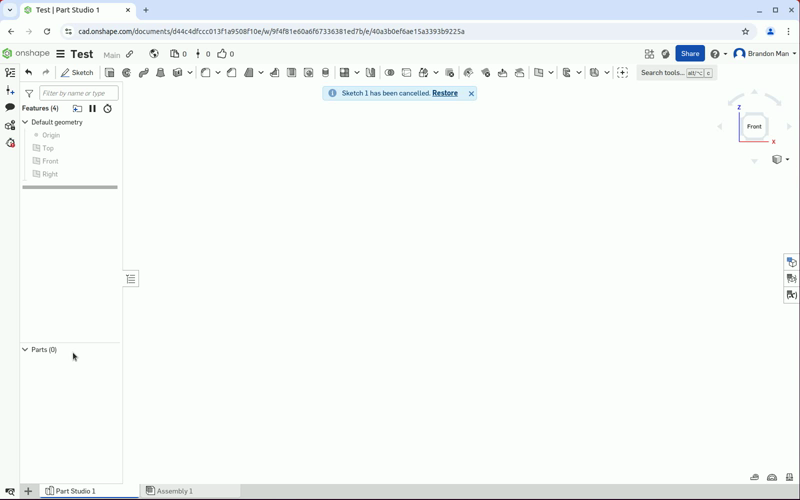
key_up(shift)
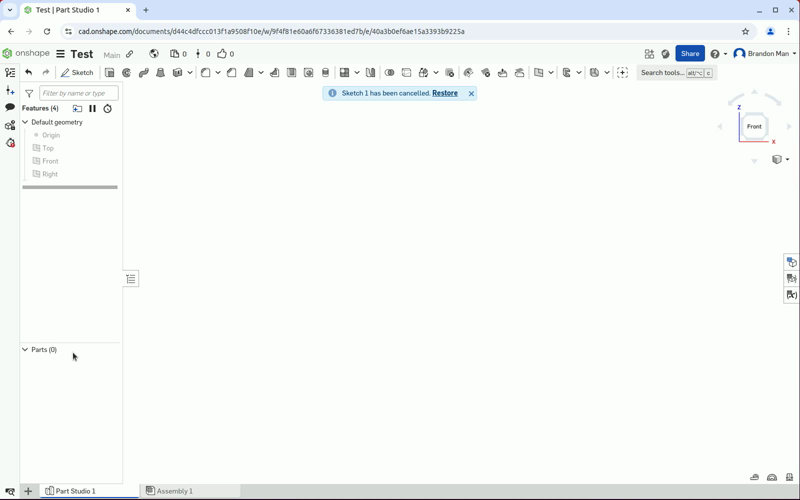
mouse_move(73, 352)
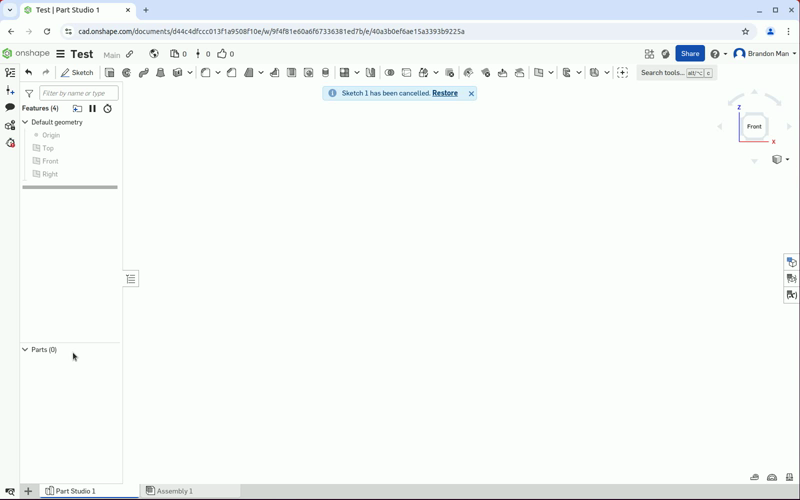
key(shift+y)
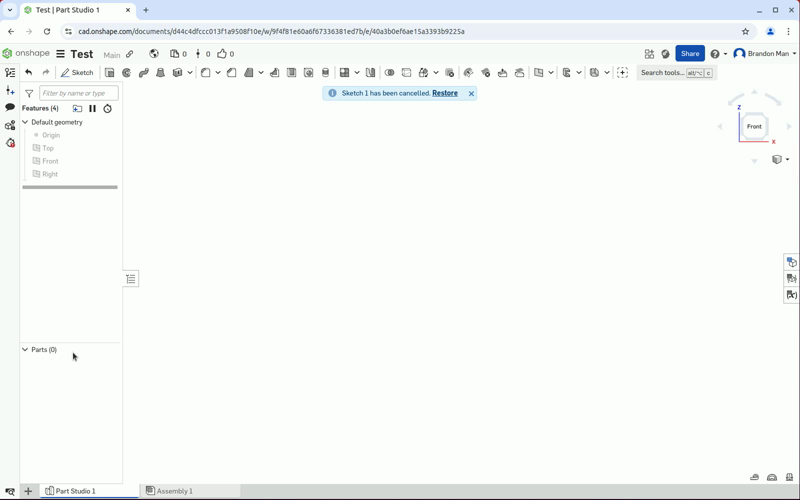
key(shift+s)
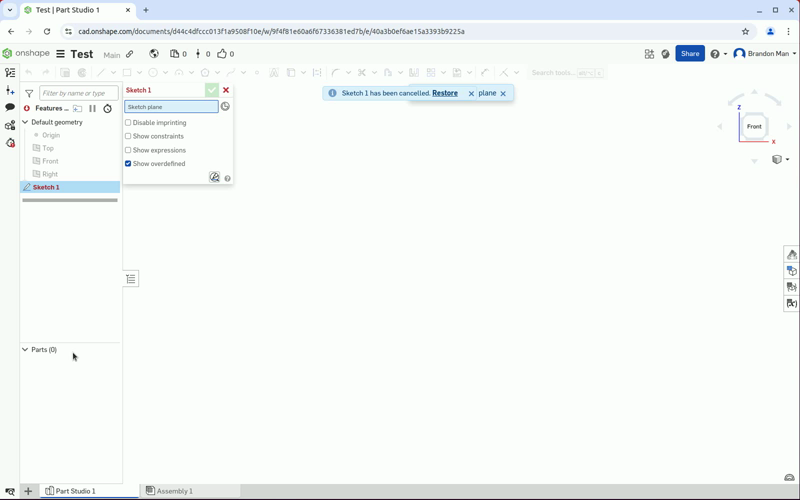
mouse_move(73, 163)
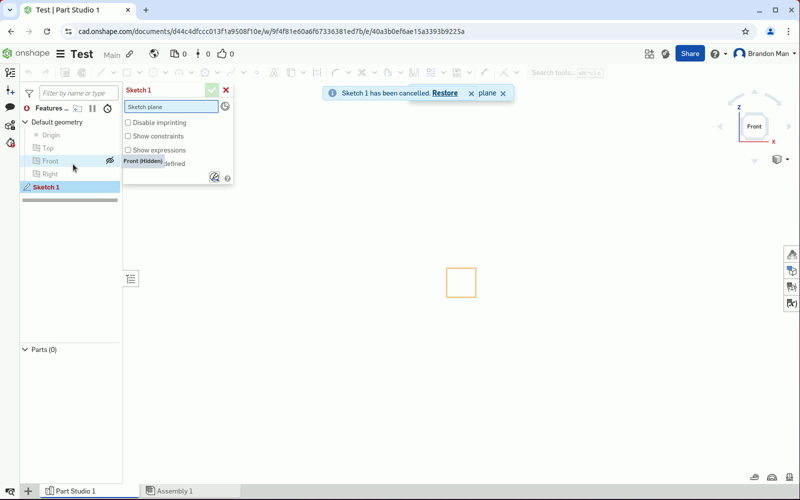
click(73, 163)
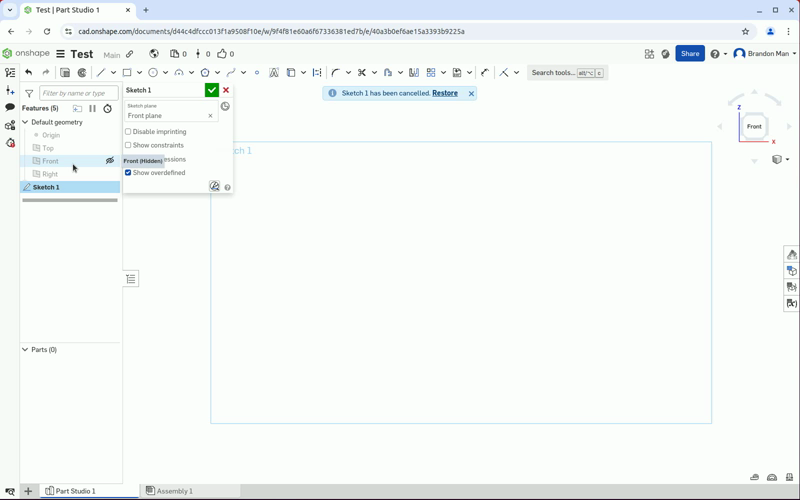
mouse_move(73, 352)
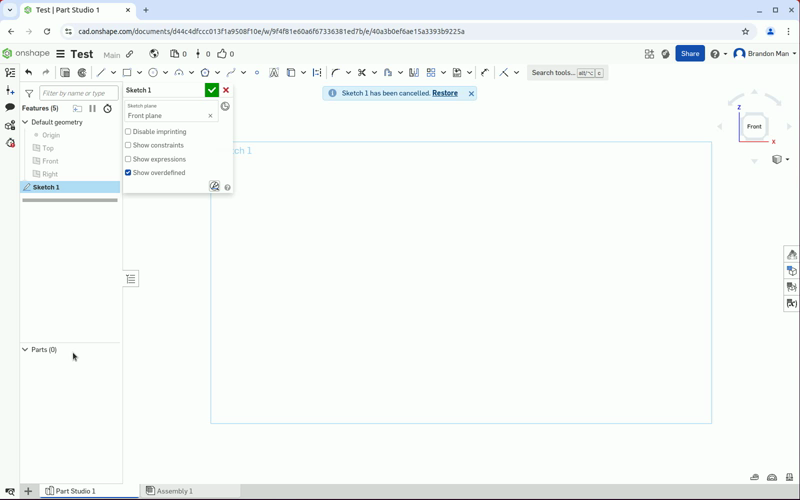
key(y)
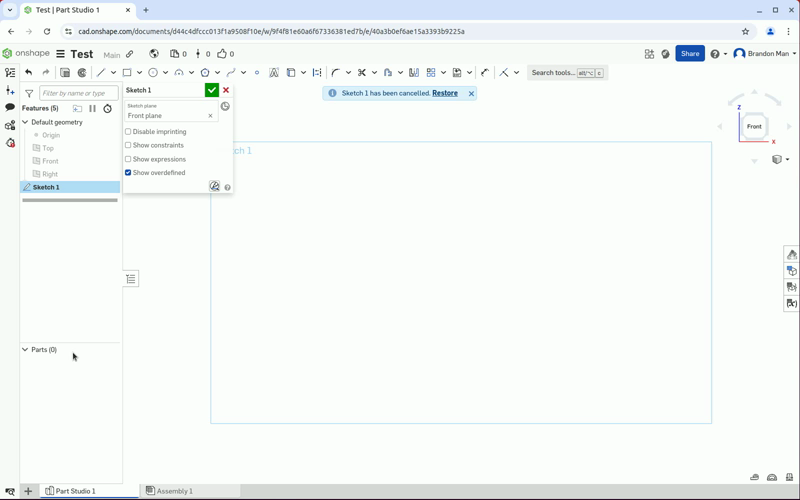
key(l)
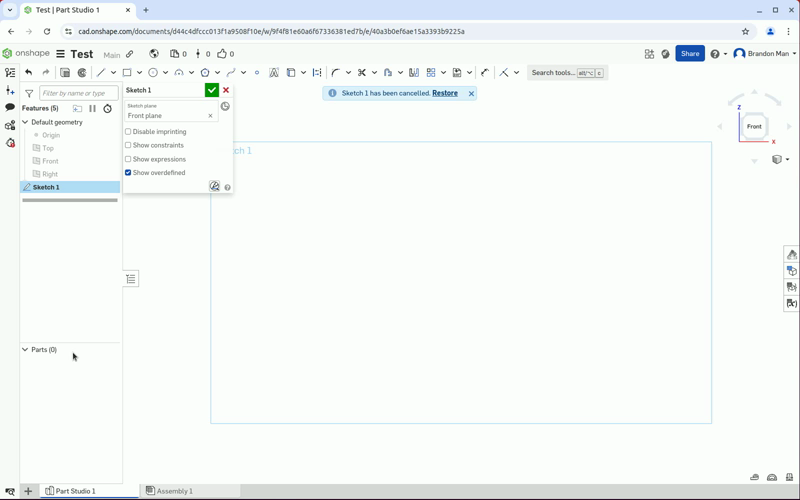
key_down(shift)
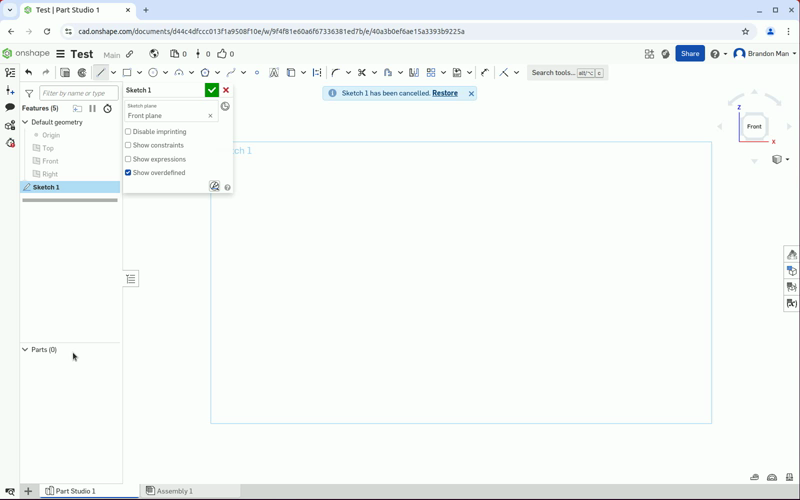
mouse_move(384, 362)
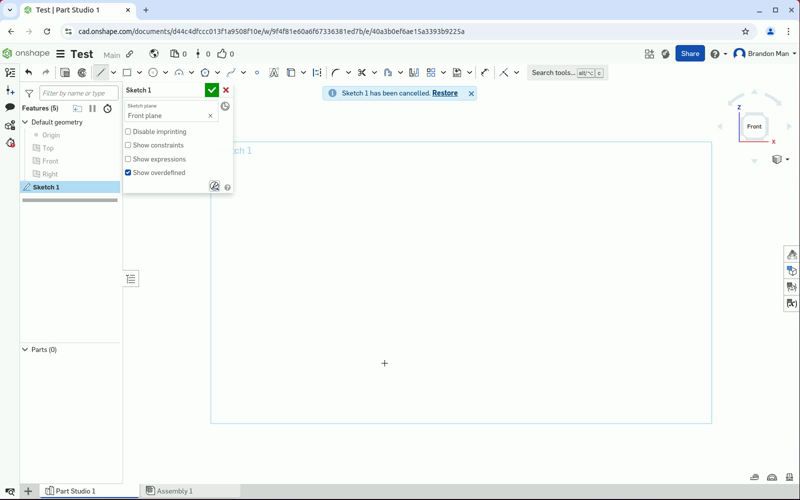
click(384, 362)
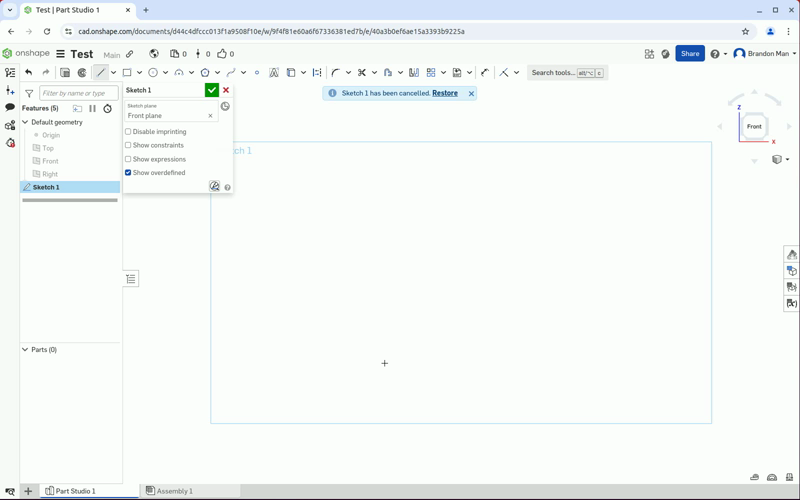
key_up(shift)
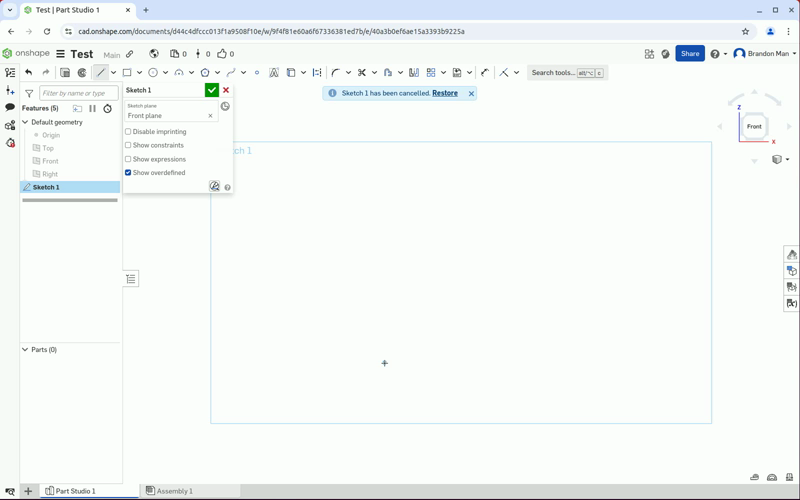
key_down(shift)
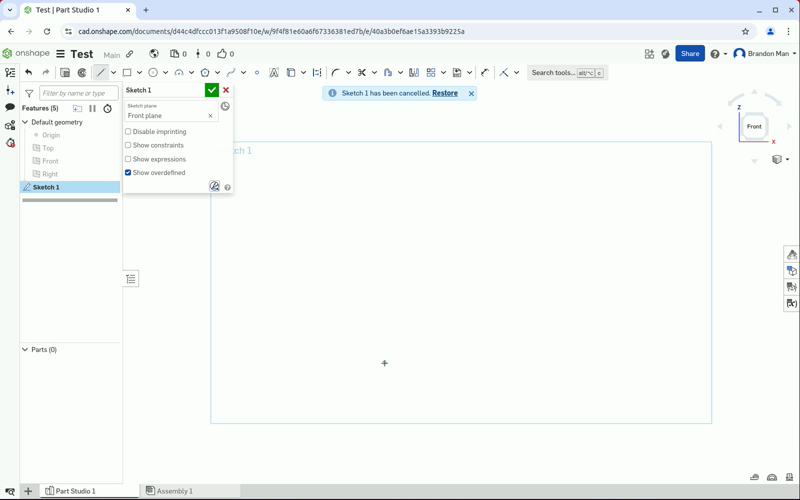
mouse_move(543, 362)
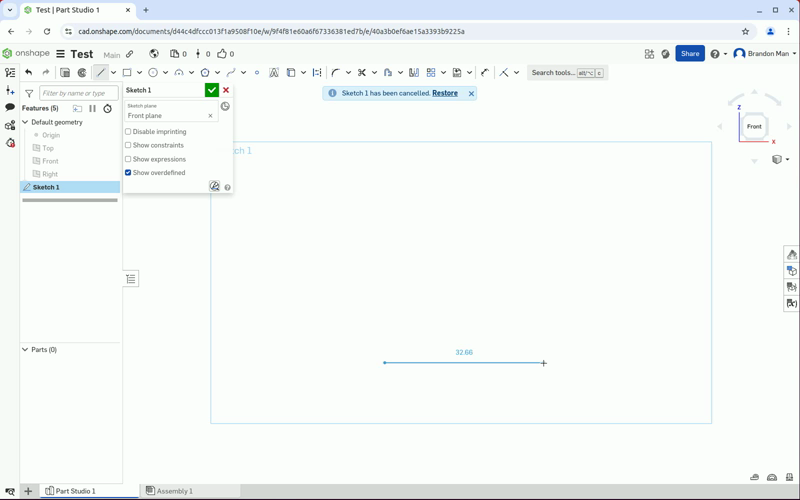
click(543, 362)
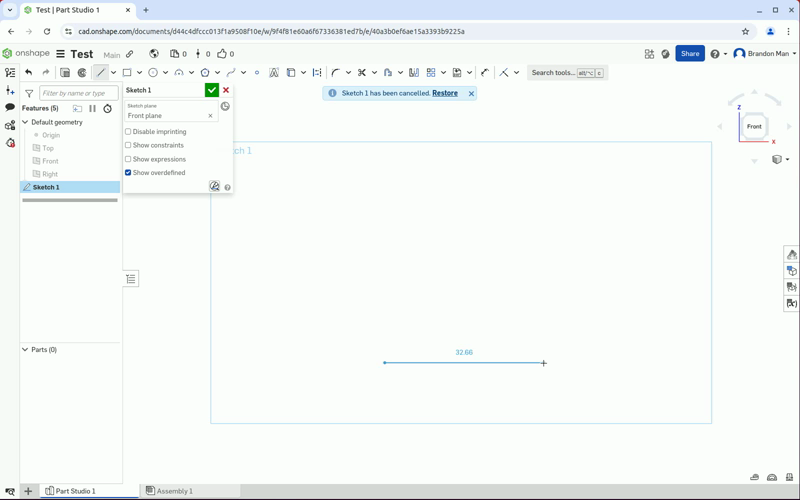
key_up(shift)
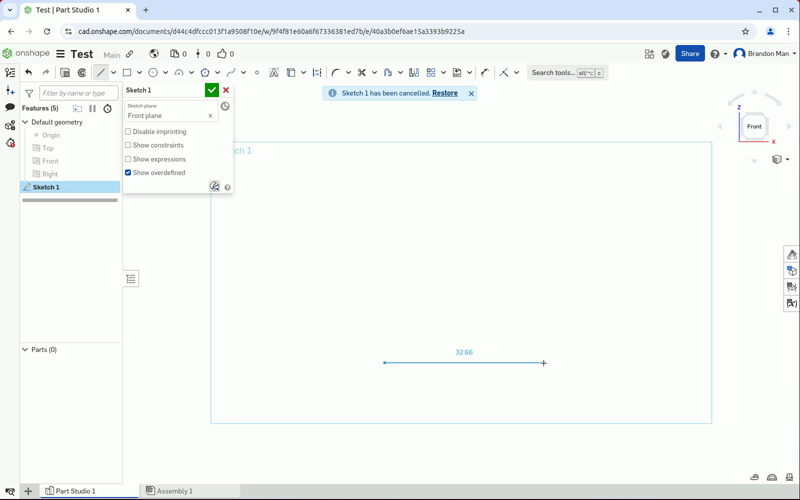
key_down(shift)
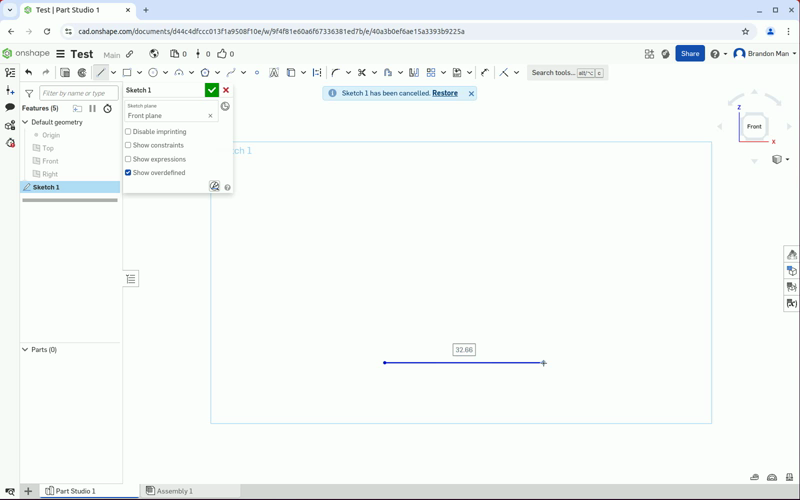
mouse_move(543, 171)
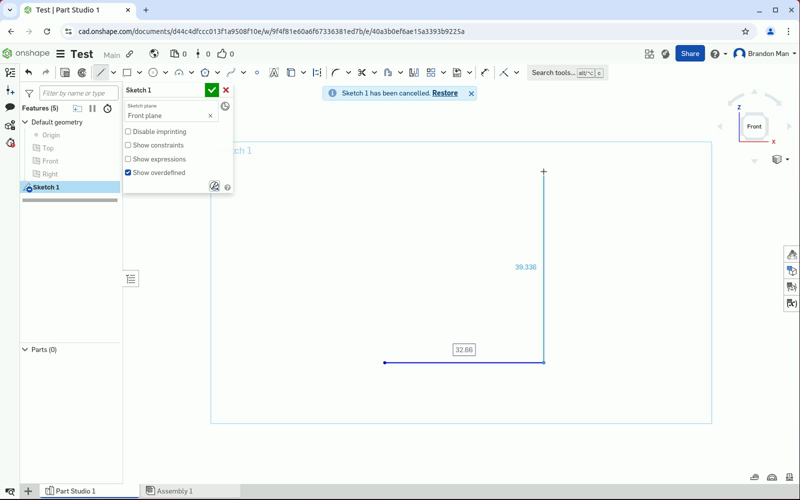
click(543, 171)
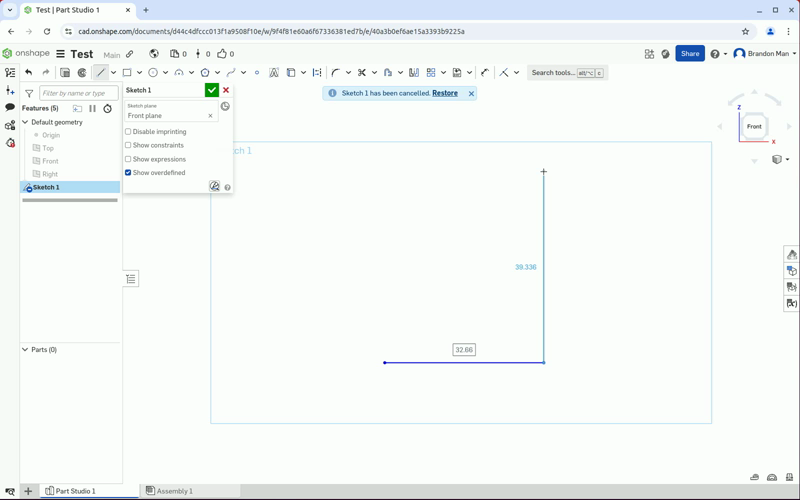
key_up(shift)
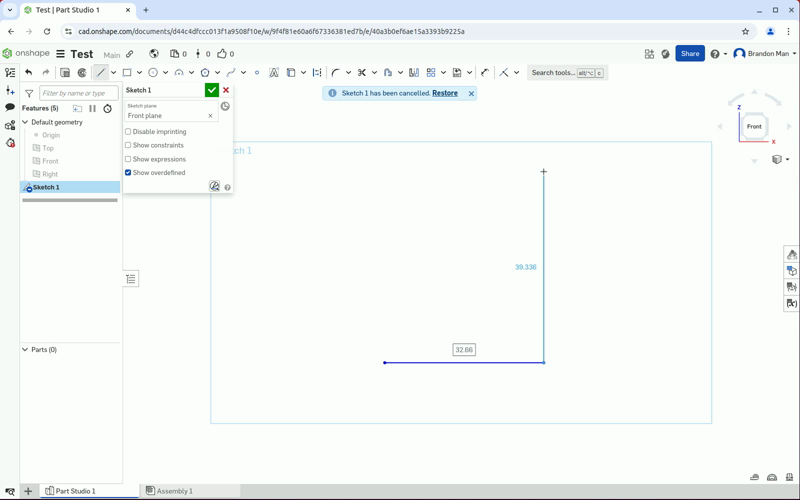
key_down(shift)
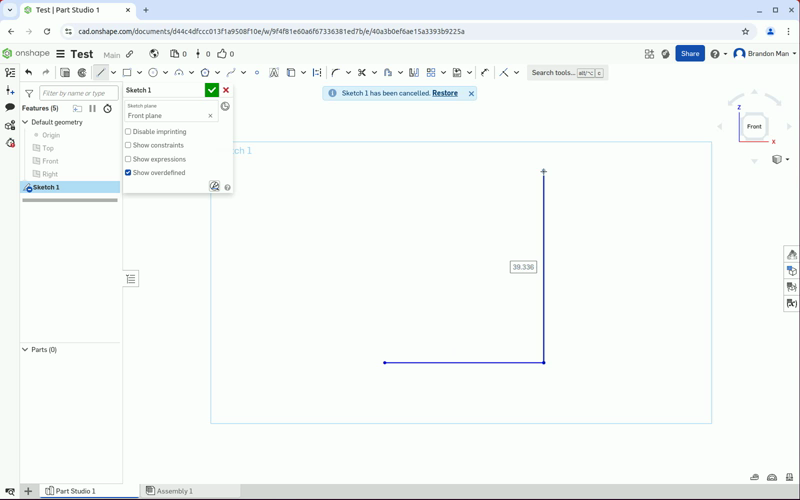
mouse_move(384, 171)
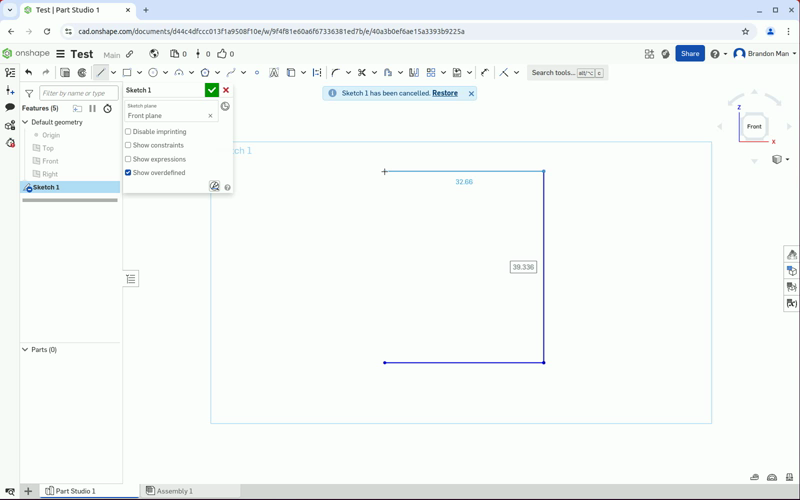
click(384, 171)
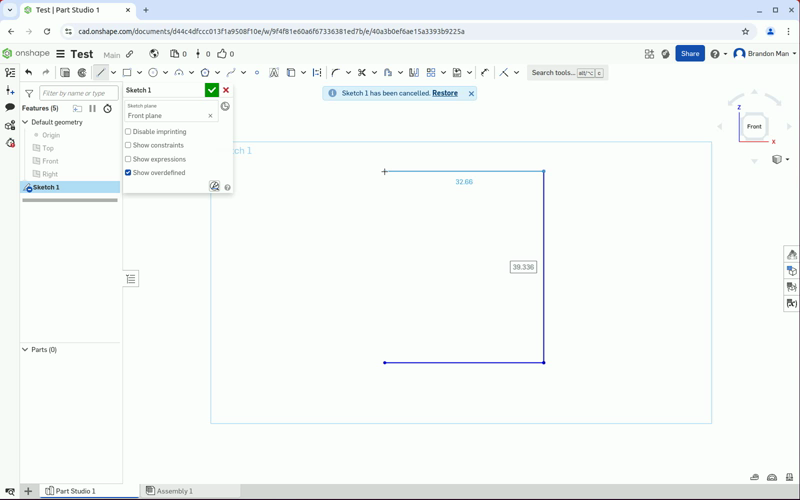
key_up(shift)
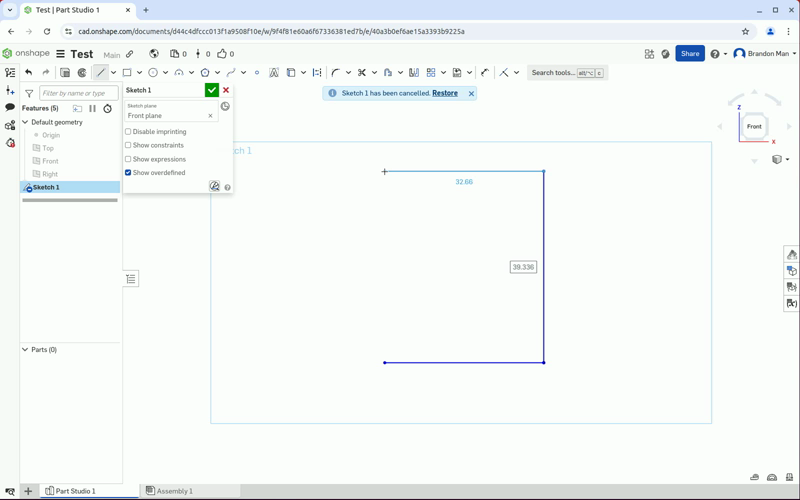
key_down(shift)
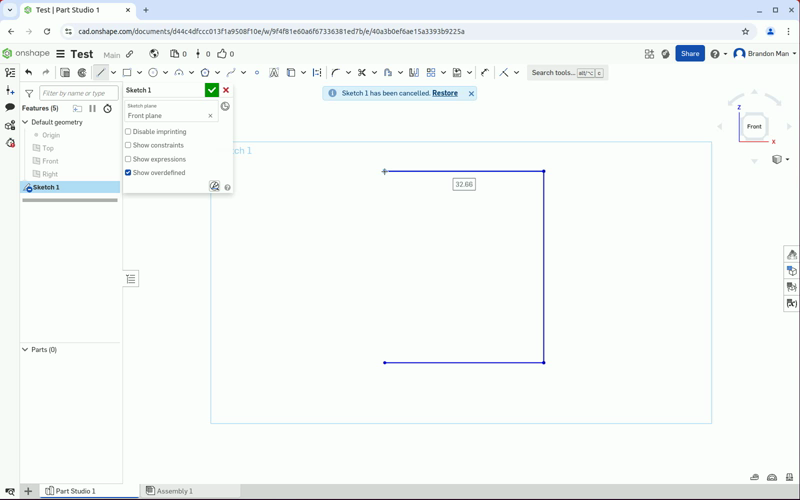
mouse_move(384, 362)
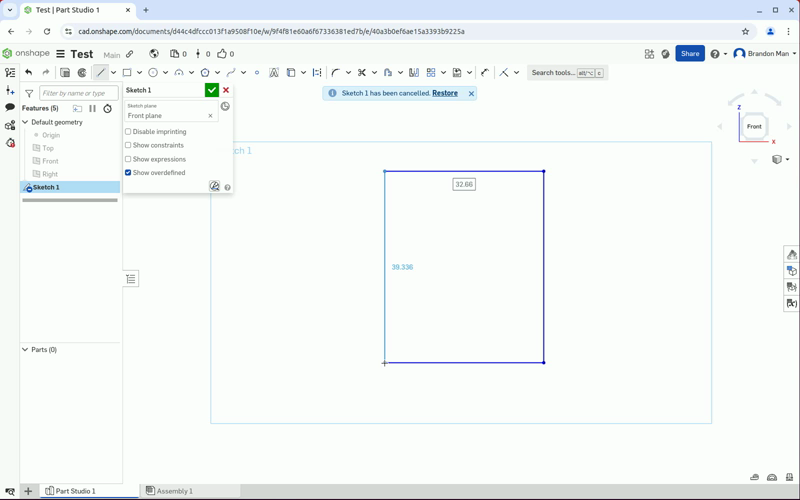
key_up(shift)
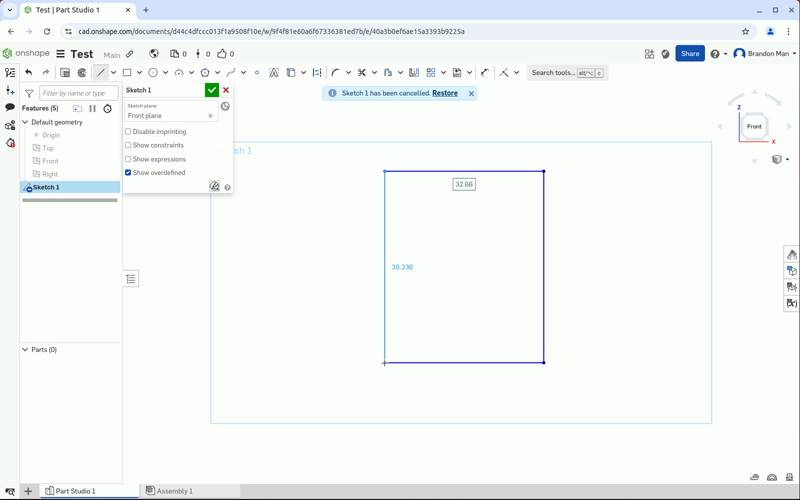
click(384, 362)
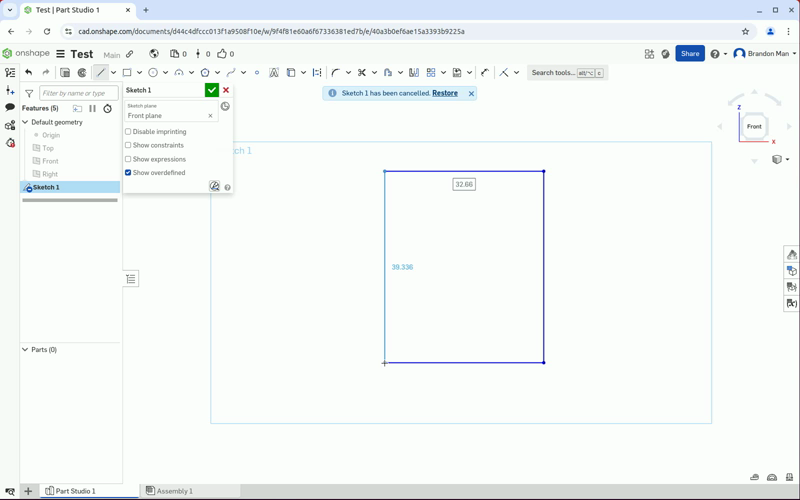
key(esc)
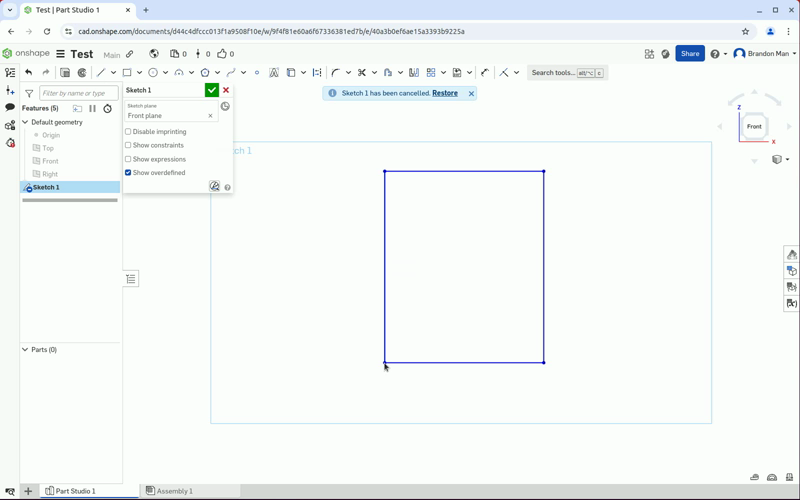
mouse_move(407, 323)
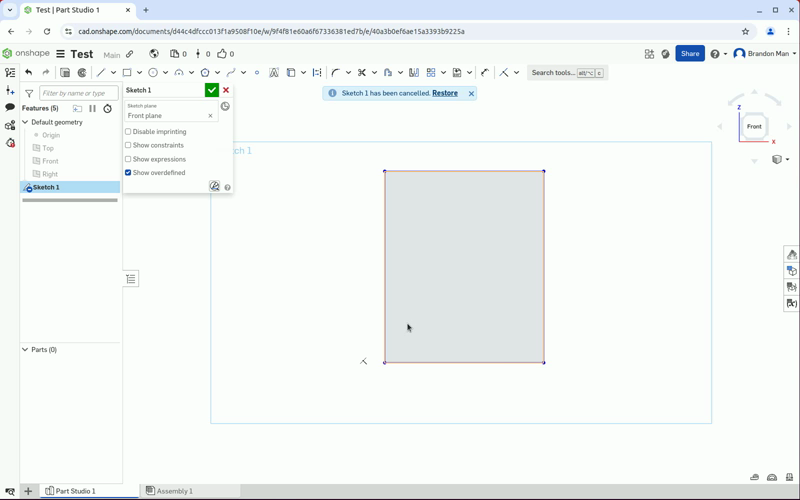
click(407, 323)
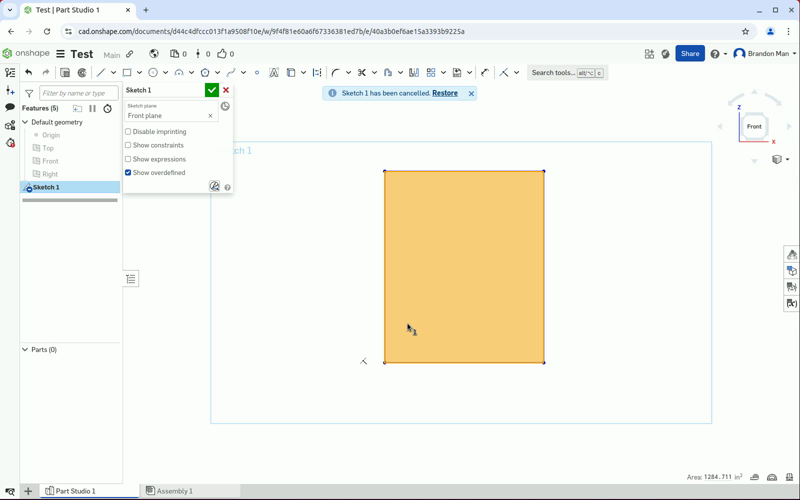
mouse_move(73, 352)
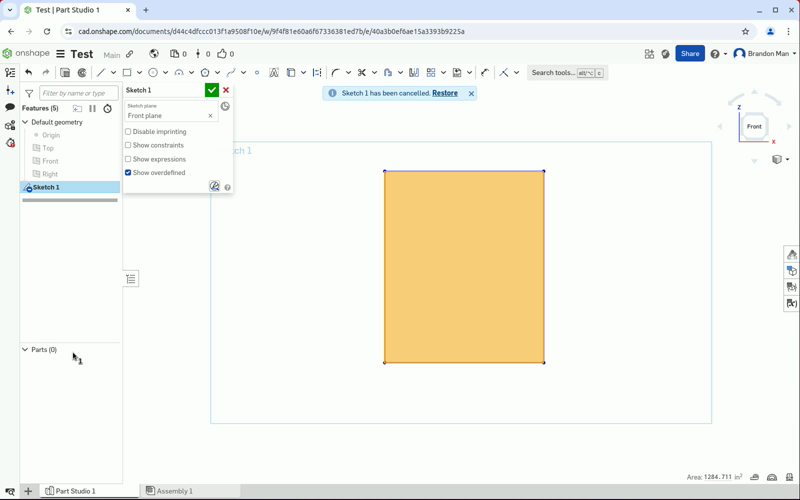
key(shift+y)
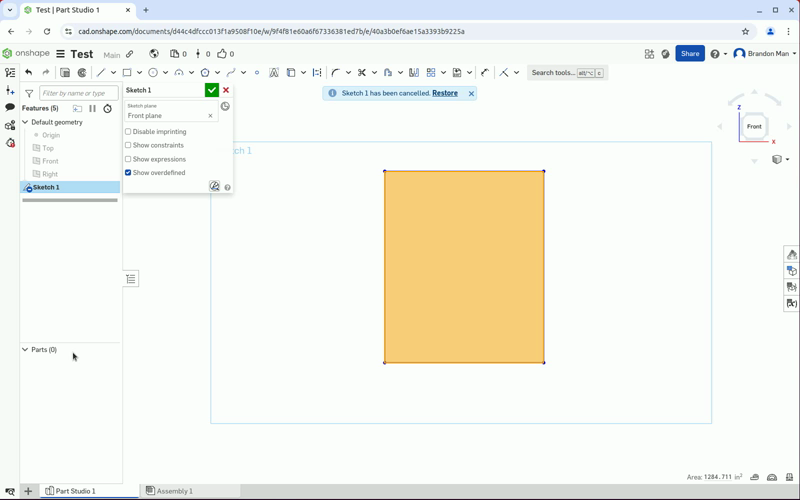
key(shift+e)
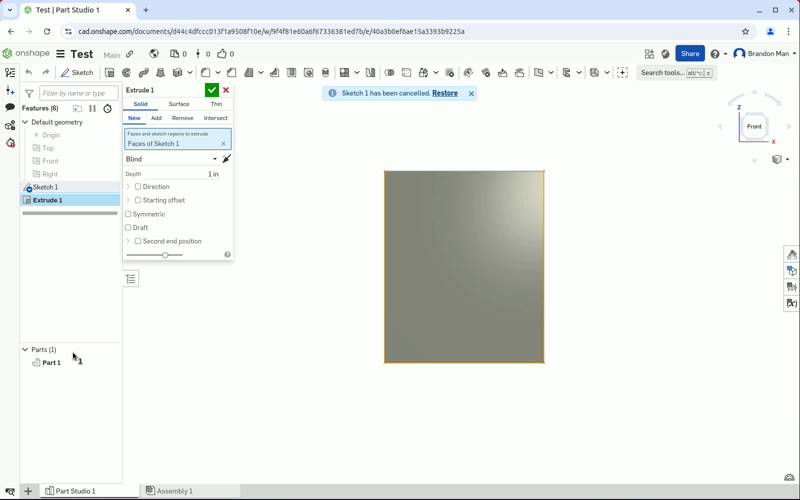
mouse_move(143, 106)
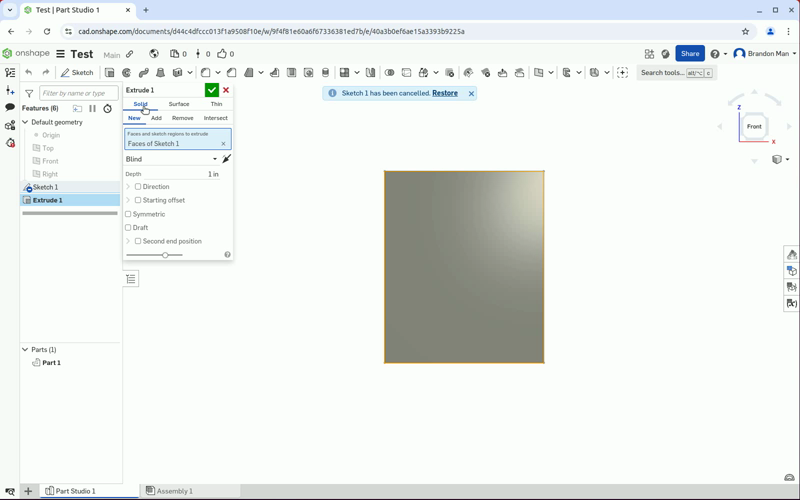
click(143, 106)
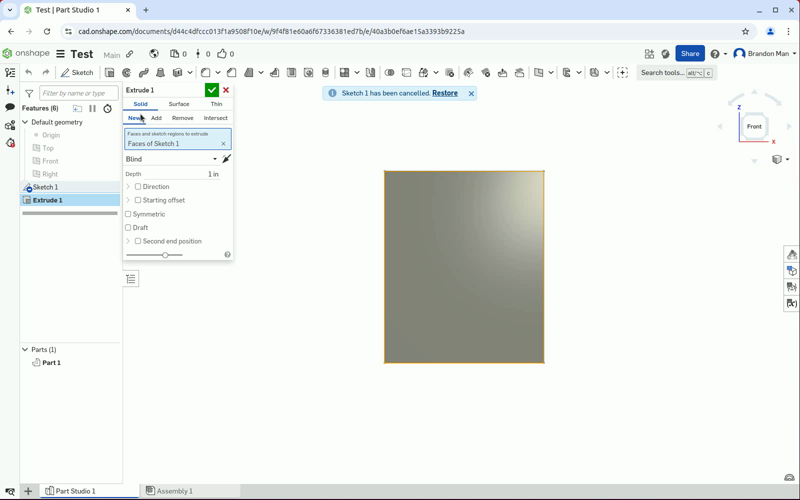
mouse_move(137, 120)
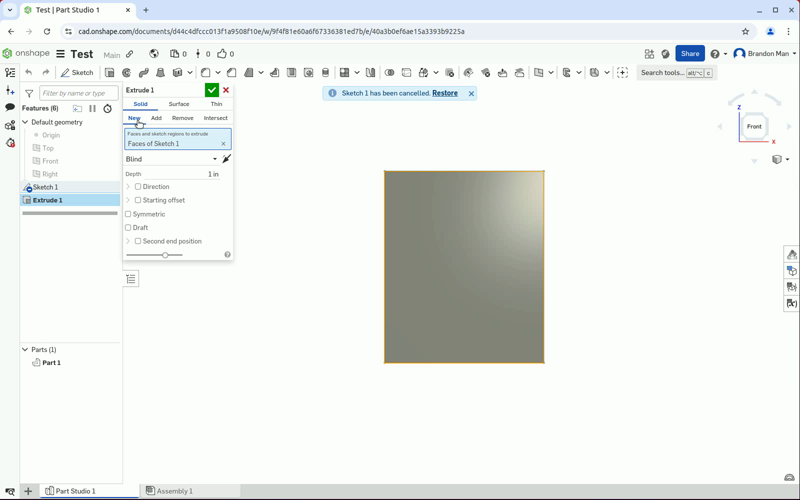
click(137, 120)
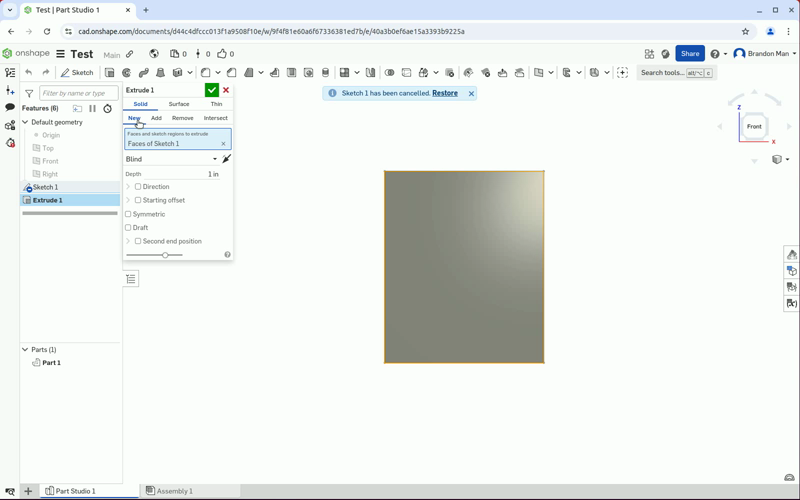
key(tab, 4)
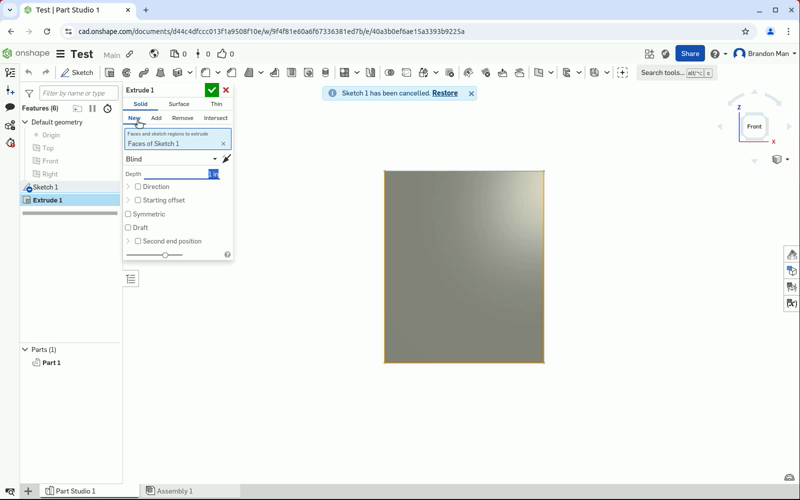
text(6.499)
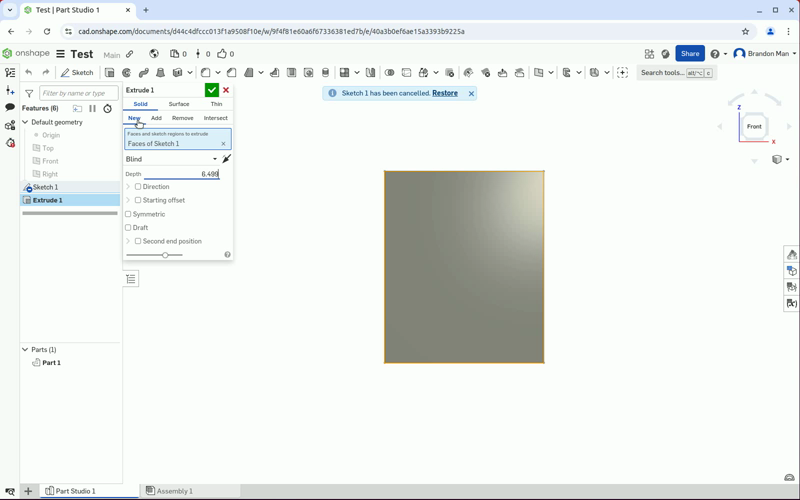
key(enter)
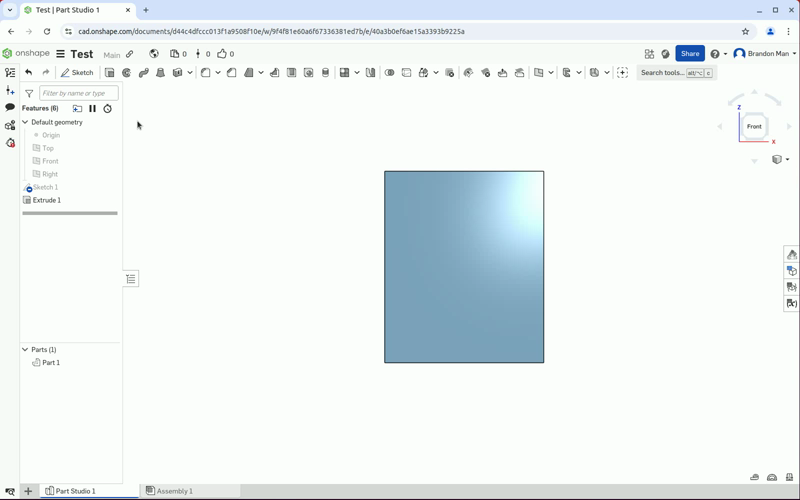
key(shift+h)
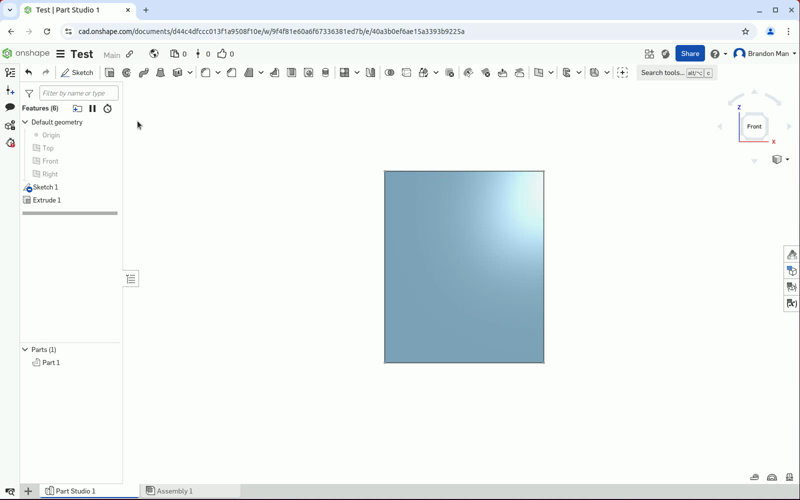
key(shift+h)
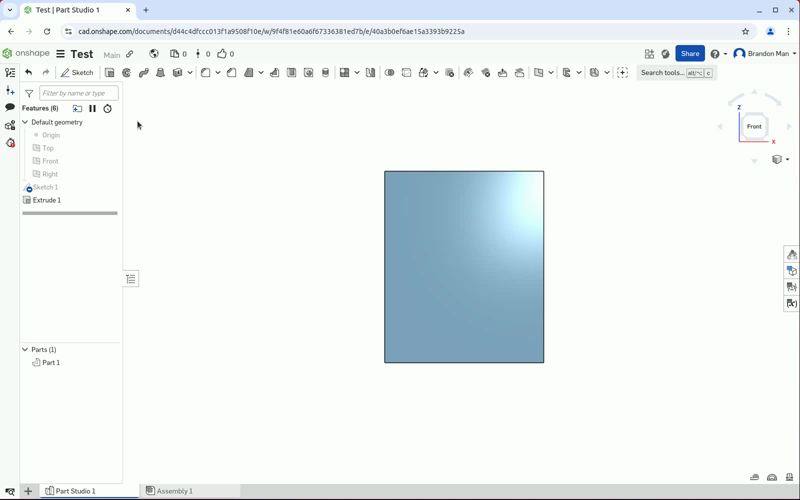
mouse_move(73, 189)
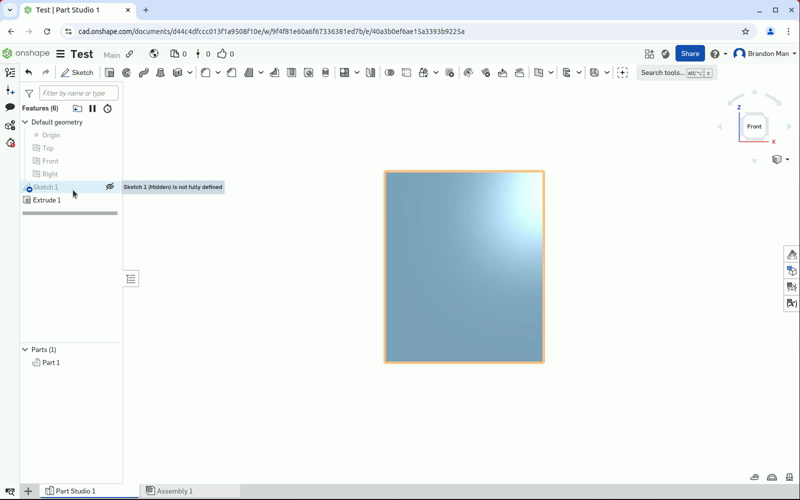
click(73, 189)
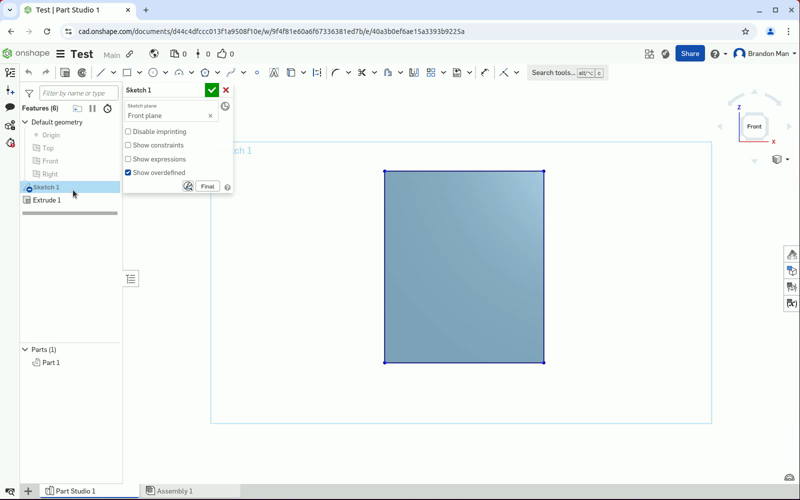
mouse_move(229, 92)
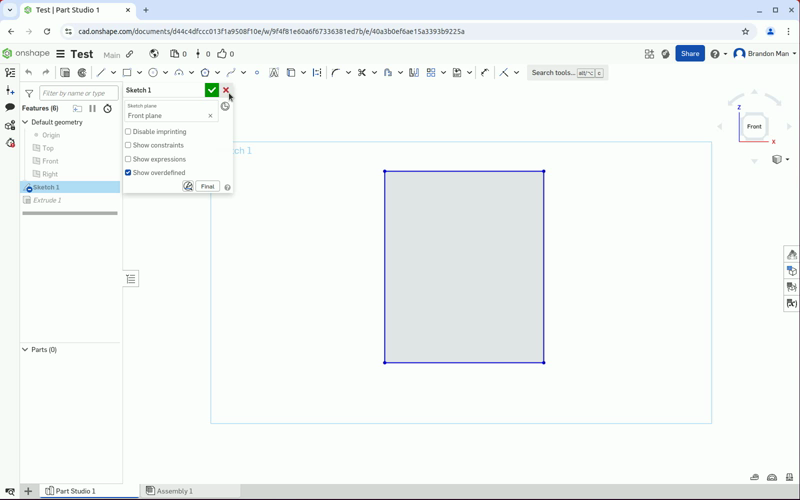
click(229, 92)
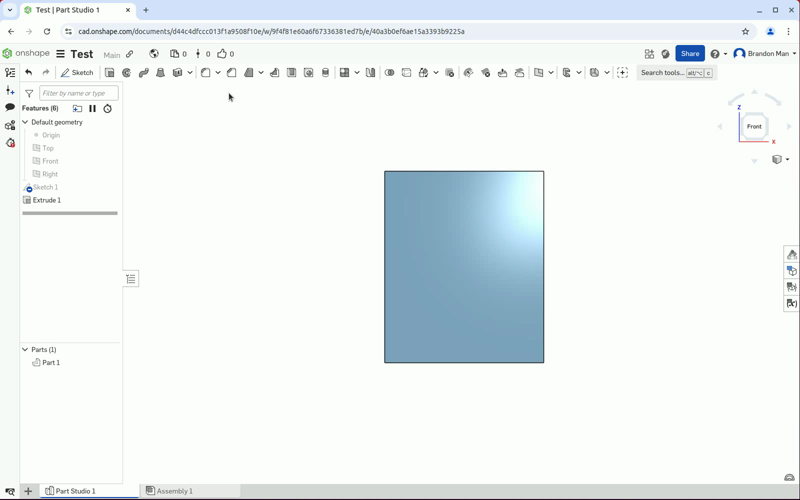
mouse_move(541, 75)
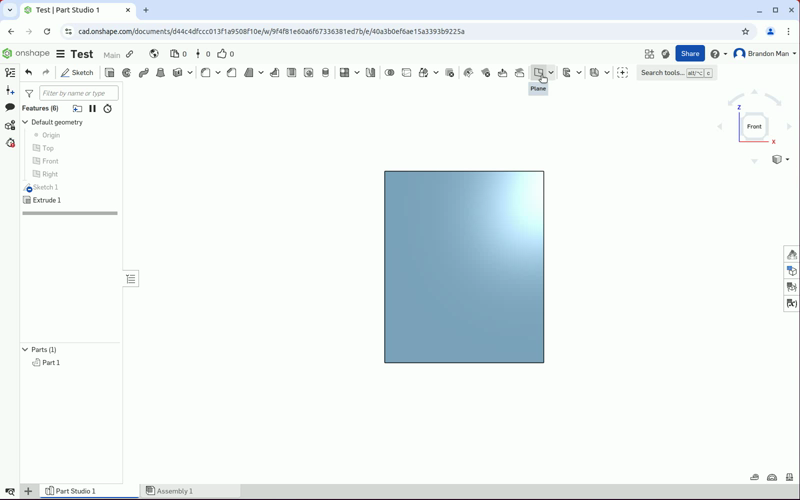
click(541, 75)
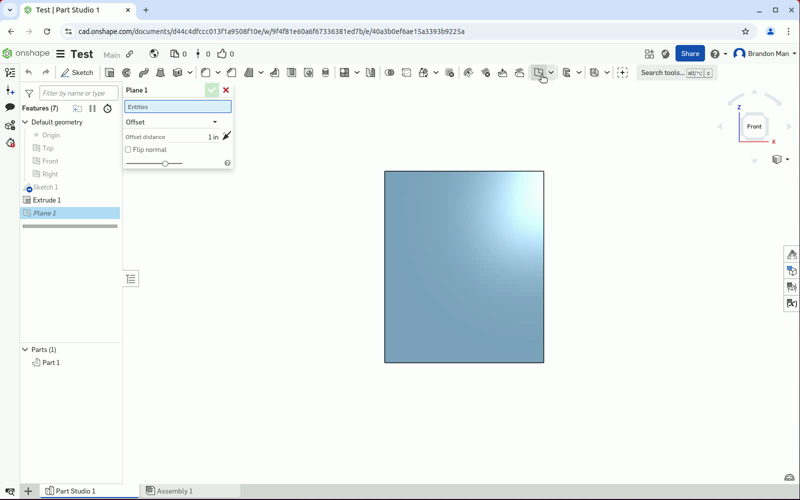
mouse_move(73, 163)
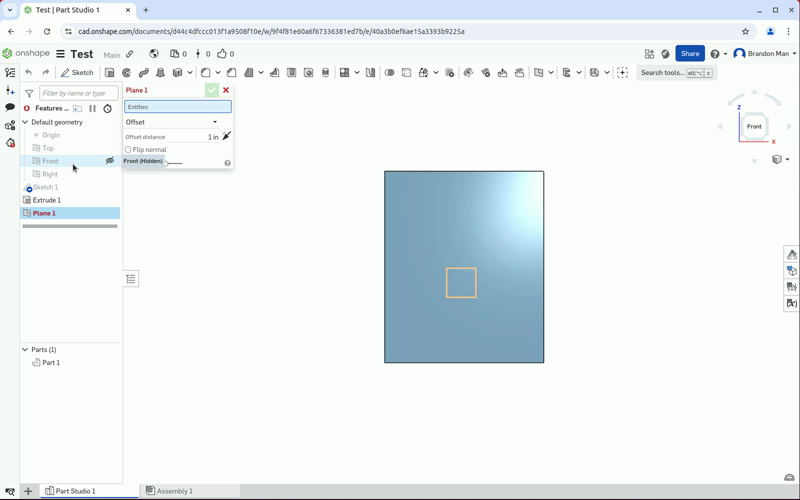
click(73, 163)
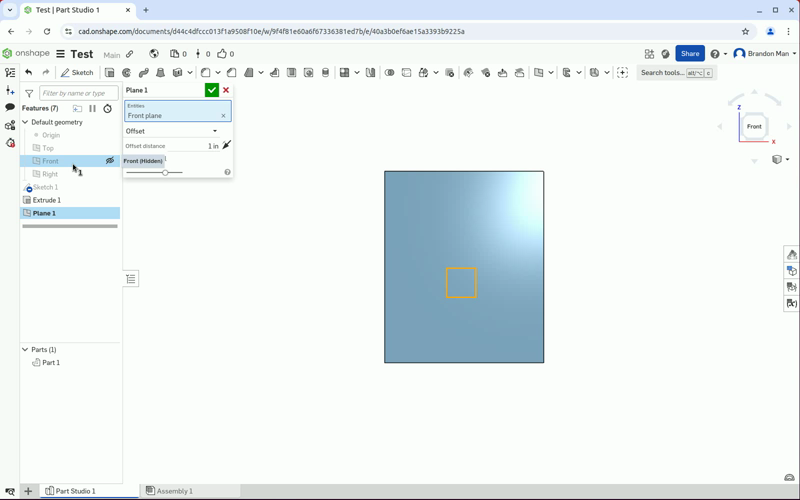
key(tab, 2)
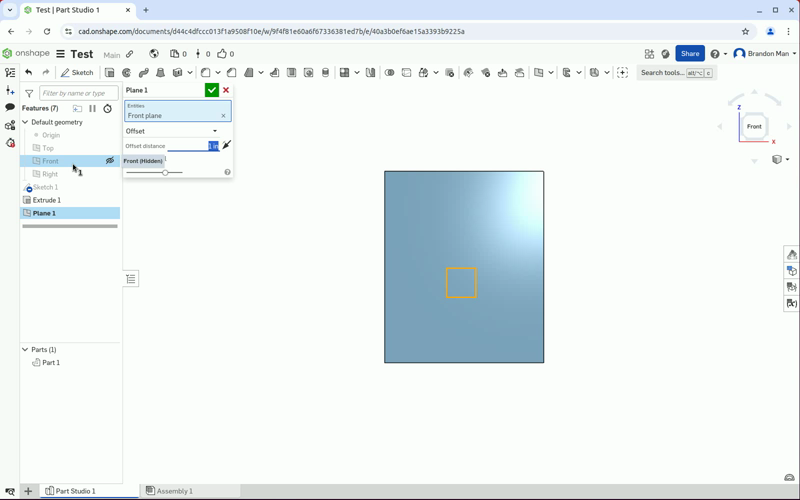
text(6.501)
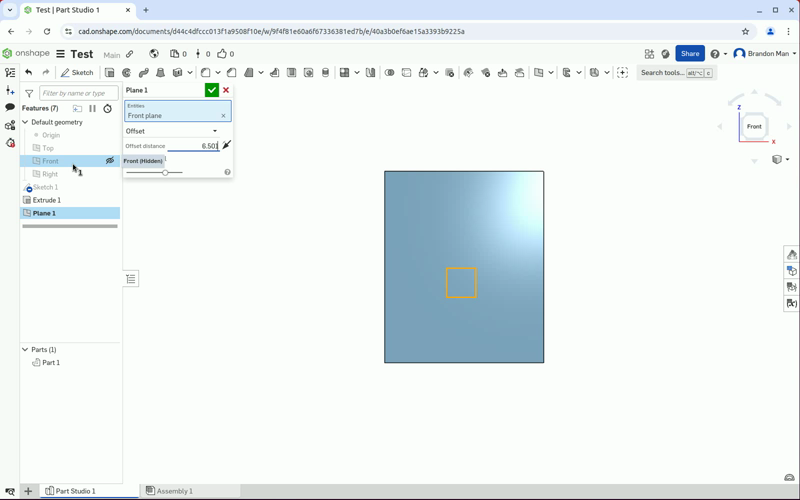
key(enter, 2)
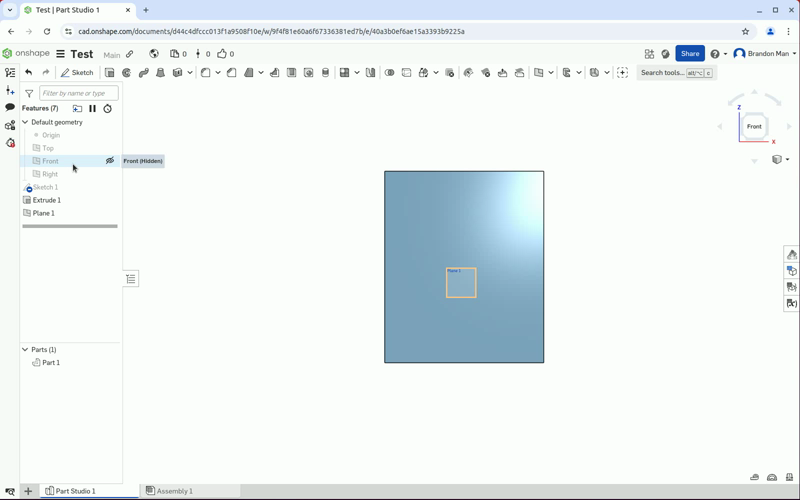
key(shift+s)
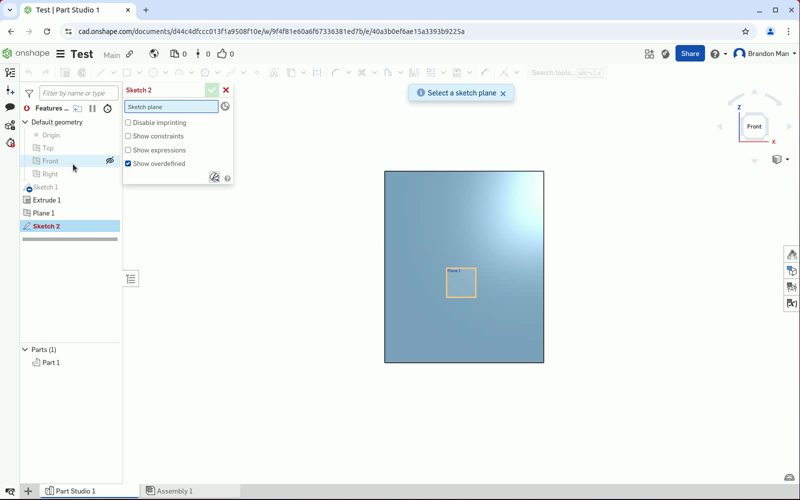
mouse_move(73, 215)
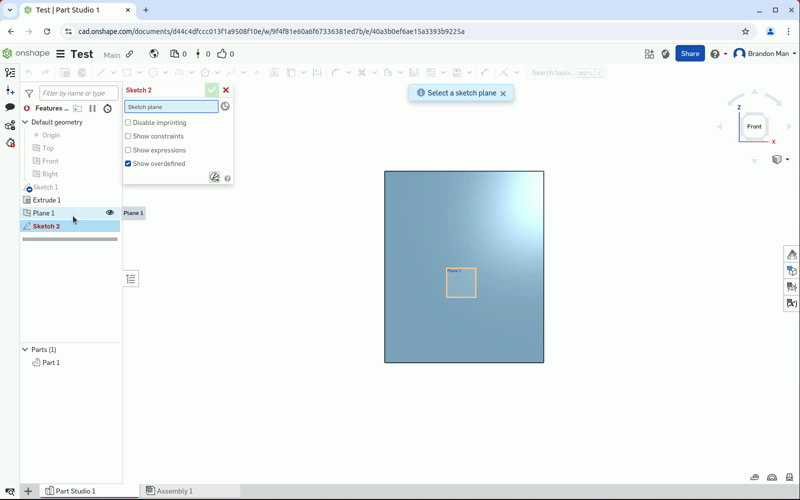
click(73, 215)
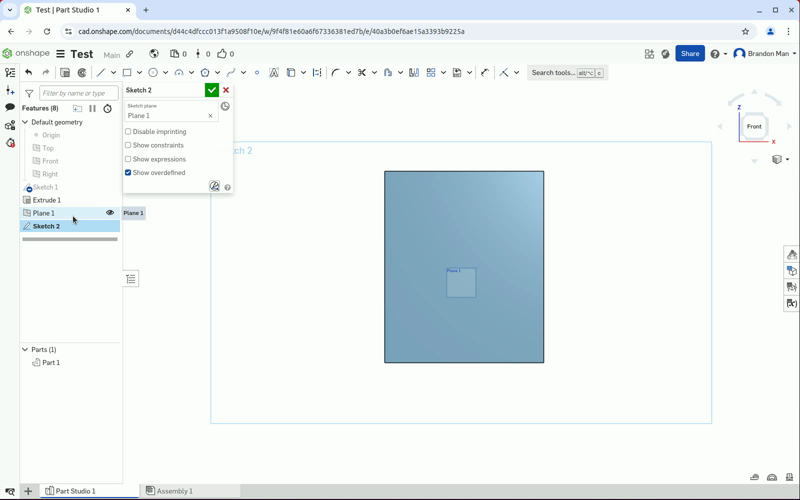
mouse_move(73, 352)
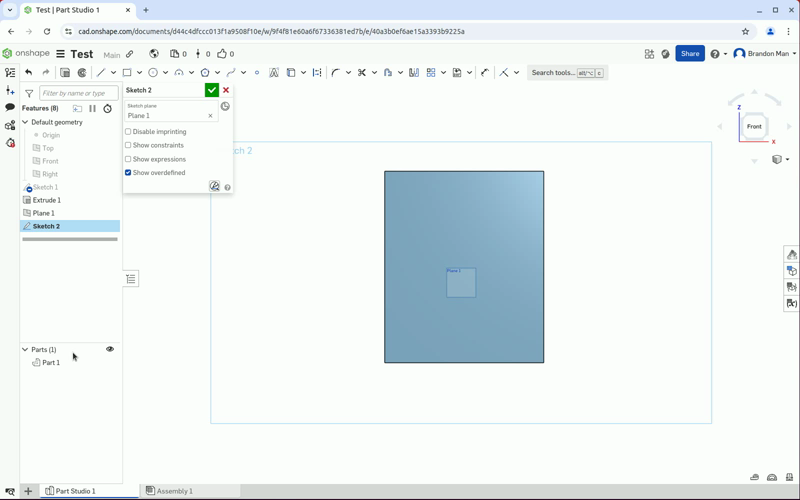
key(y)
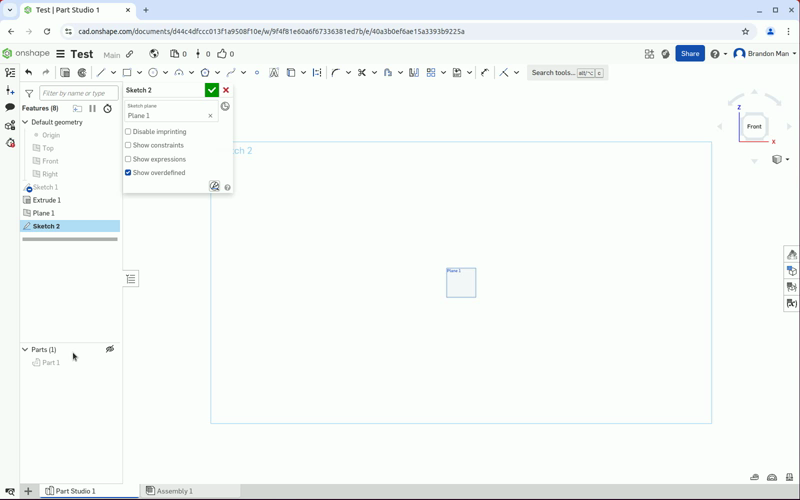
key(c)
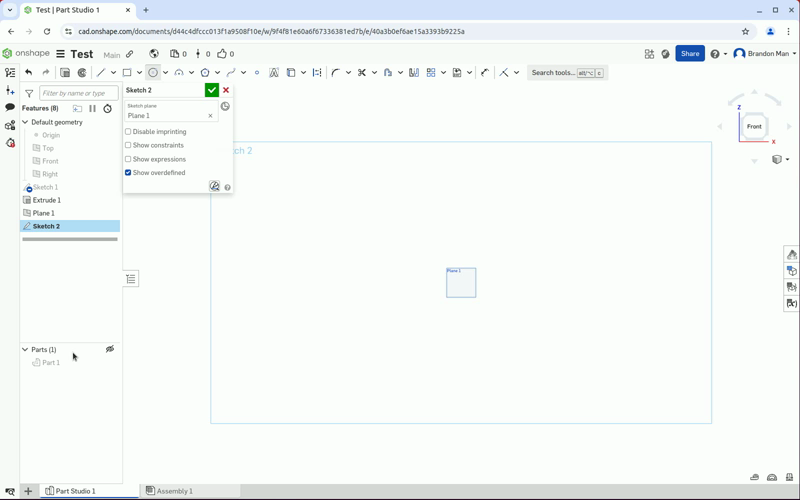
key_down(shift)
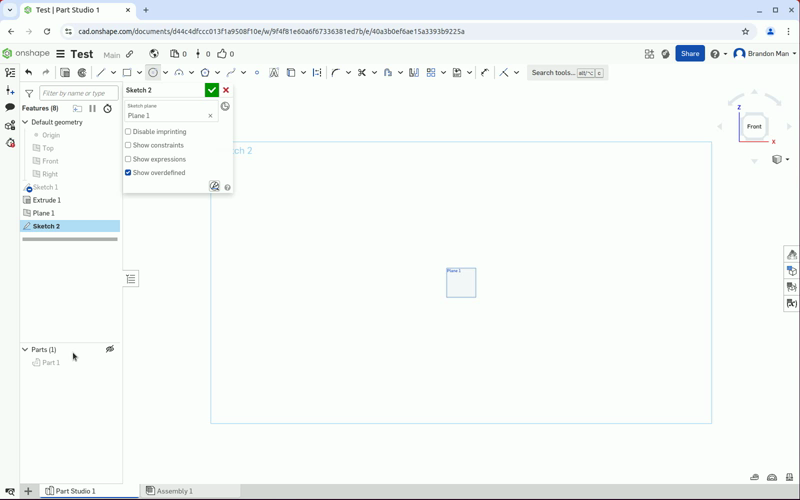
mouse_move(409, 198)
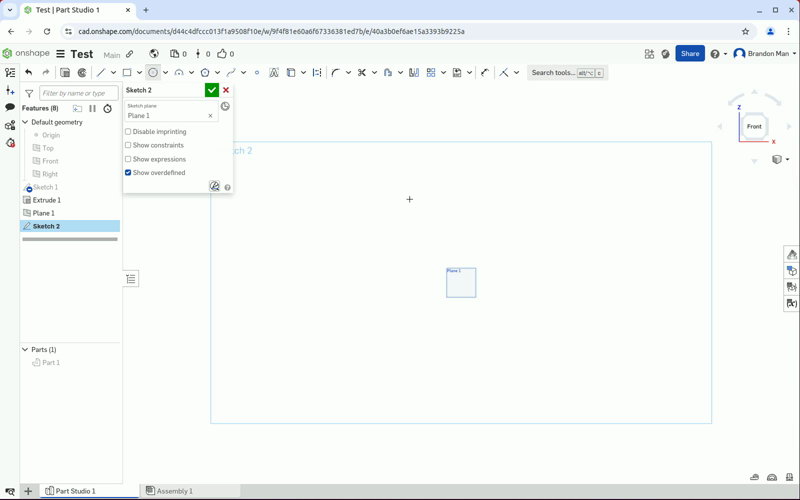
click(409, 198)
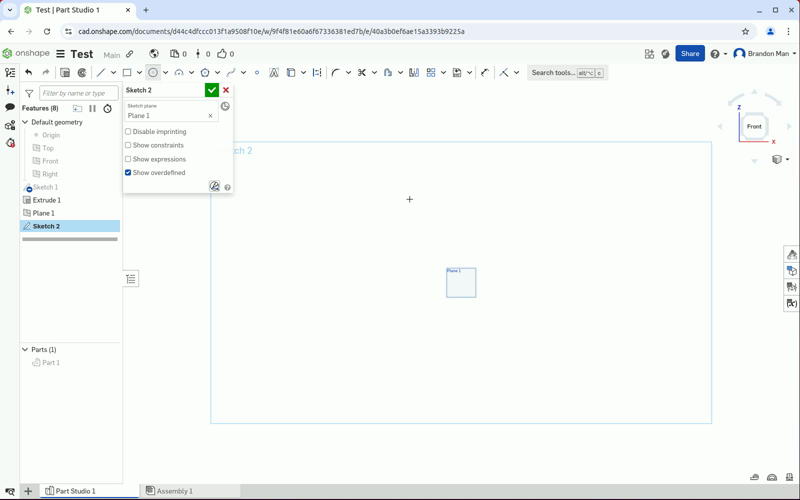
key_up(shift)
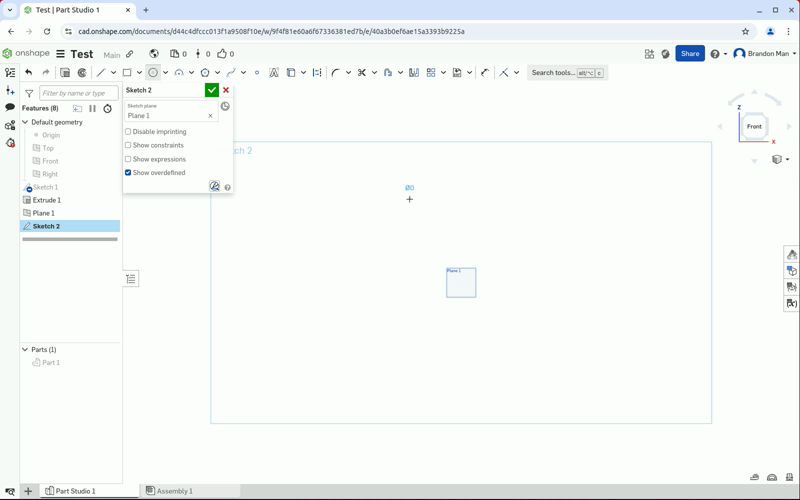
mouse_move(419, 198)
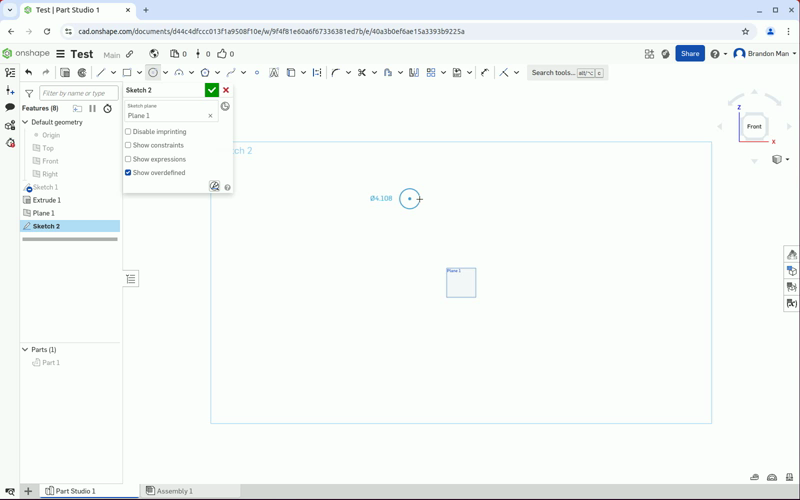
click(419, 198)
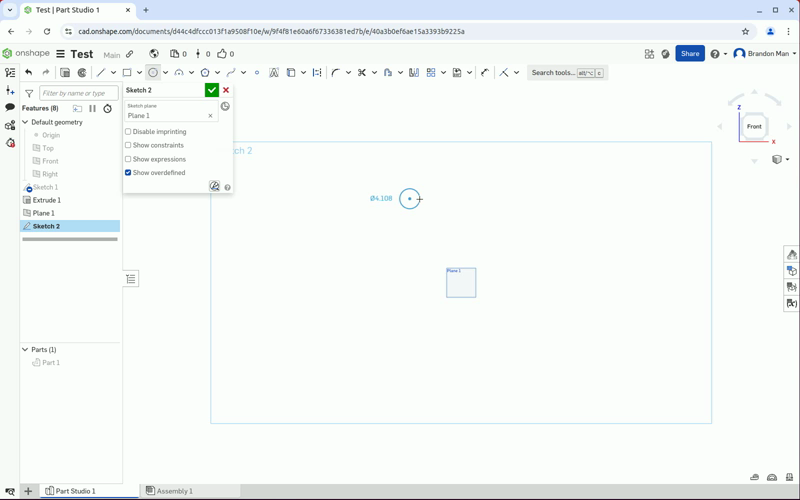
key(esc)
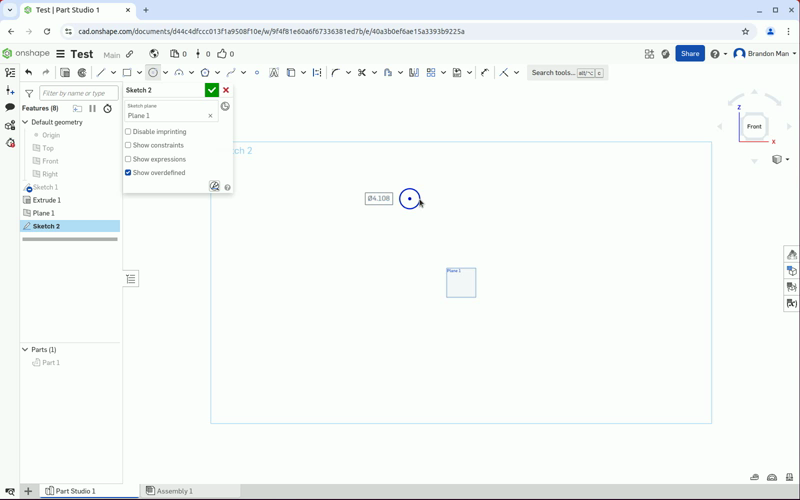
mouse_move(405, 205)
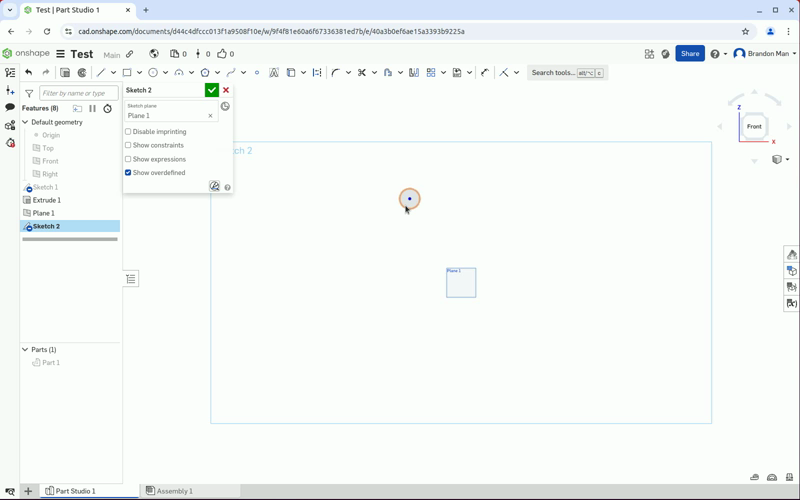
scroll(6)
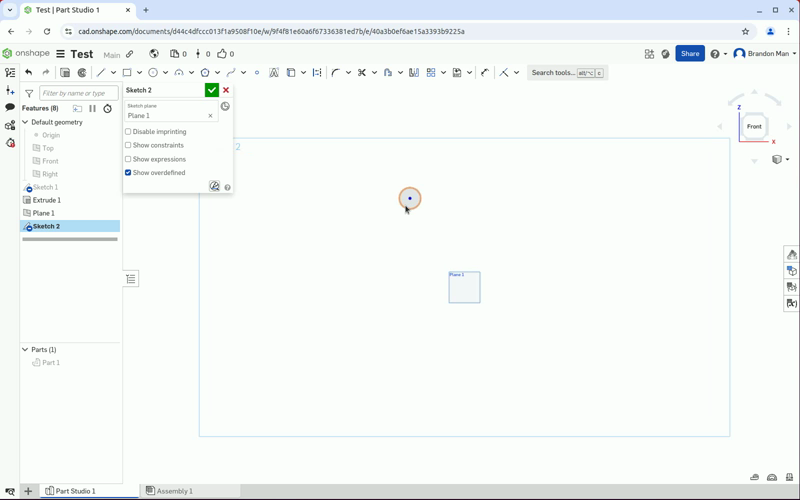
scroll(6)
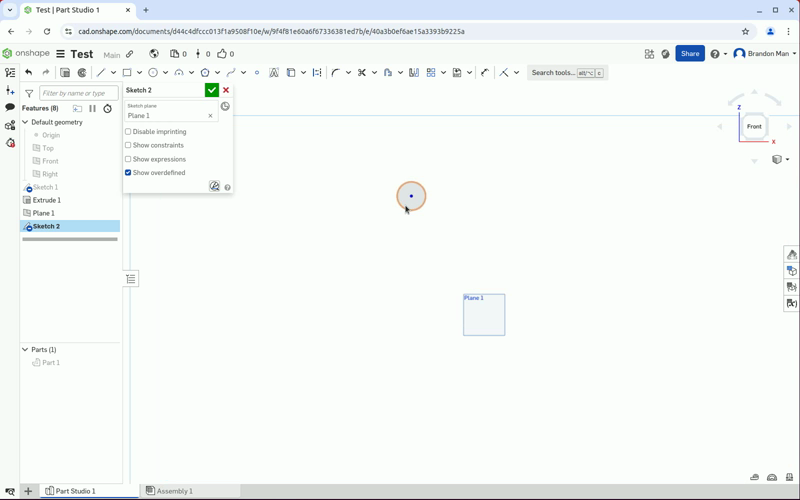
scroll(6)
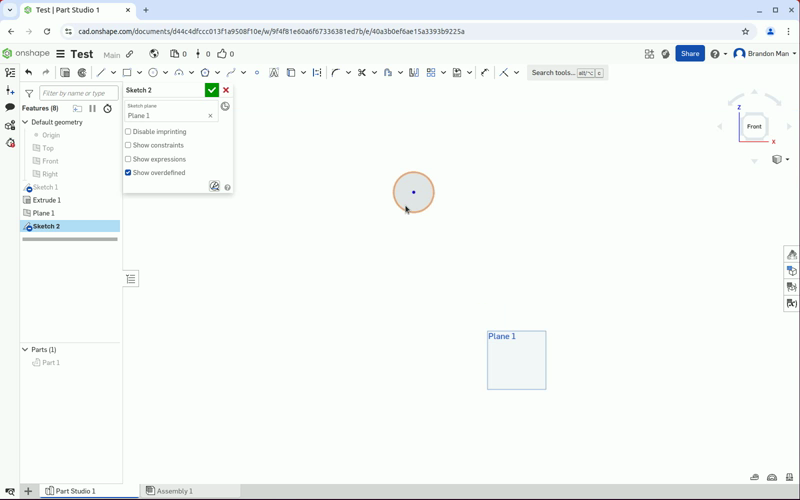
scroll(6)
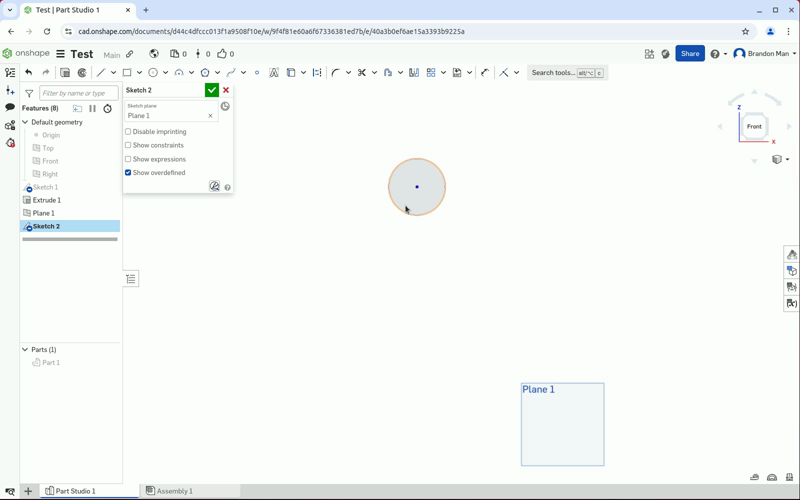
scroll(6)
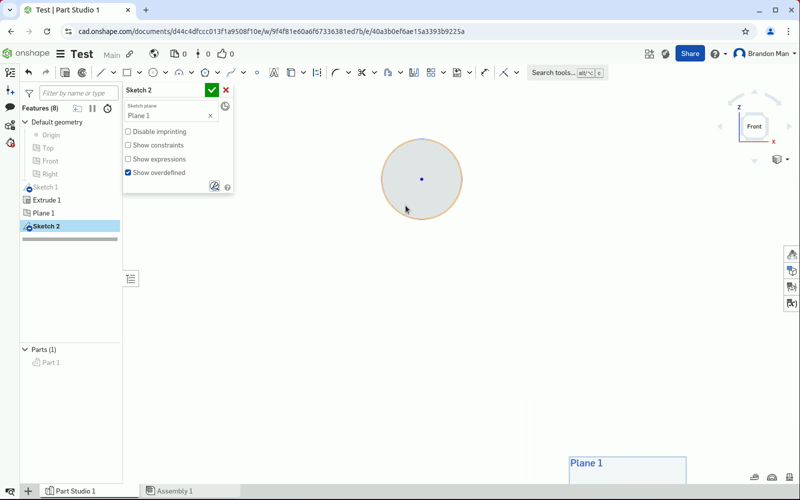
scroll(6)
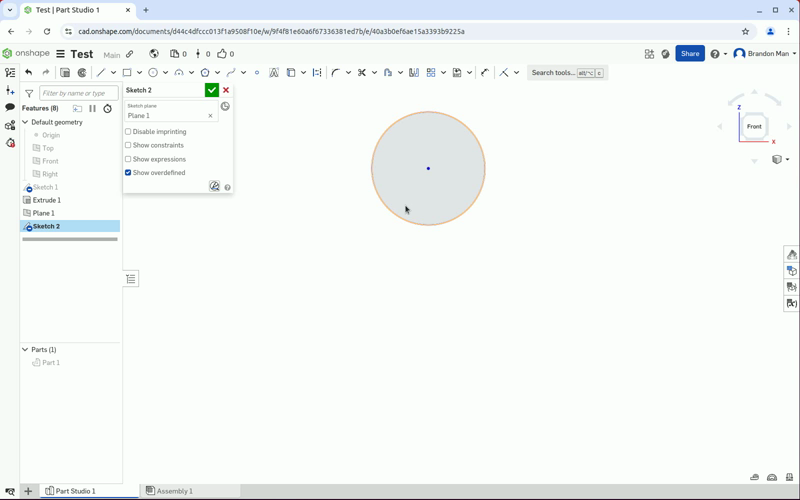
scroll(6)
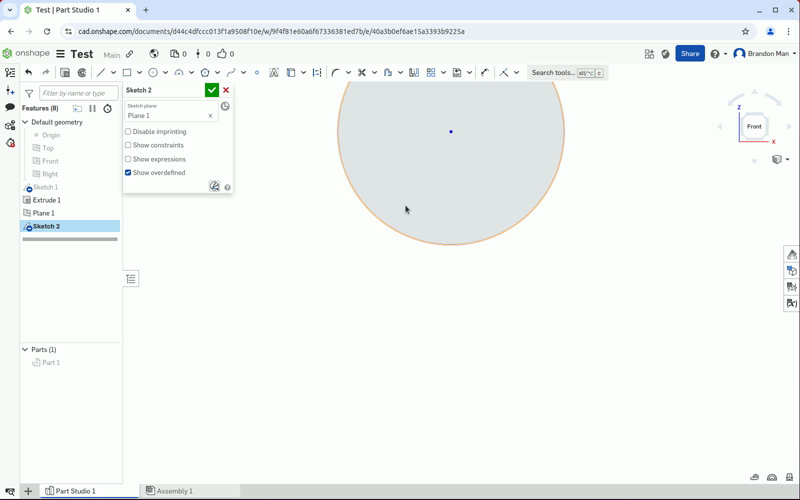
click(405, 205)
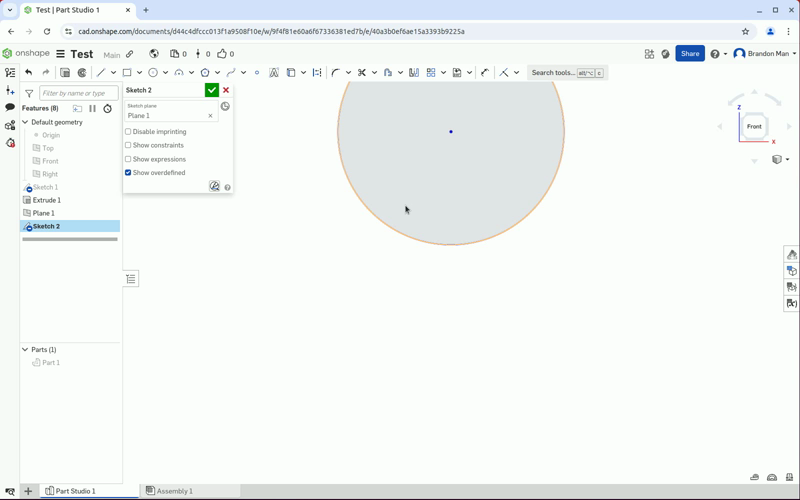
scroll(-6)
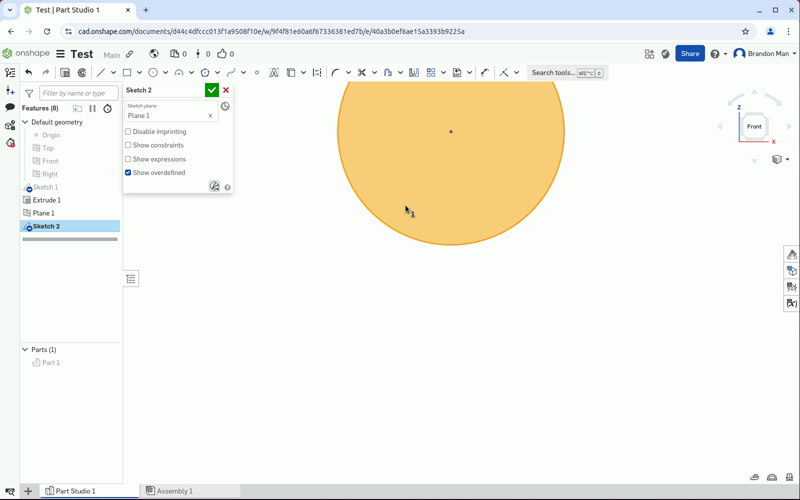
scroll(-6)
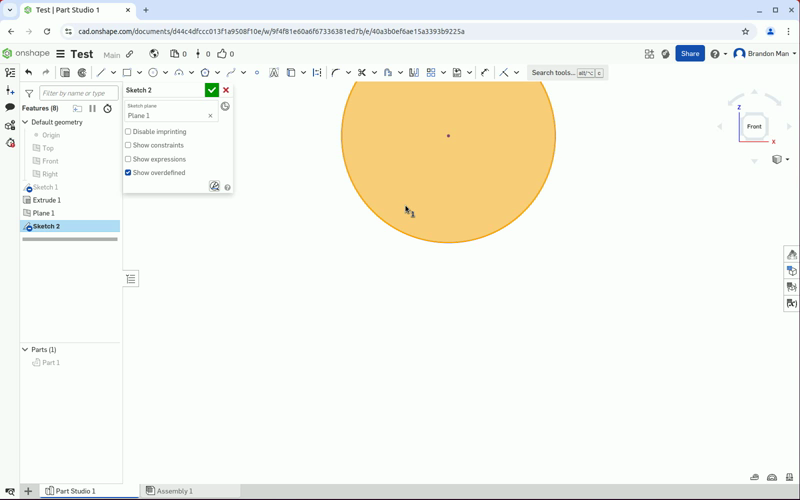
scroll(-6)
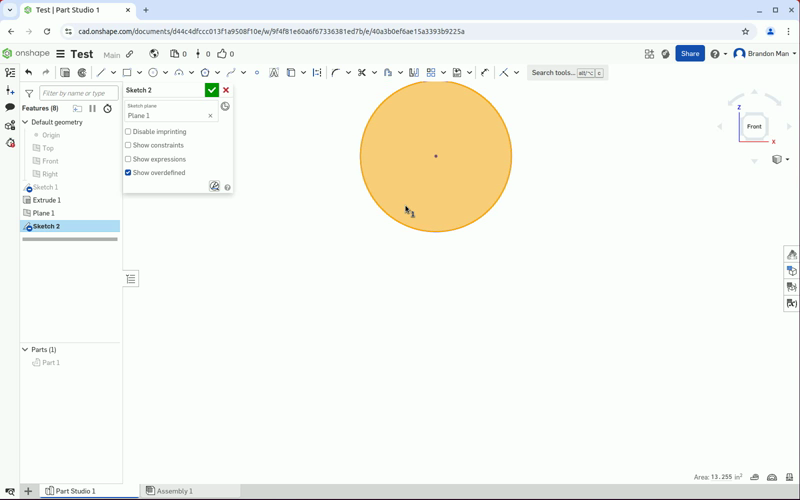
scroll(-6)
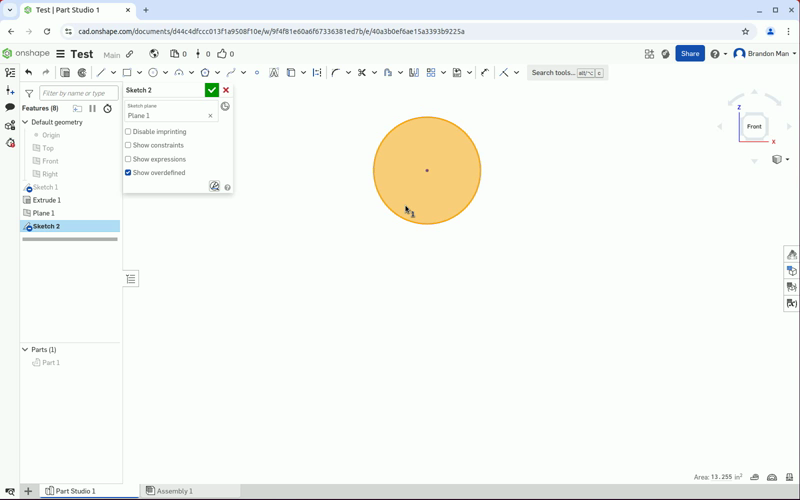
scroll(-6)
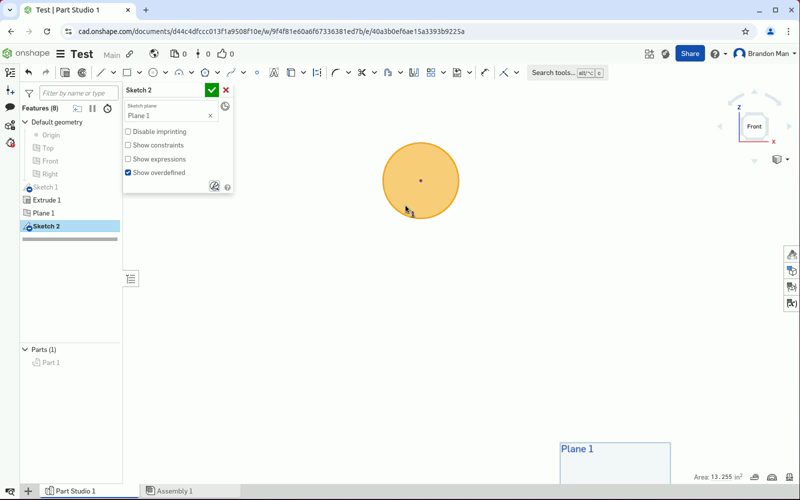
scroll(-6)
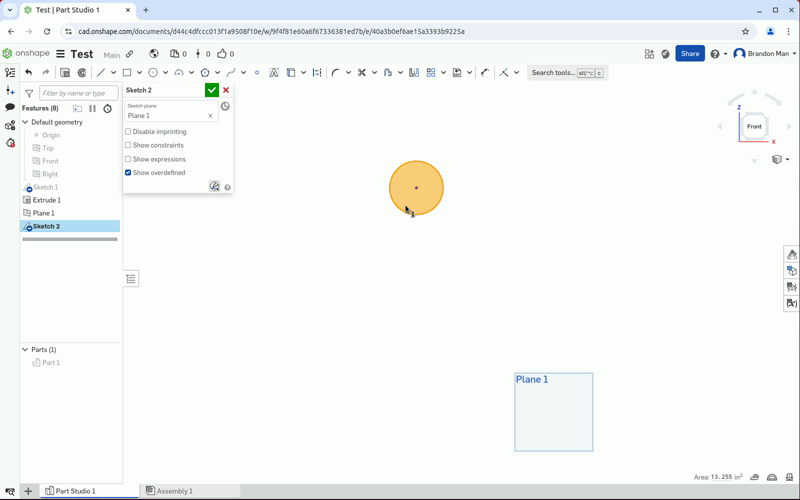
scroll(-6)
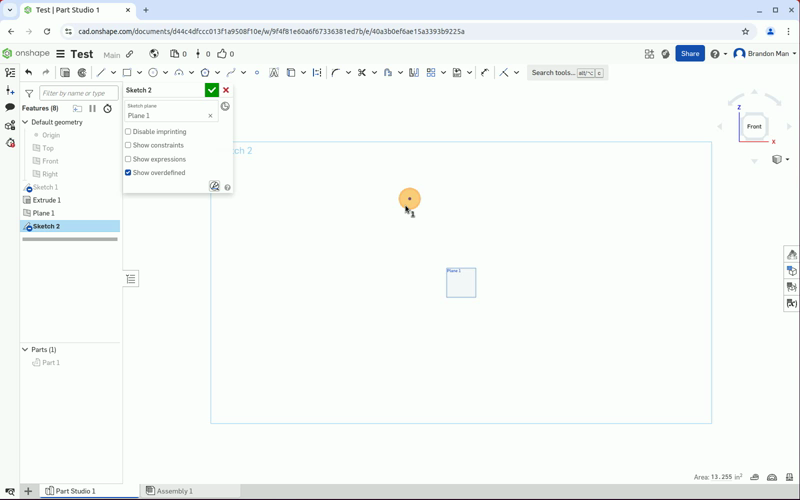
mouse_move(73, 352)
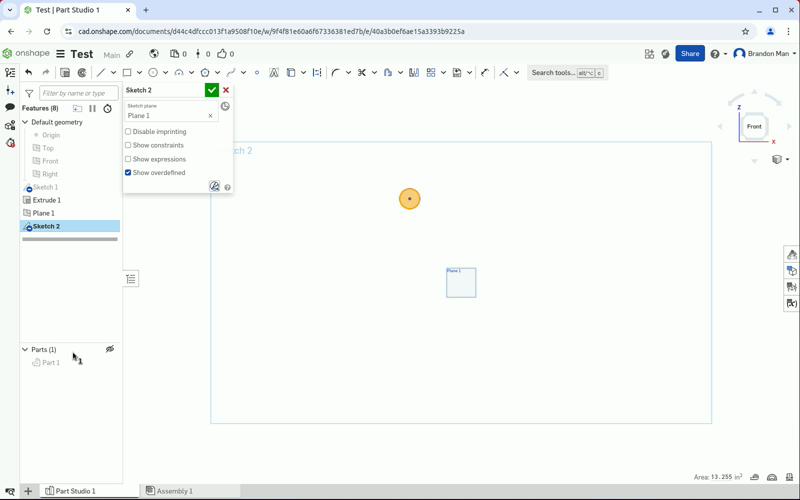
key(shift+y)
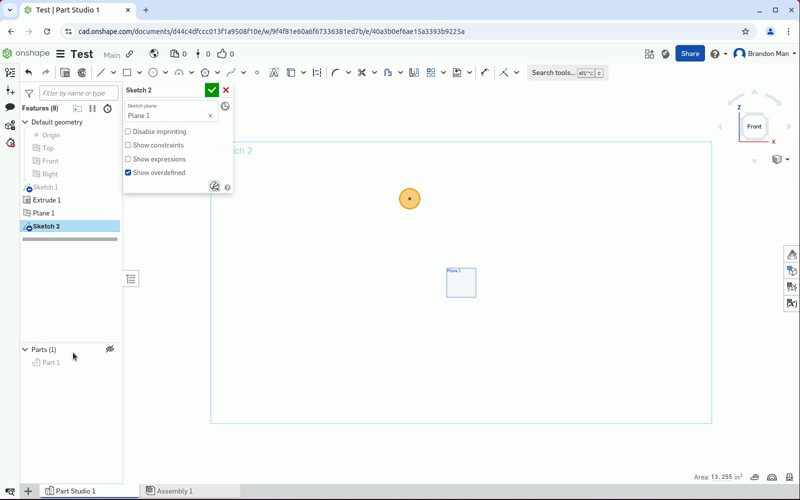
key(shift+e)
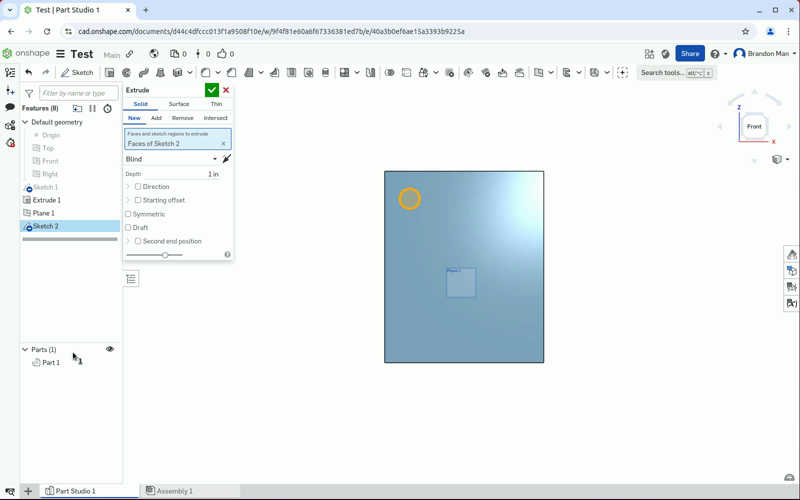
mouse_move(143, 106)
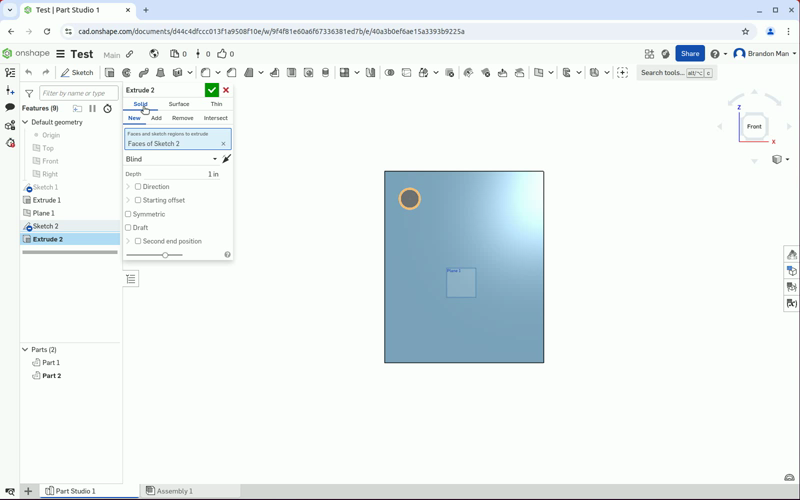
click(143, 106)
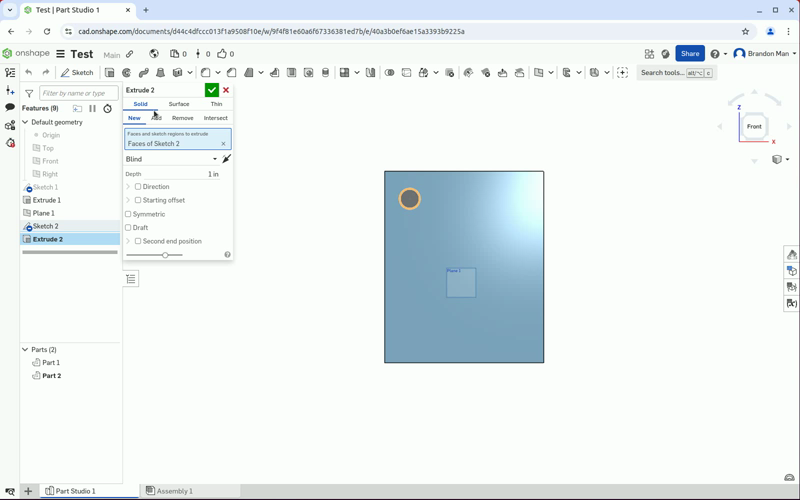
mouse_move(186, 120)
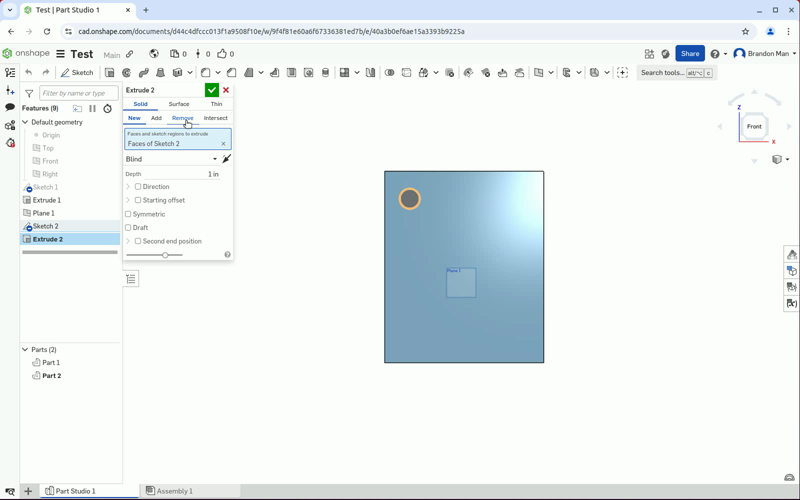
click(186, 120)
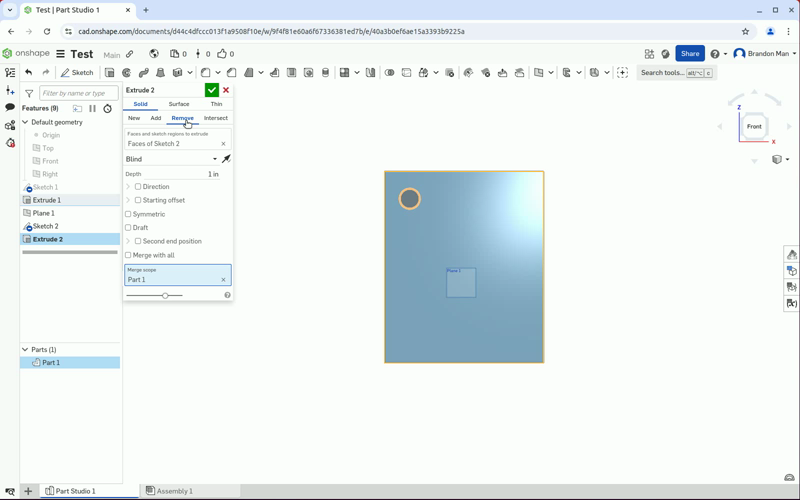
key(tab, 4)
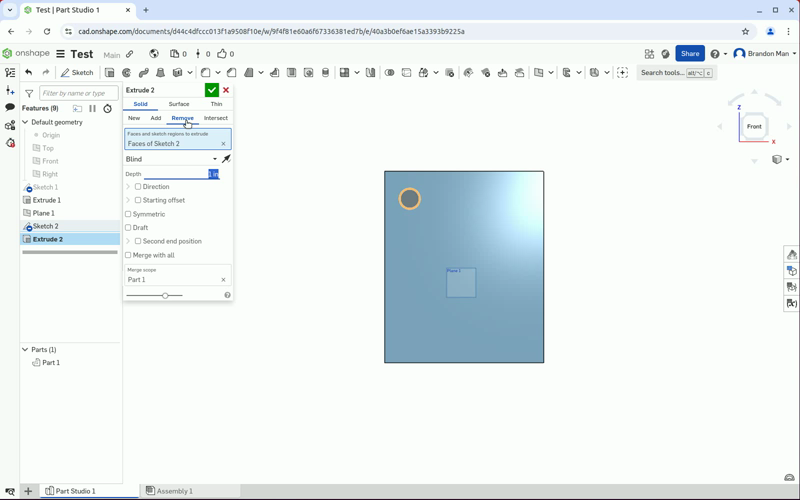
text(30.811)
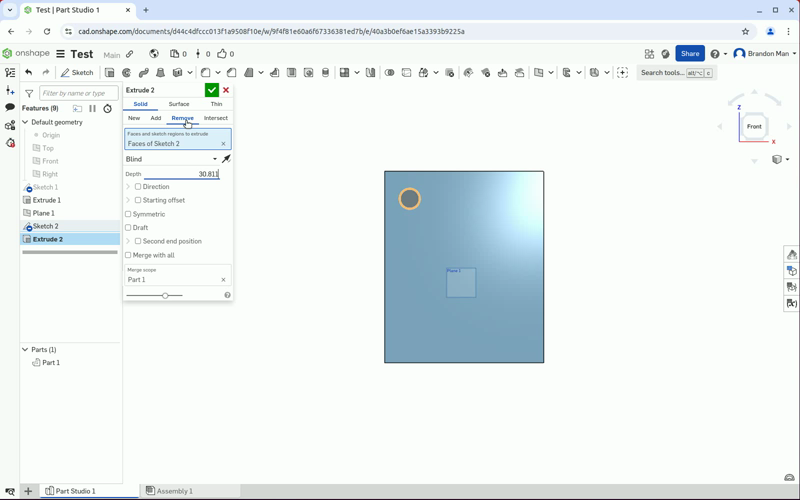
key(tab, 6)
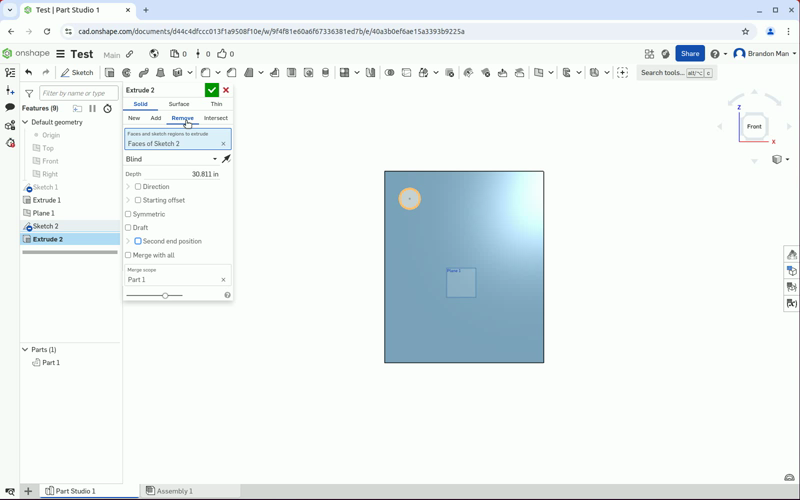
key(space)
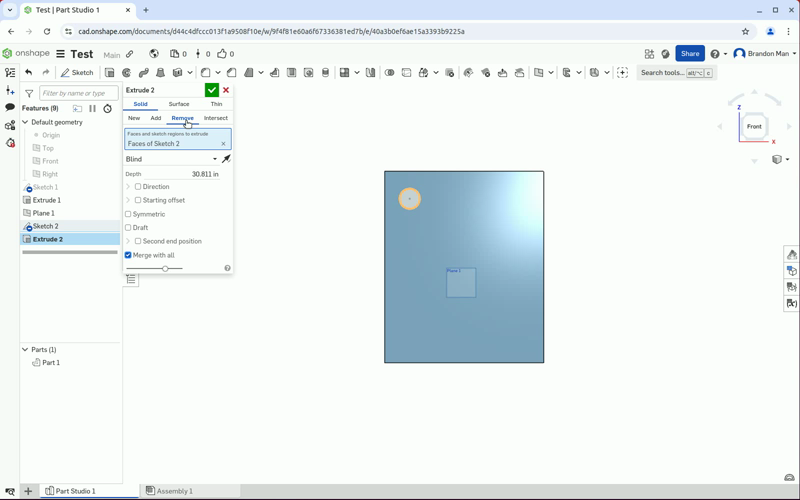
key(enter)
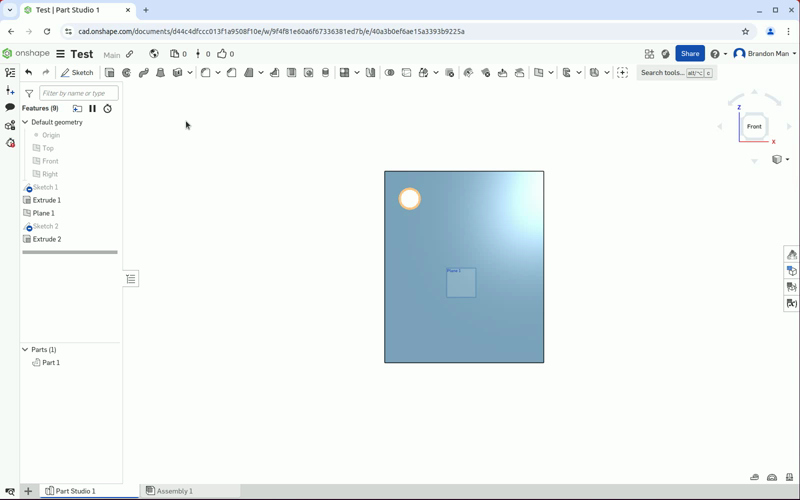
key(shift+h)
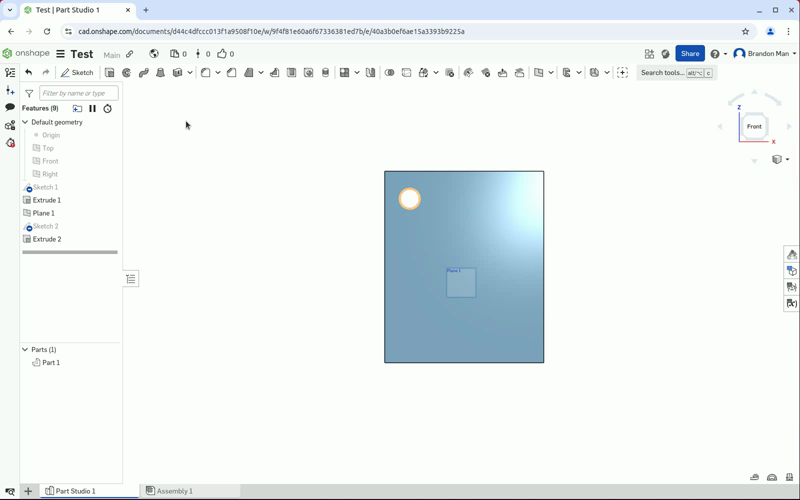
key(shift+h)
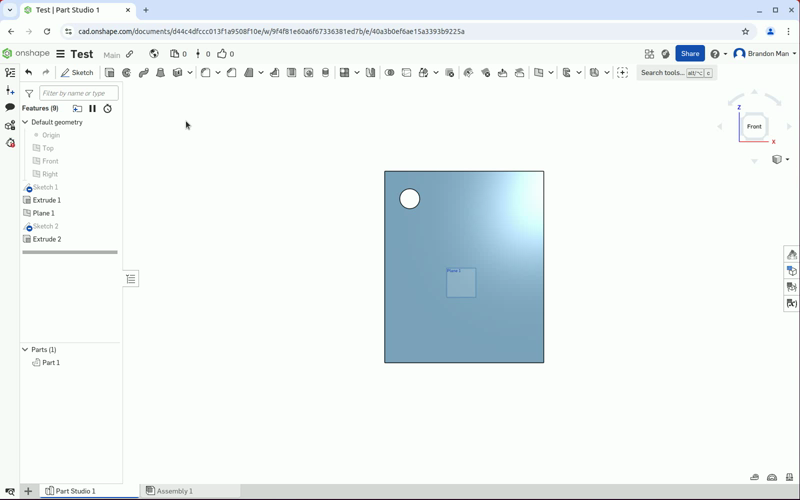
mouse_move(73, 189)
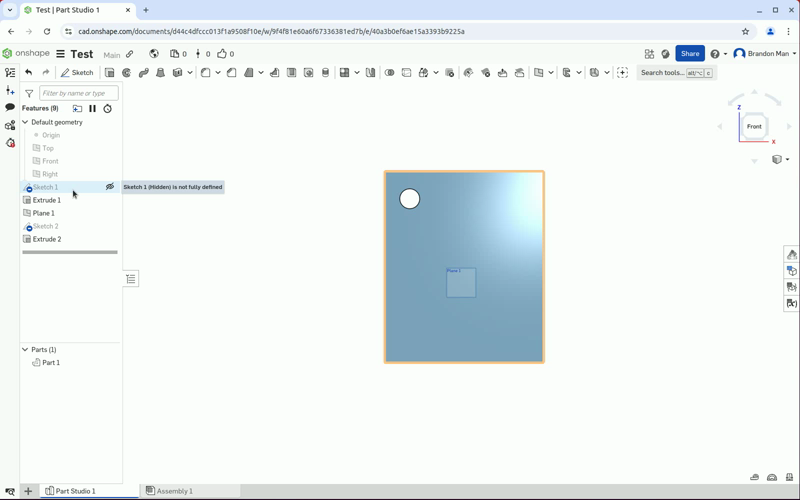
click(73, 189)
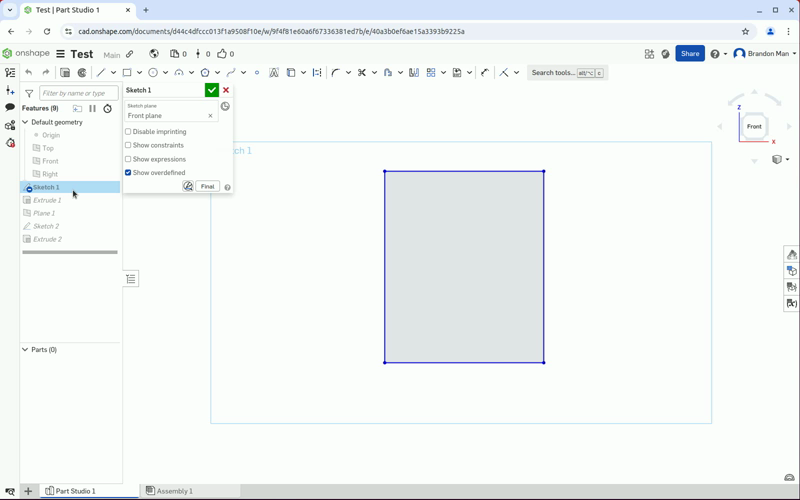
mouse_move(229, 92)
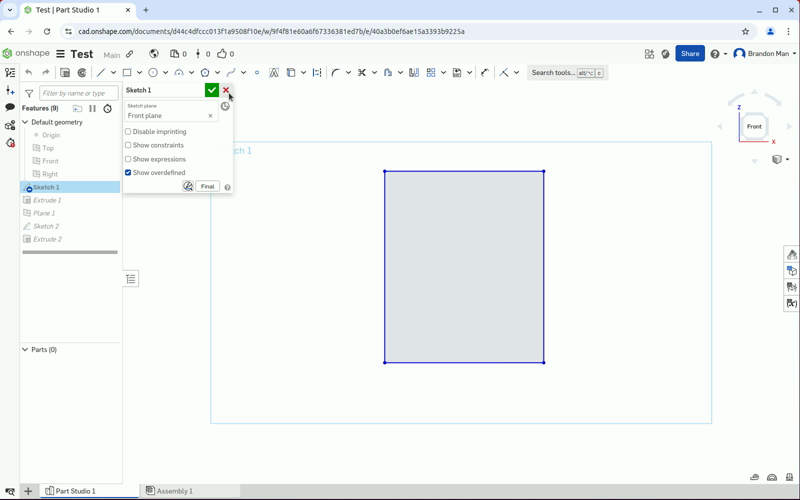
click(229, 92)
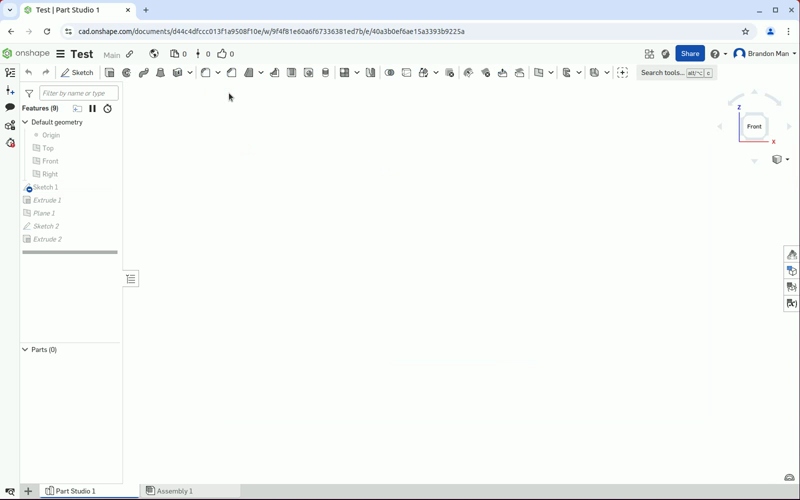
key(shift+s)
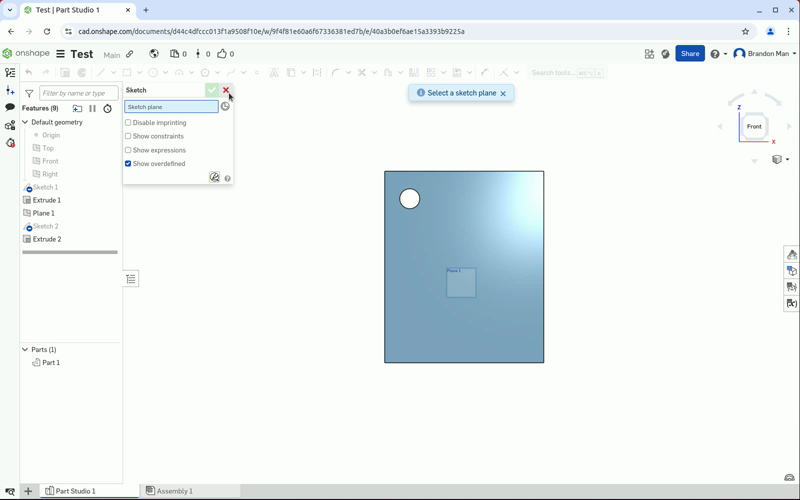
mouse_move(73, 215)
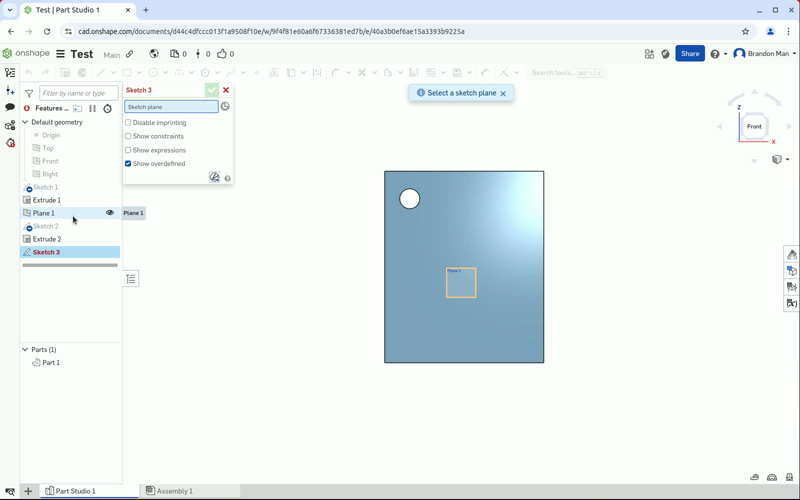
click(73, 215)
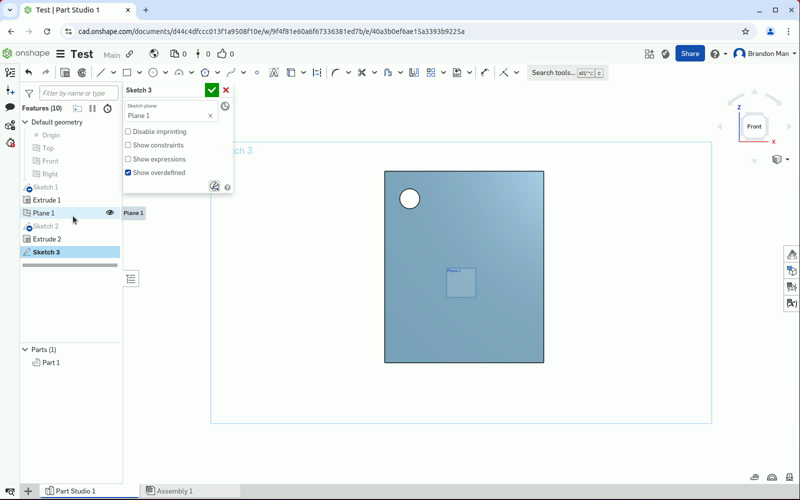
mouse_move(73, 352)
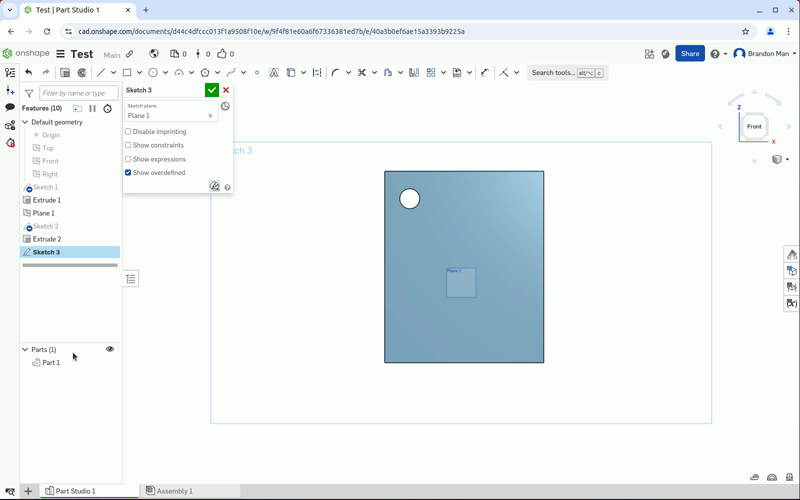
key(y)
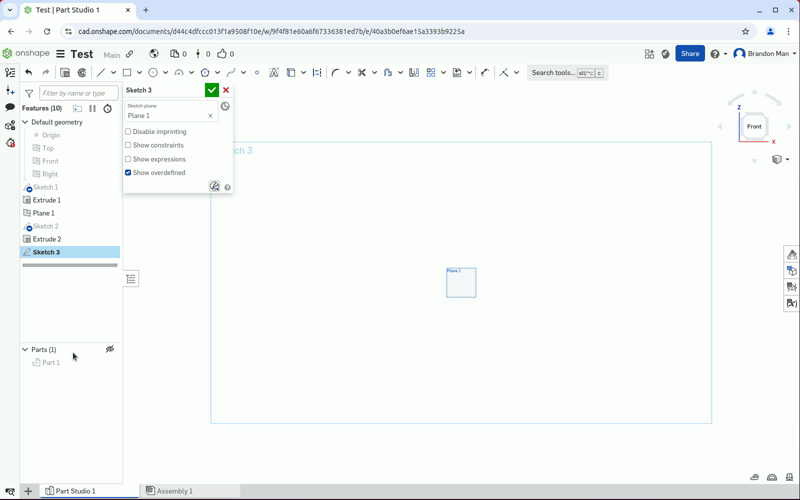
key(c)
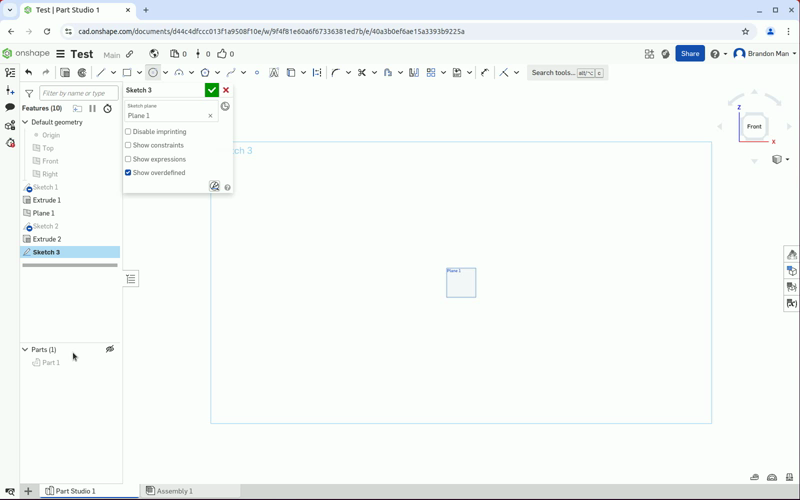
key_down(shift)
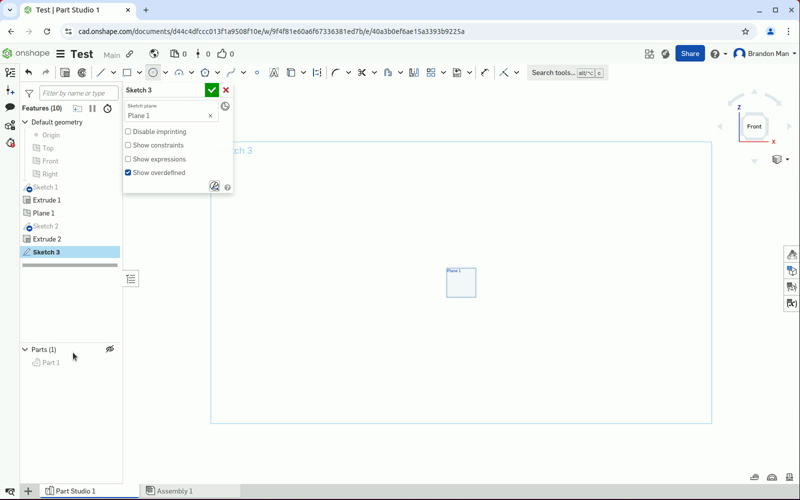
mouse_move(521, 198)
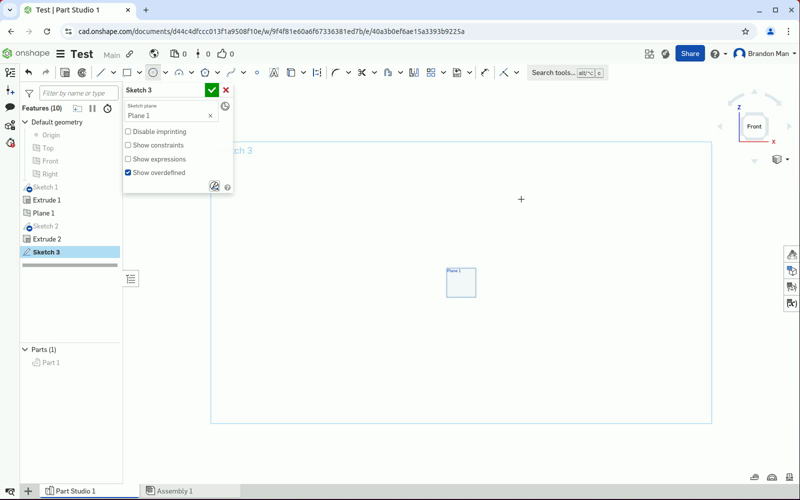
click(521, 198)
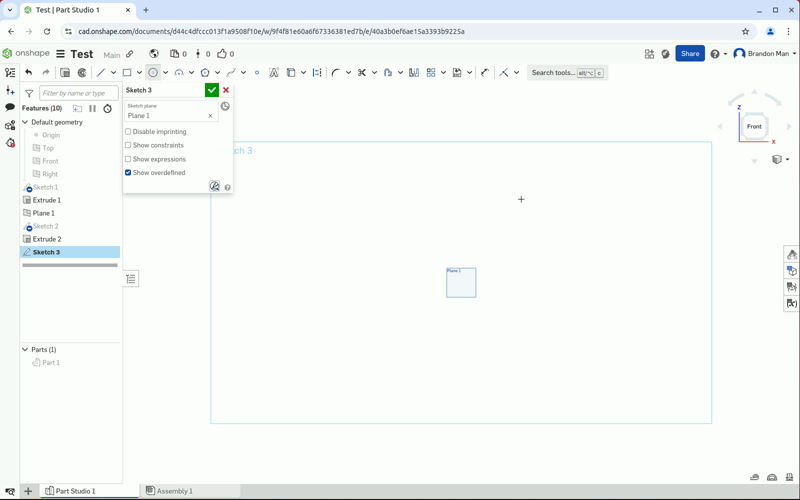
key_up(shift)
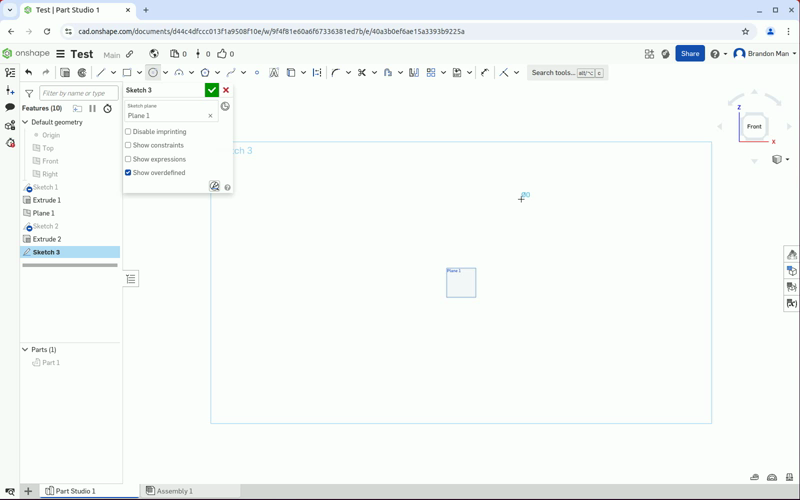
mouse_move(531, 198)
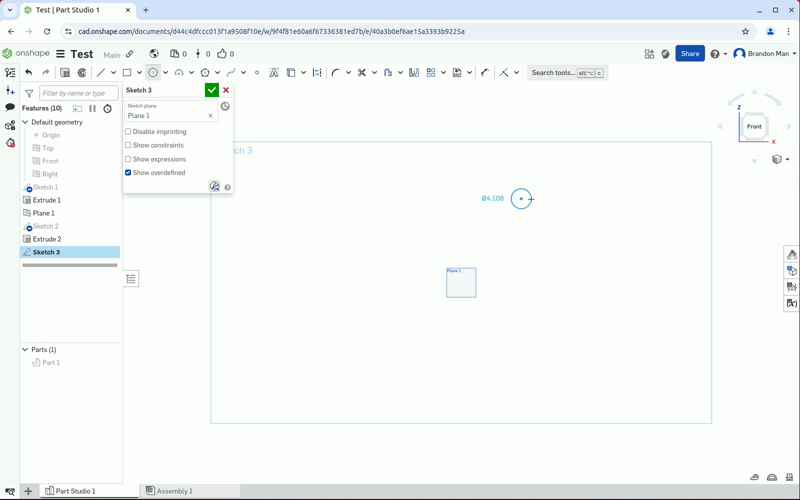
click(531, 198)
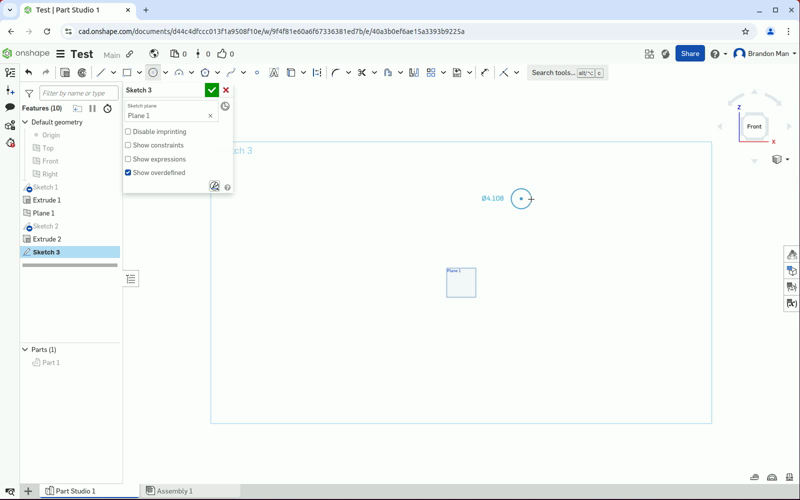
key(esc)
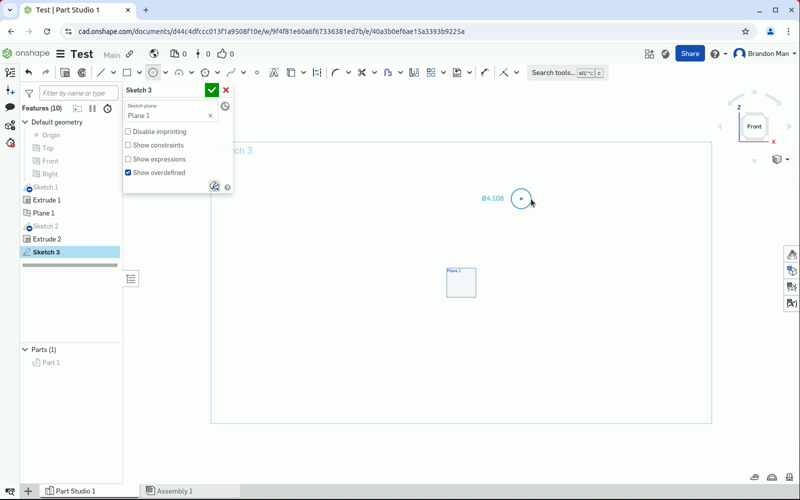
mouse_move(517, 205)
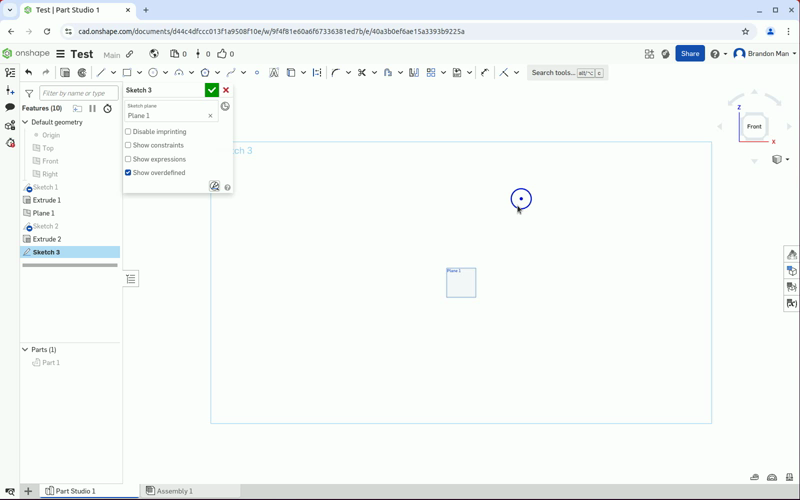
scroll(6)
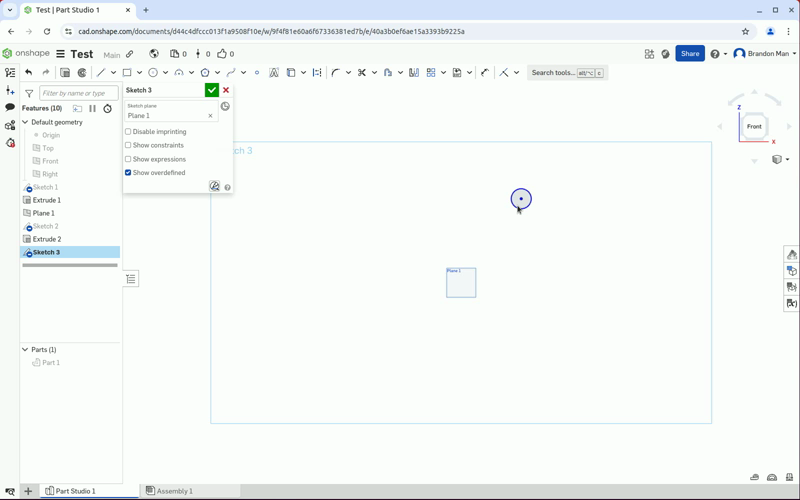
scroll(6)
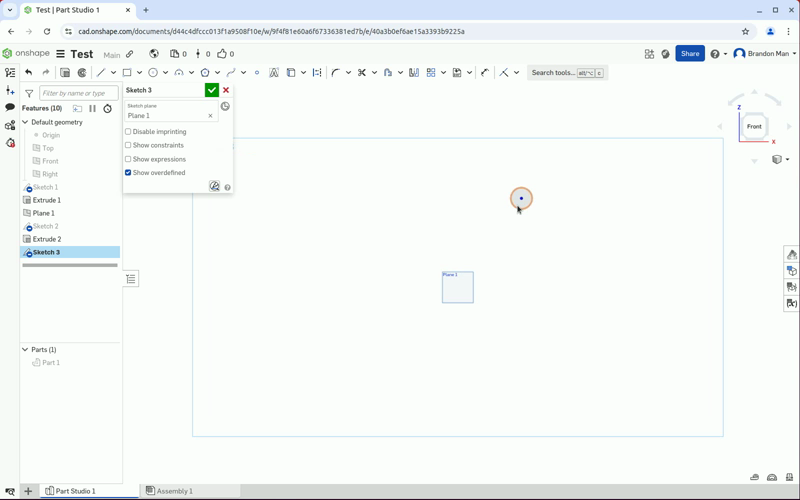
scroll(6)
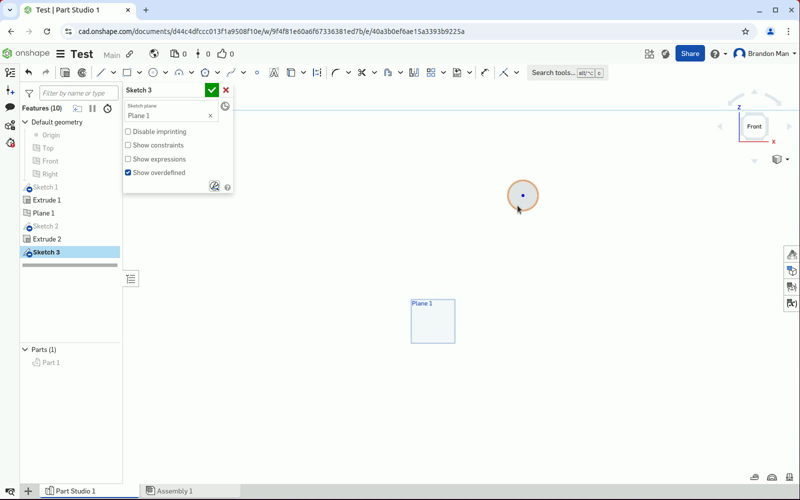
scroll(6)
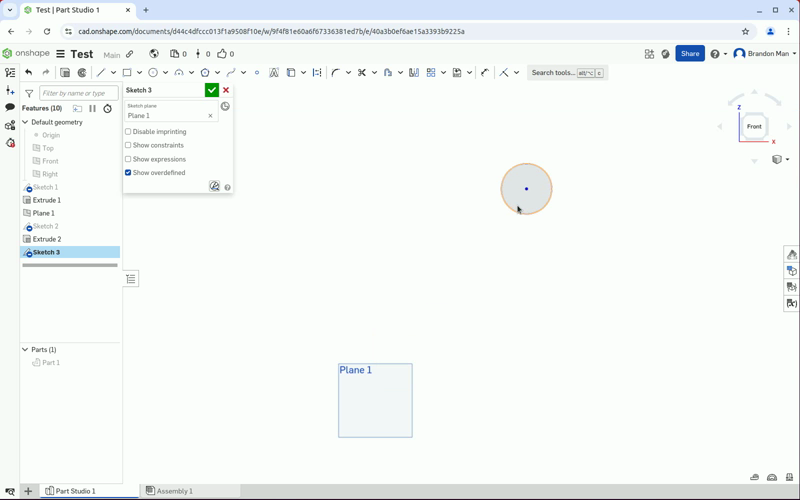
scroll(6)
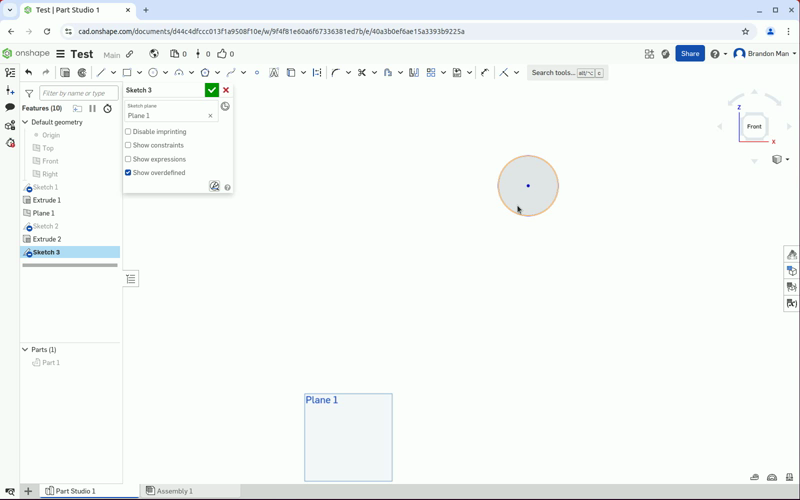
scroll(6)
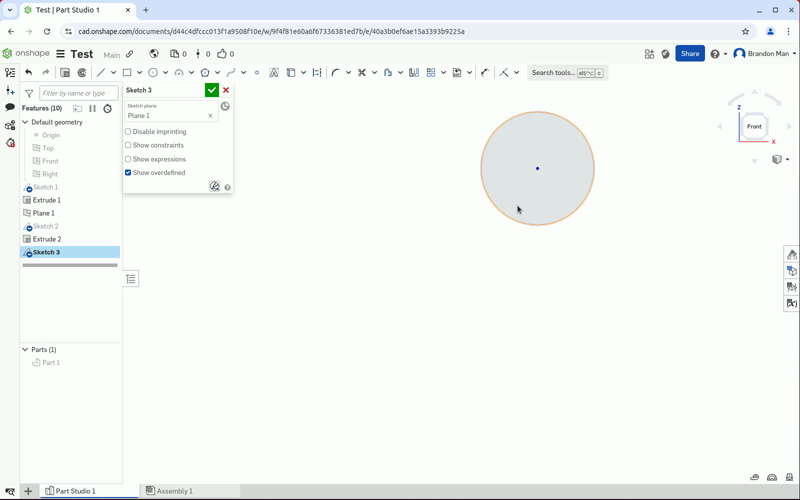
scroll(6)
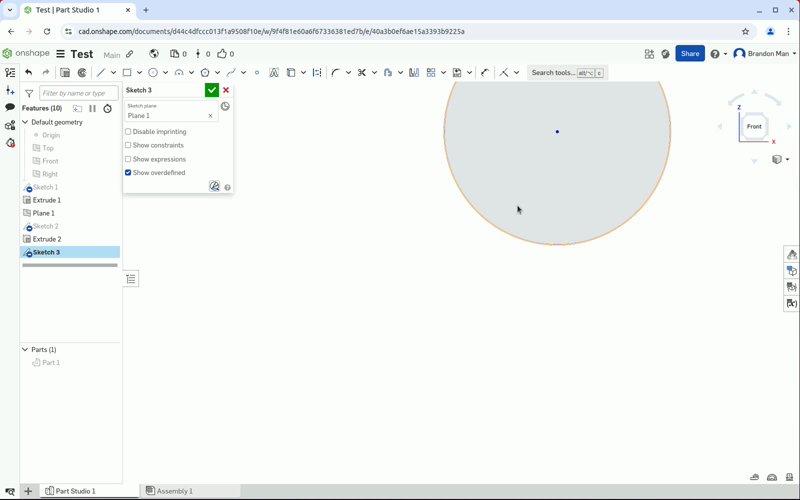
click(517, 205)
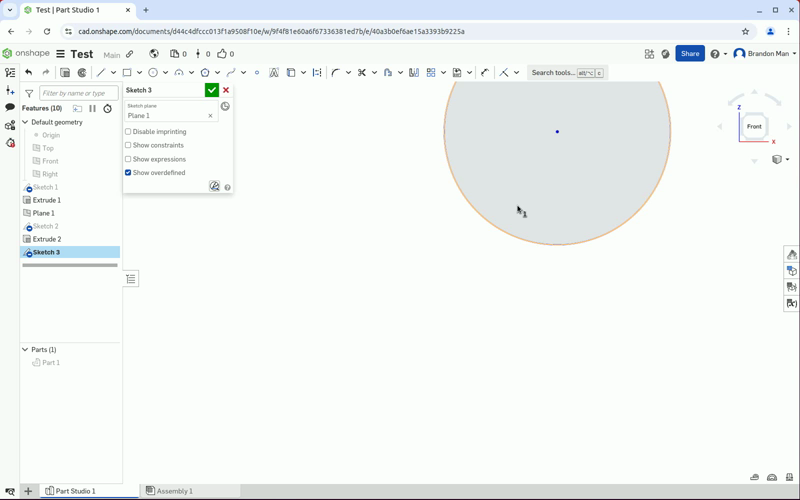
scroll(-6)
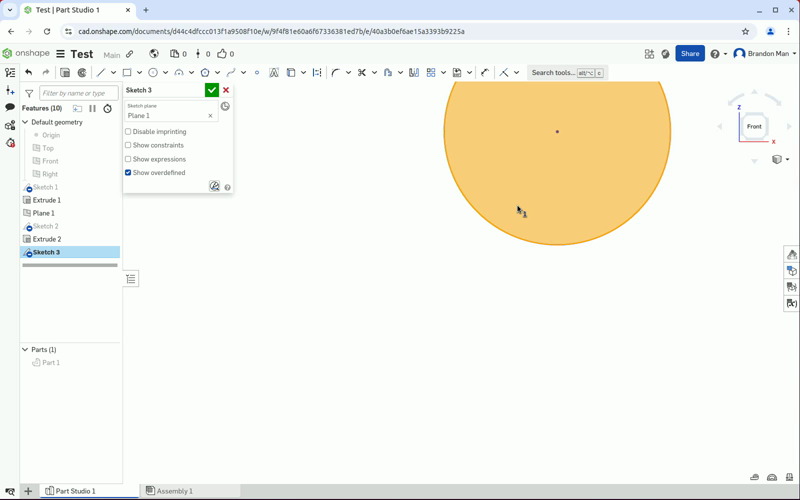
scroll(-6)
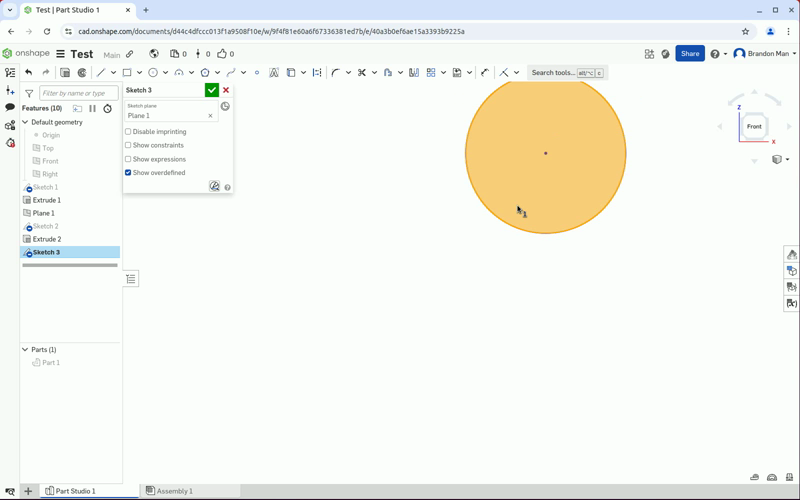
scroll(-6)
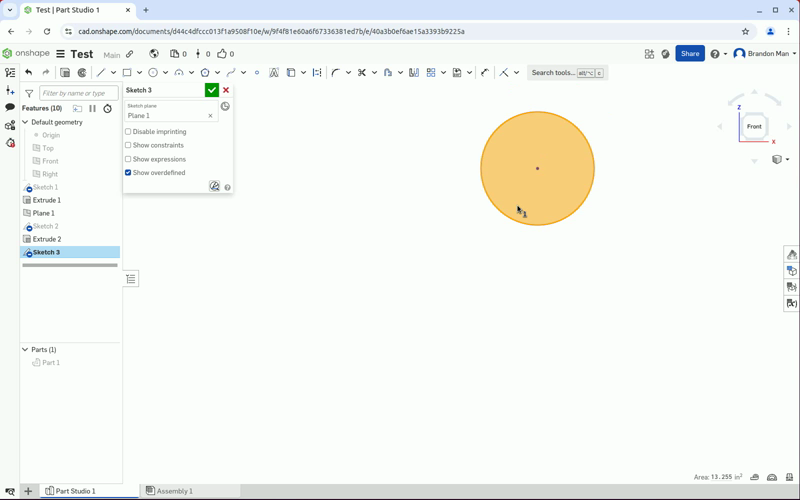
scroll(-6)
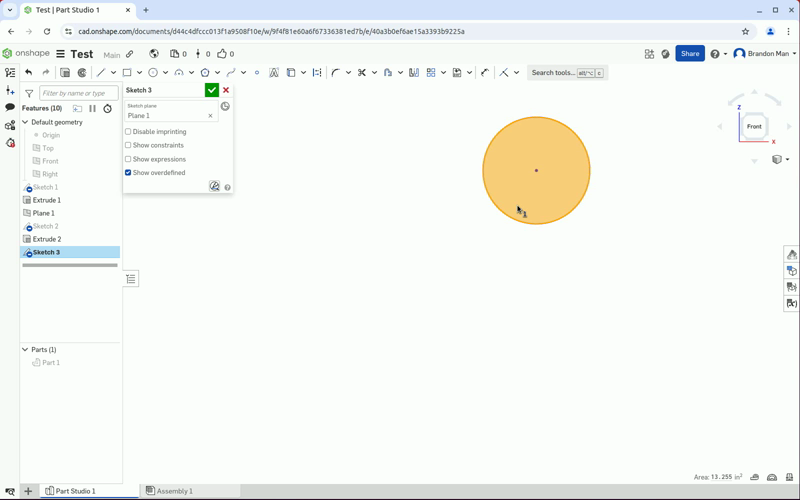
scroll(-6)
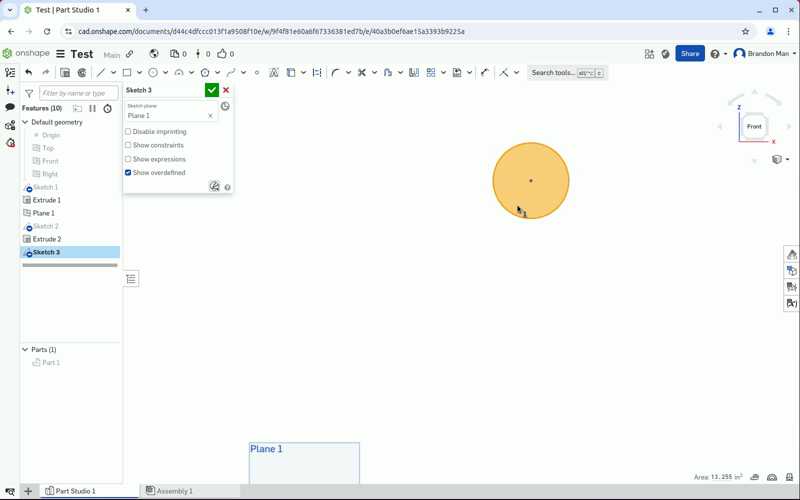
scroll(-6)
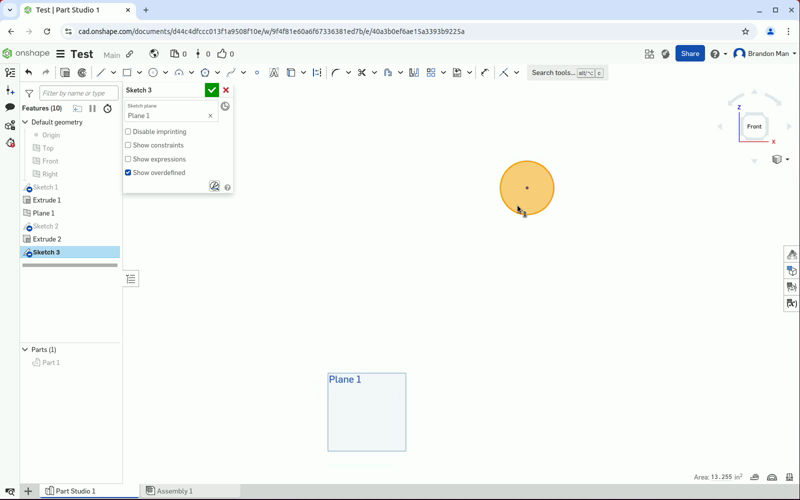
scroll(-6)
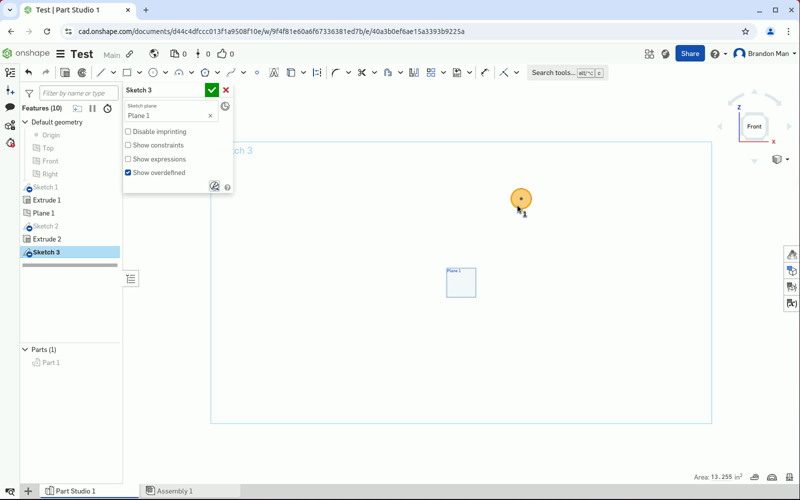
mouse_move(73, 352)
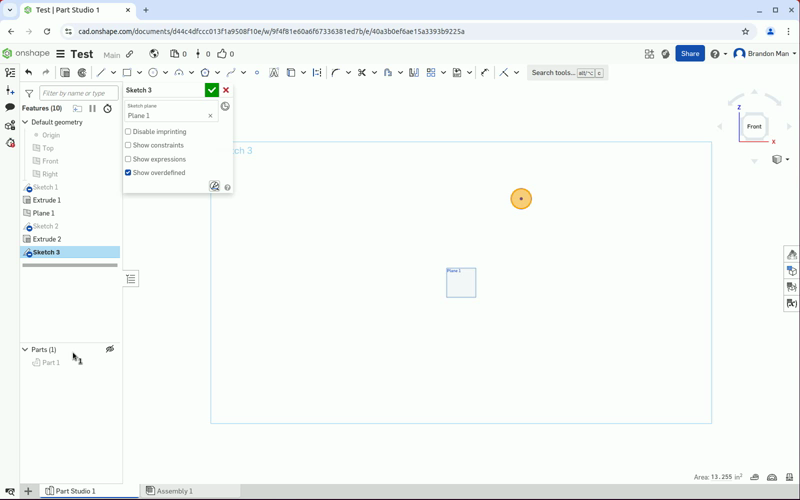
key(shift+y)
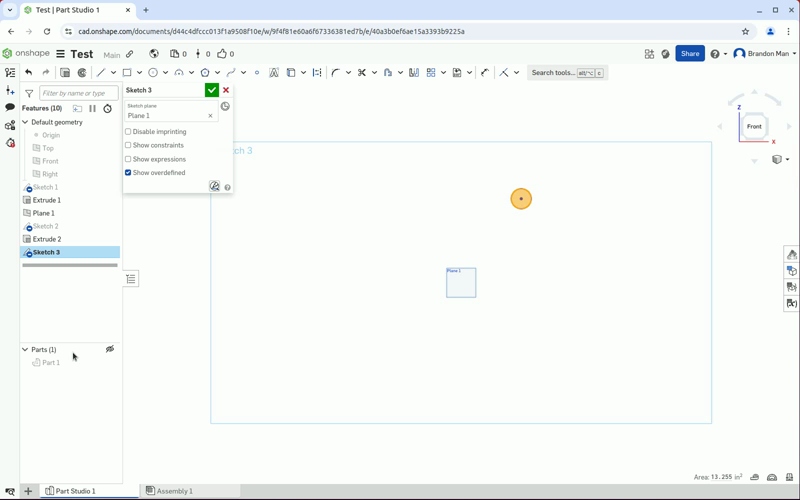
key(shift+e)
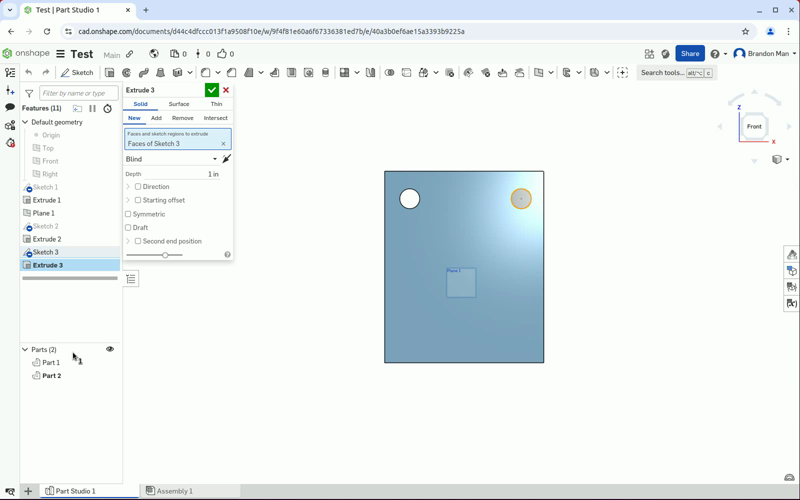
mouse_move(143, 106)
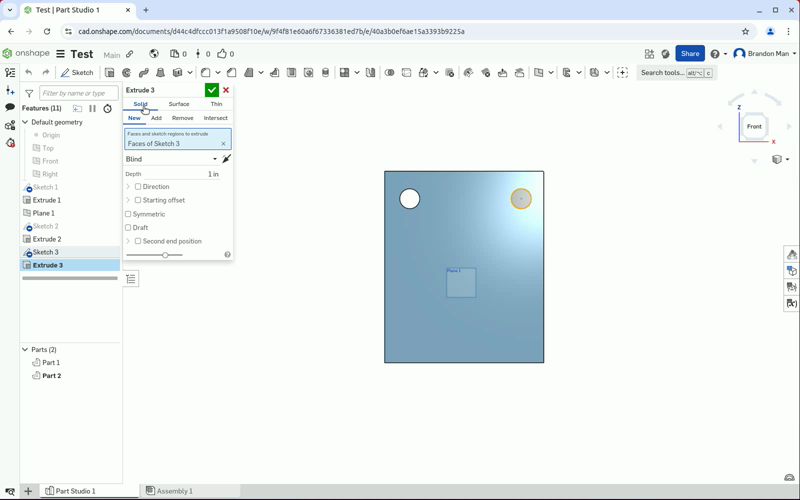
click(143, 106)
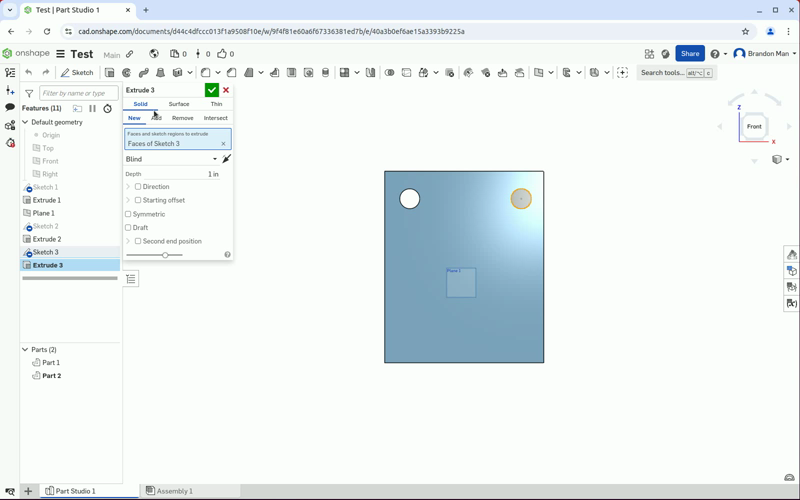
mouse_move(186, 120)
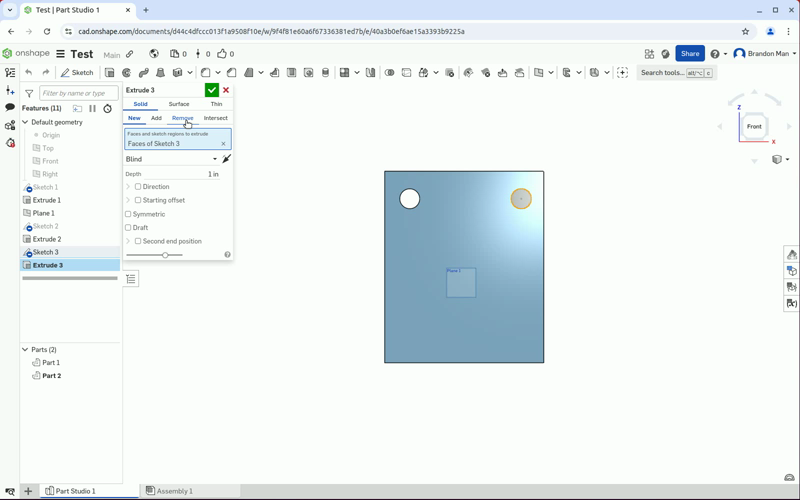
click(186, 120)
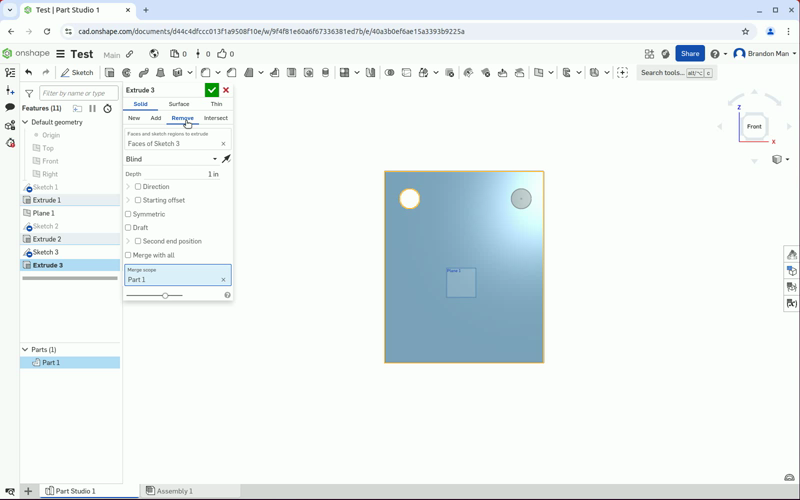
key(tab, 4)
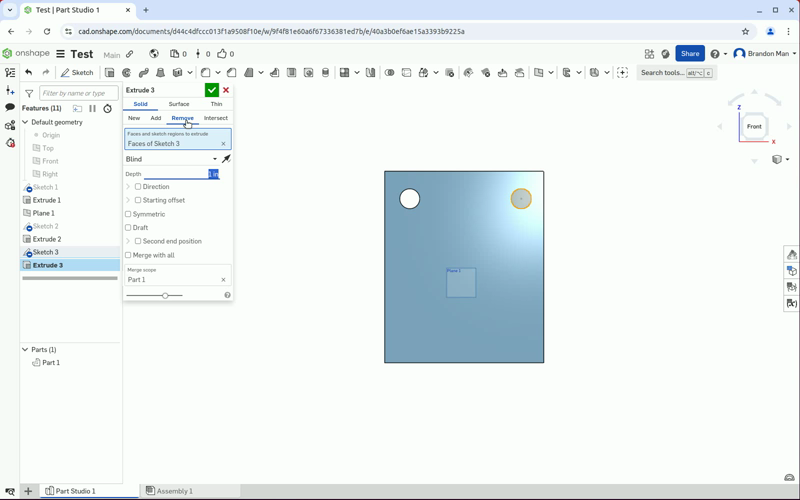
text(30.811)
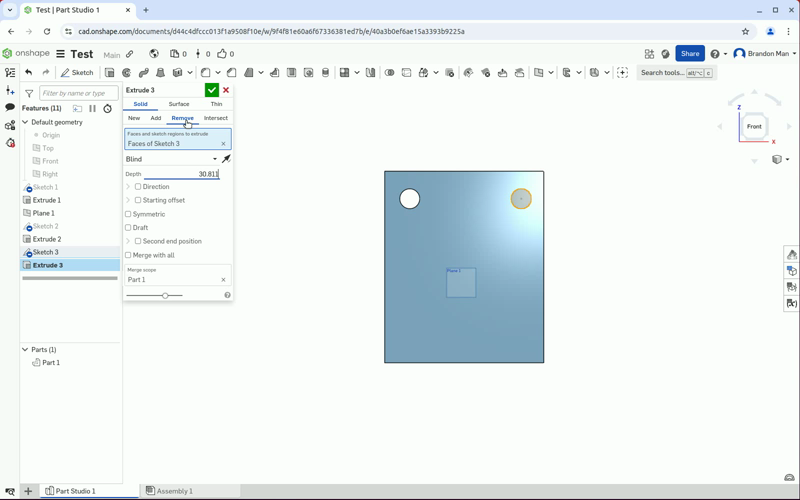
key(tab, 6)
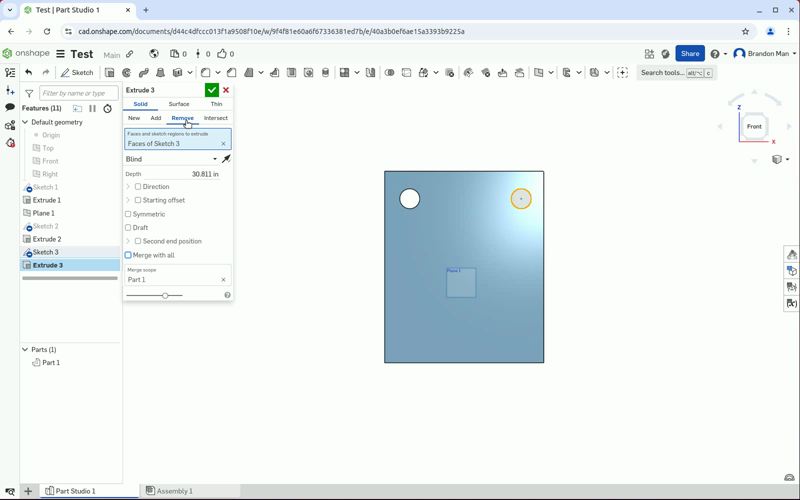
key(space)
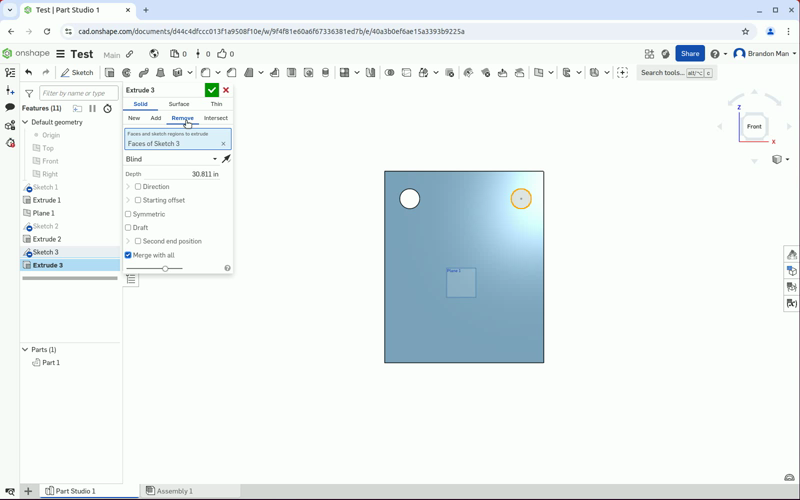
key(enter)
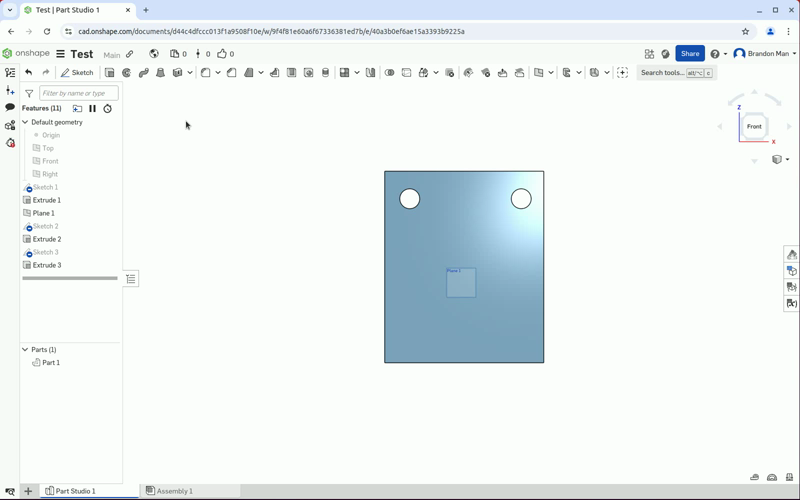
key(shift+h)
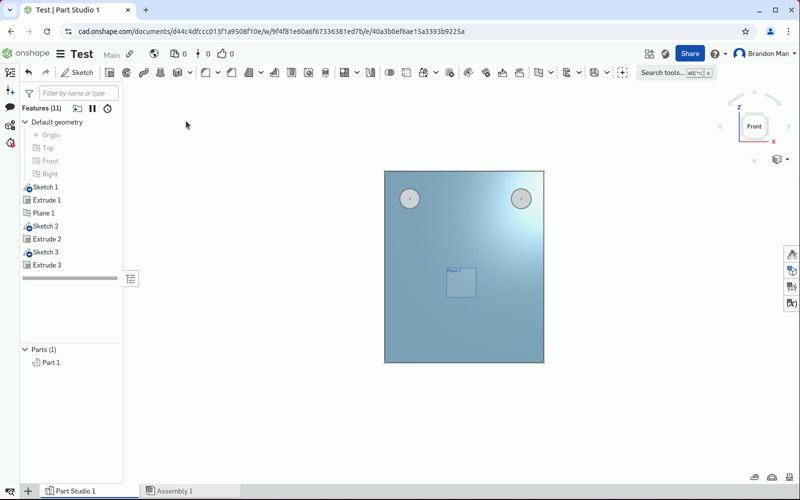
key(shift+h)
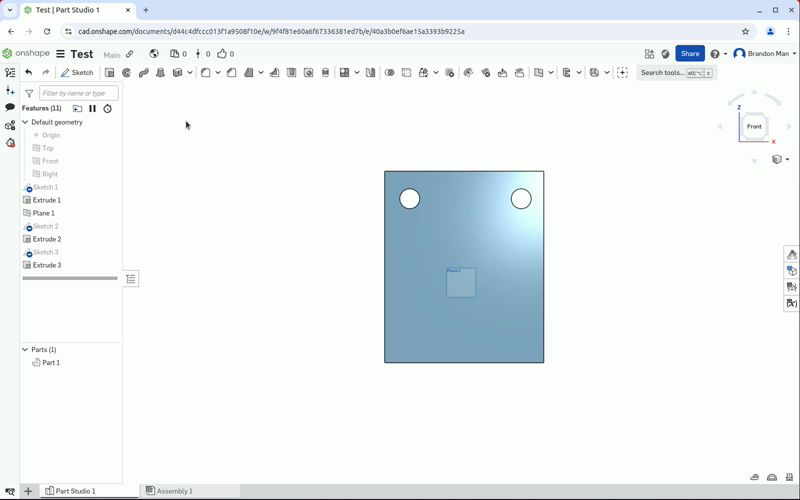
mouse_move(73, 189)
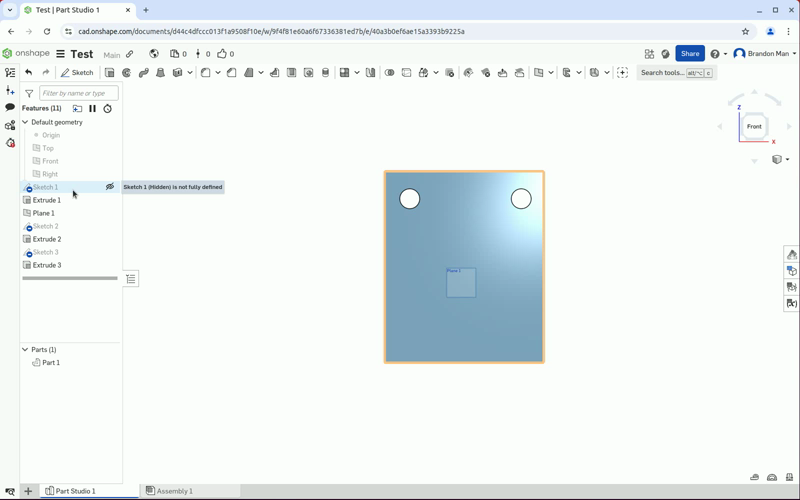
click(73, 189)
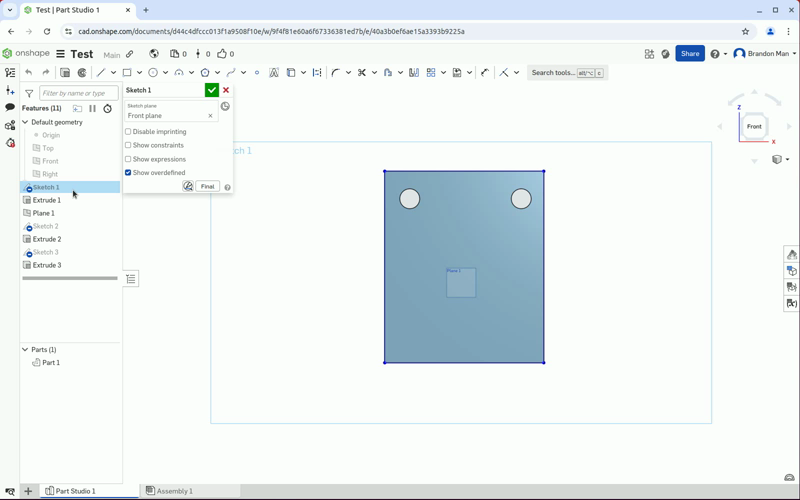
mouse_move(229, 92)
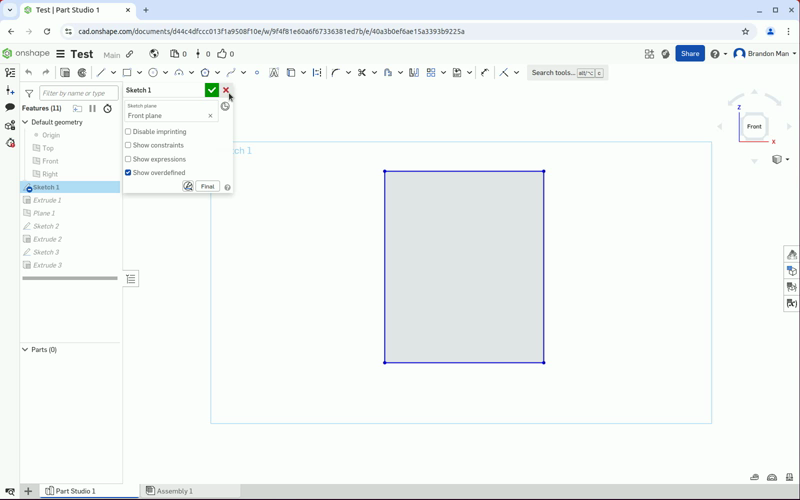
click(229, 92)
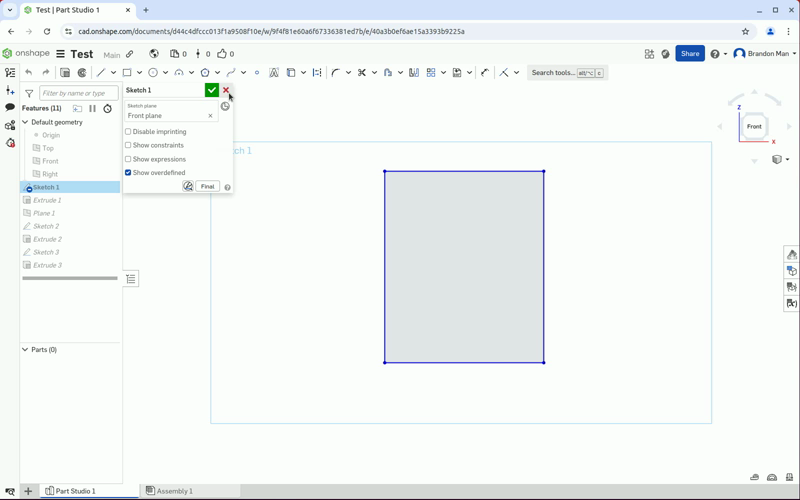
key(shift+s)
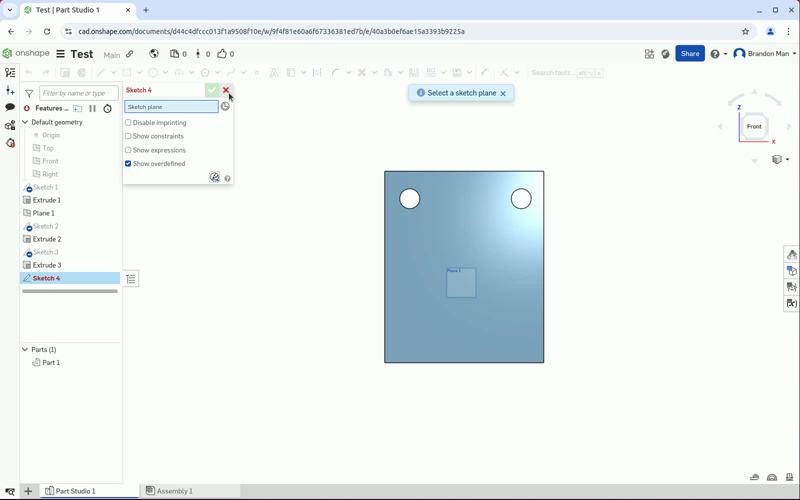
mouse_move(73, 215)
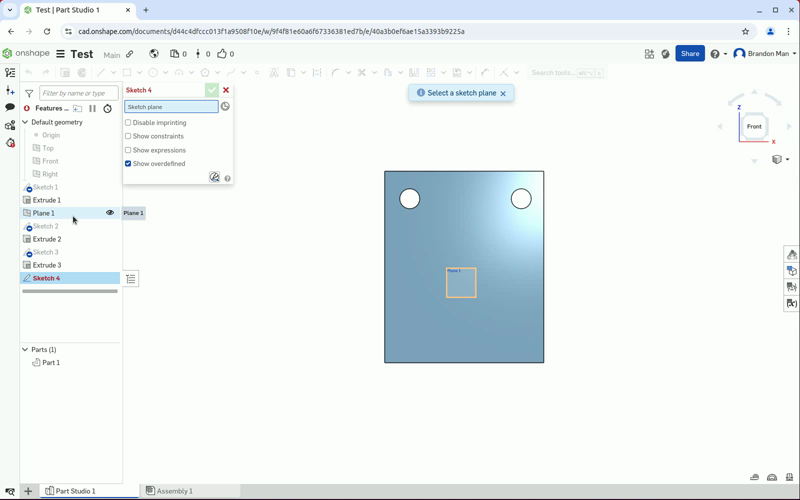
click(73, 215)
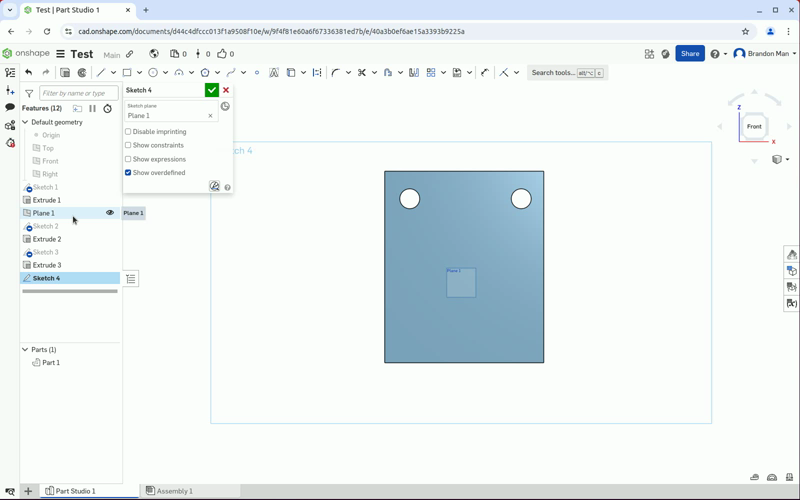
mouse_move(73, 352)
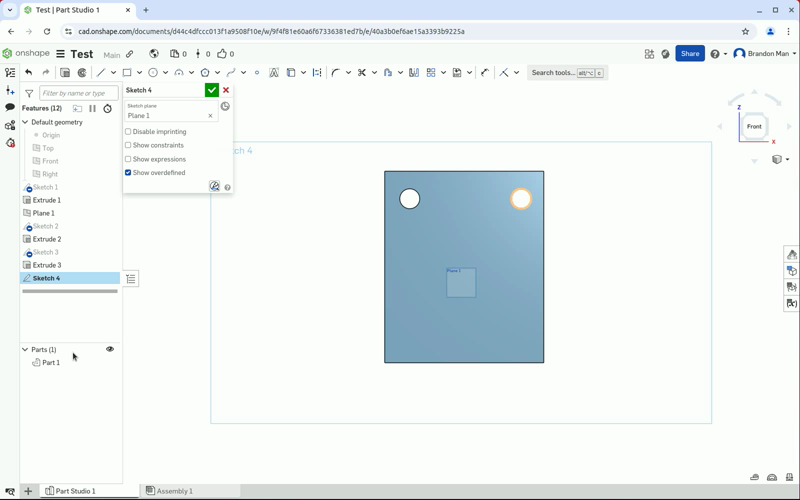
key(y)
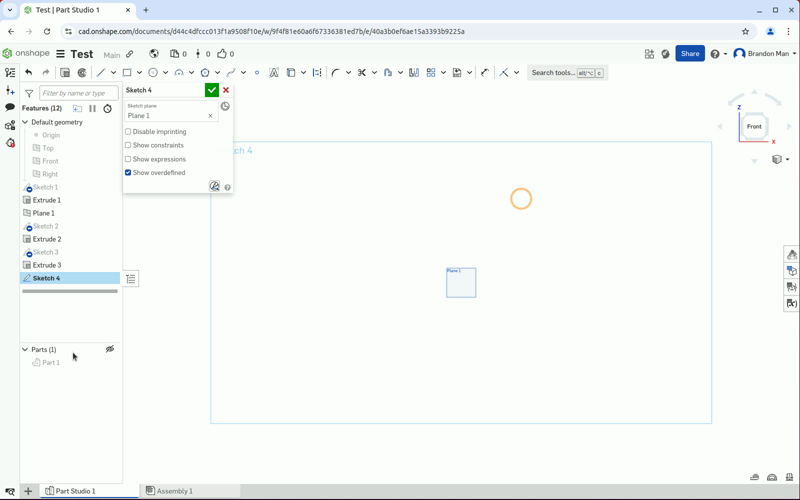
key(c)
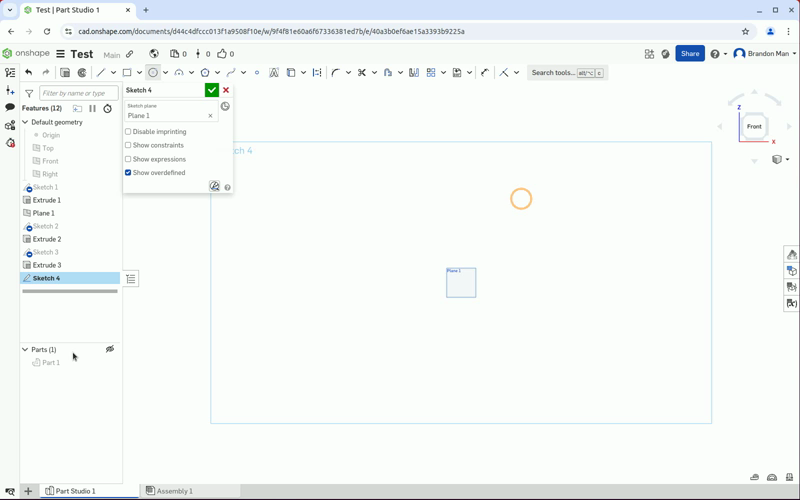
key_down(shift)
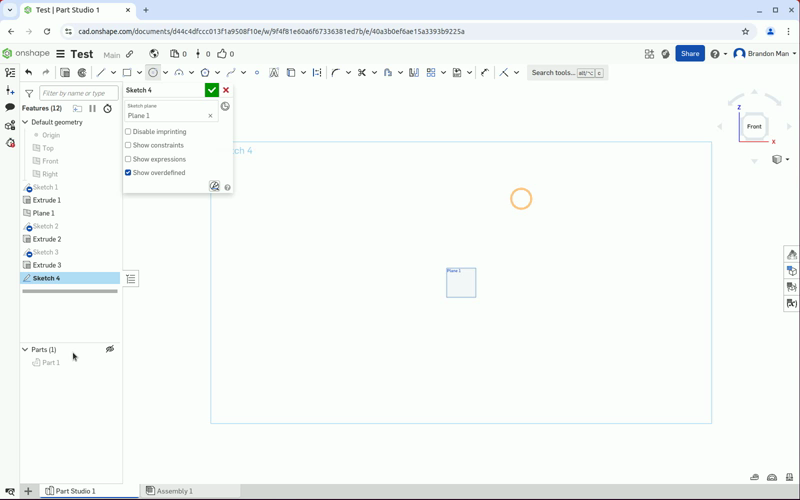
mouse_move(408, 337)
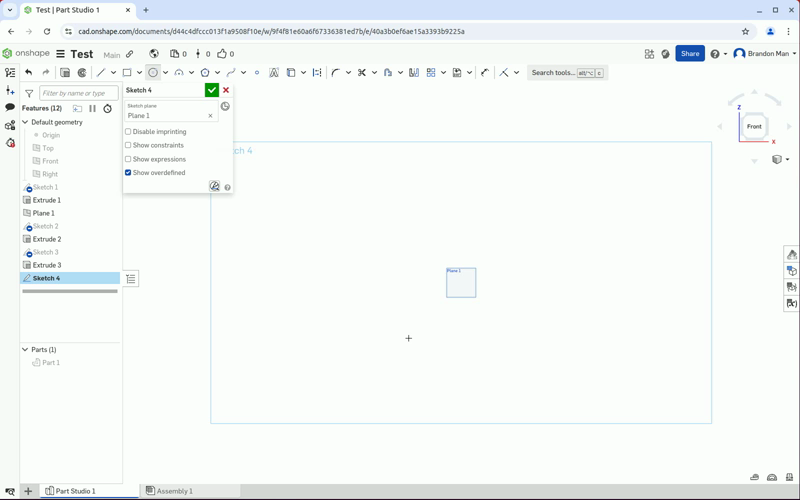
click(408, 337)
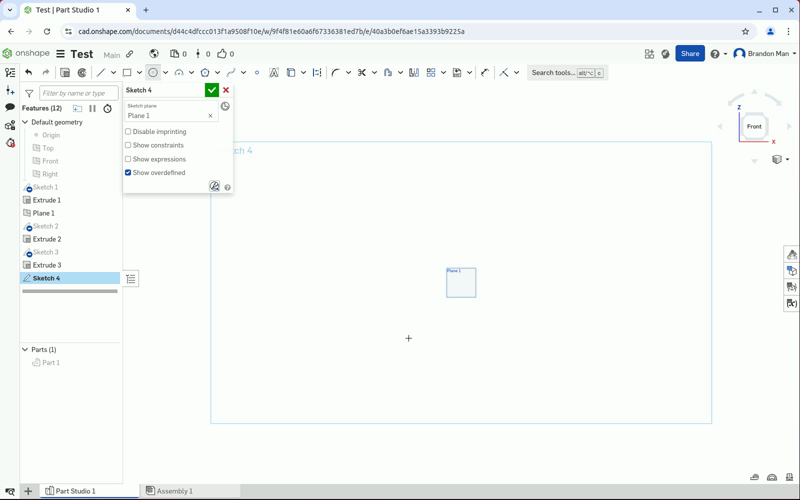
key_up(shift)
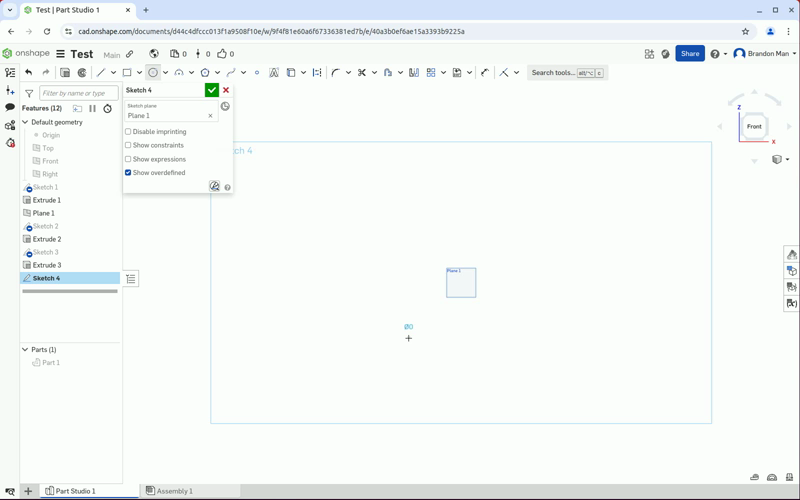
mouse_move(418, 337)
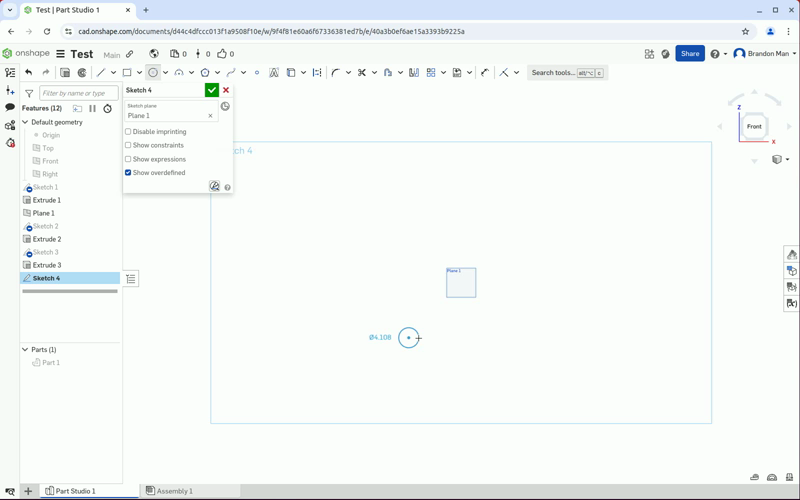
click(418, 337)
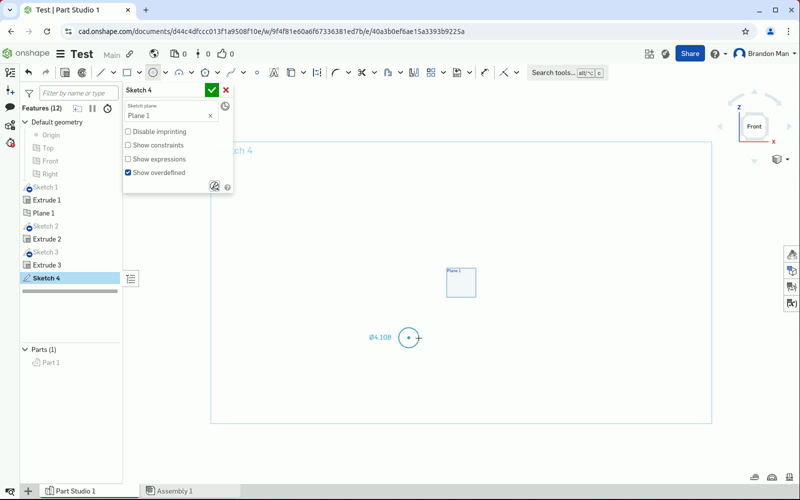
key(esc)
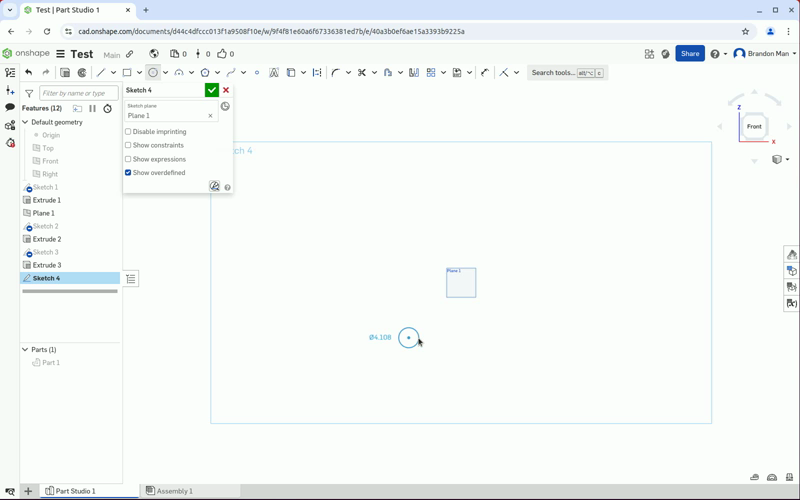
mouse_move(405, 332)
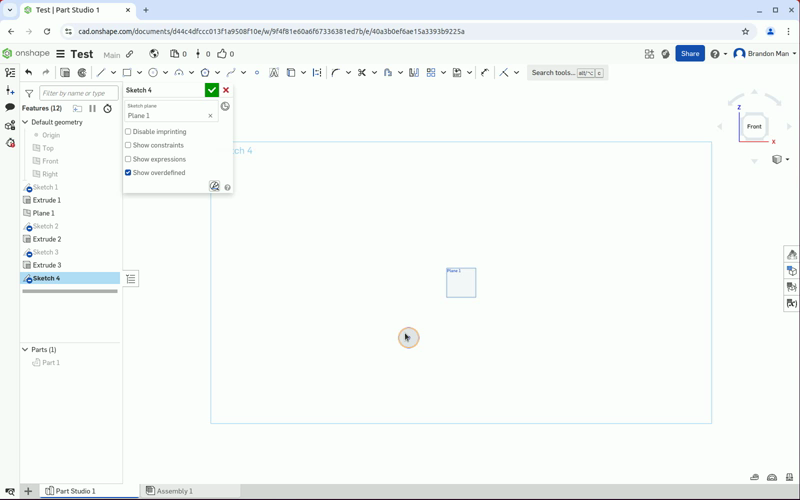
scroll(6)
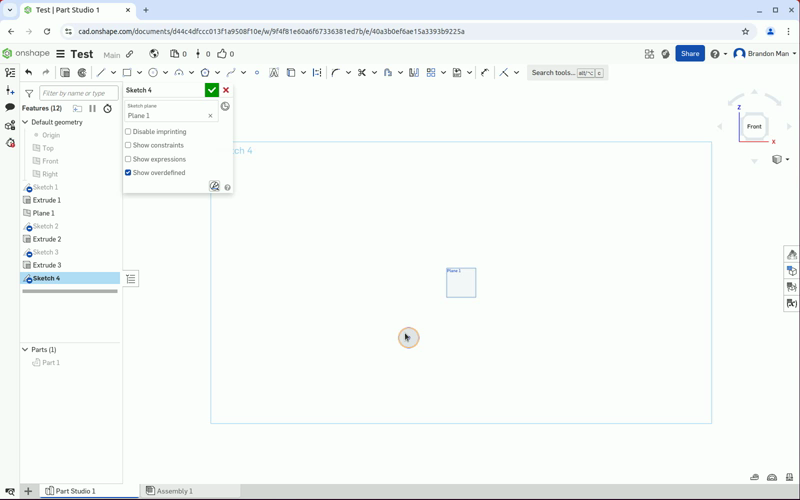
scroll(6)
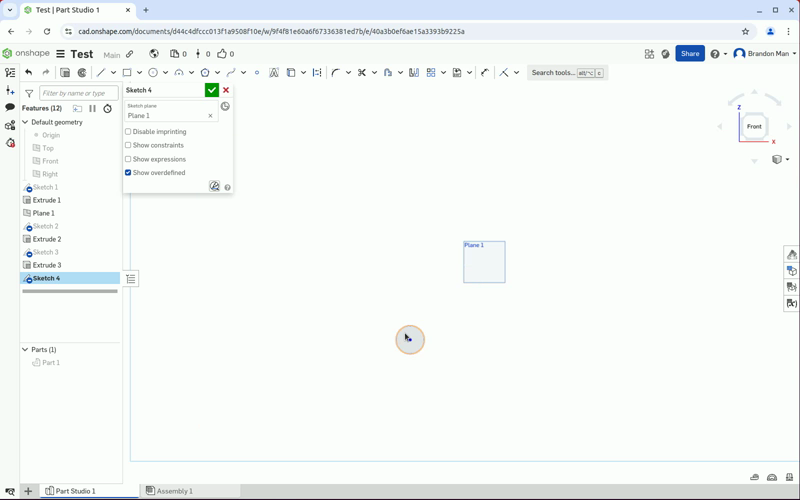
scroll(6)
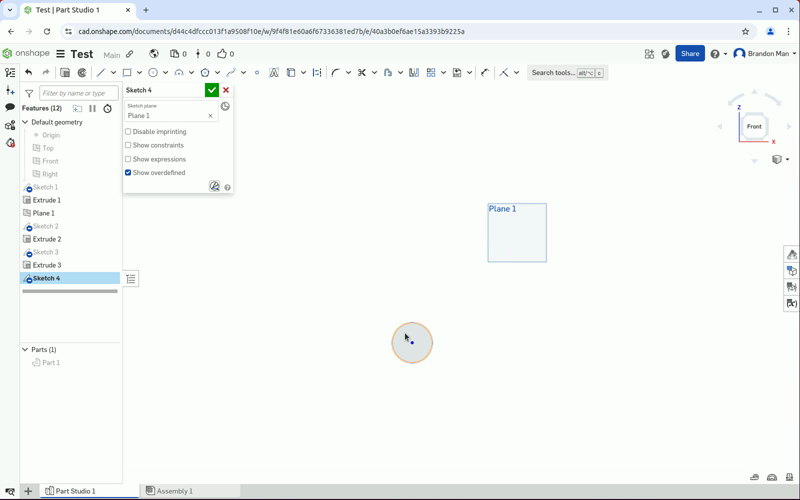
scroll(6)
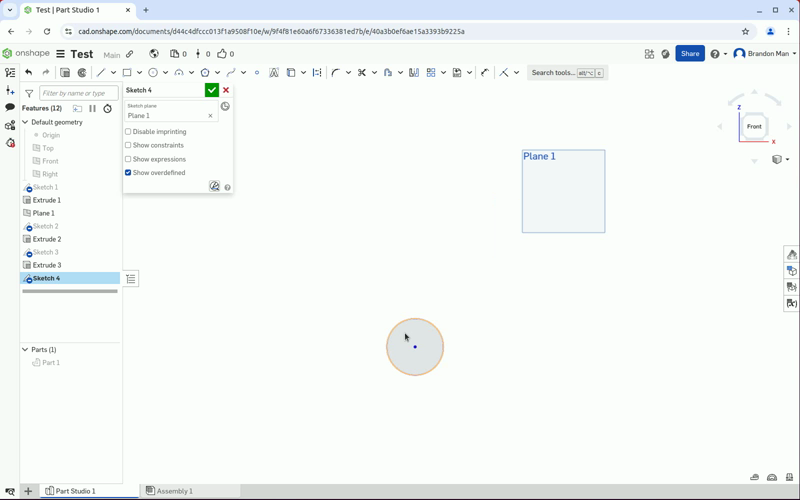
scroll(6)
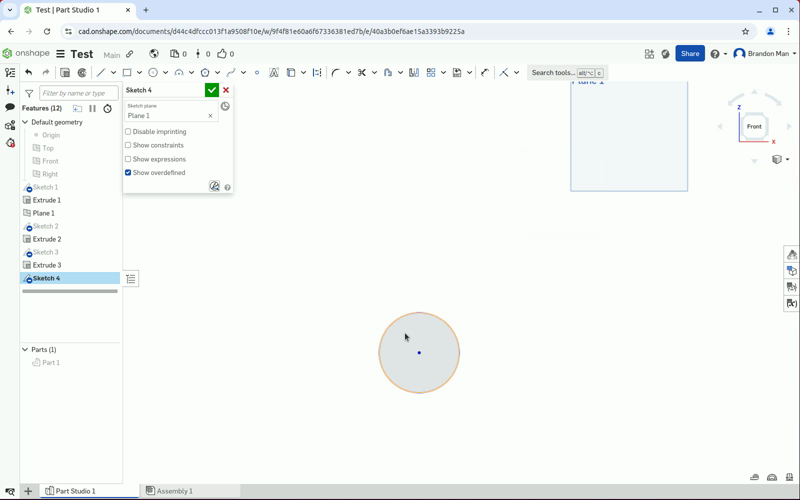
scroll(6)
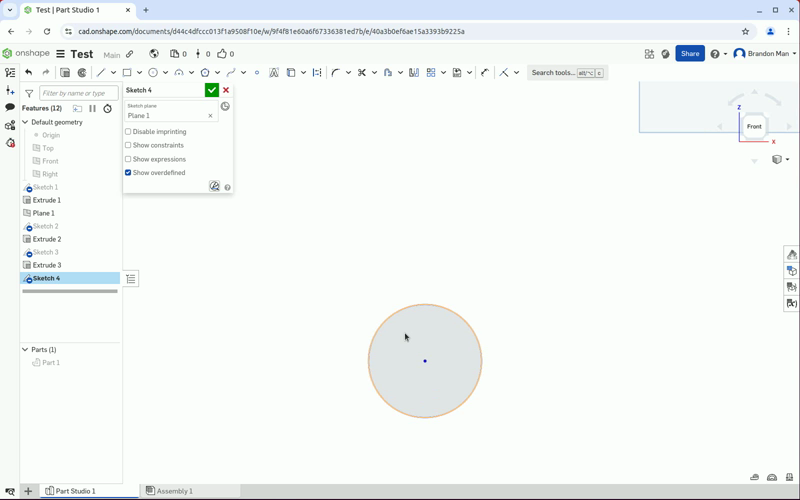
scroll(6)
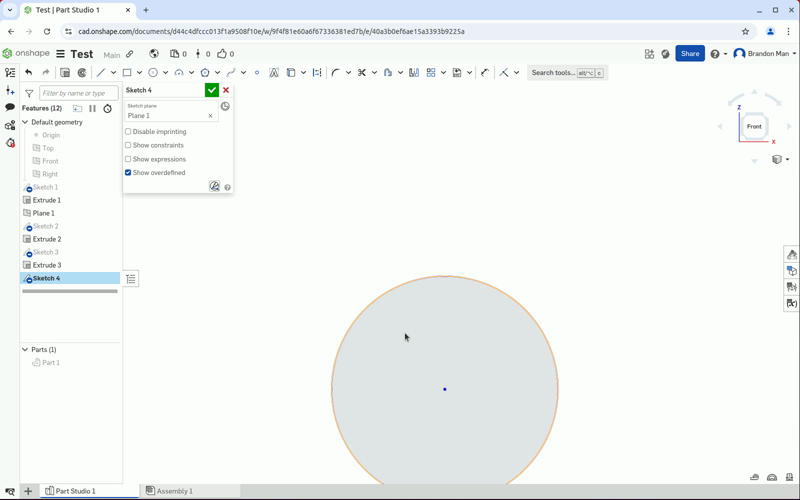
click(405, 332)
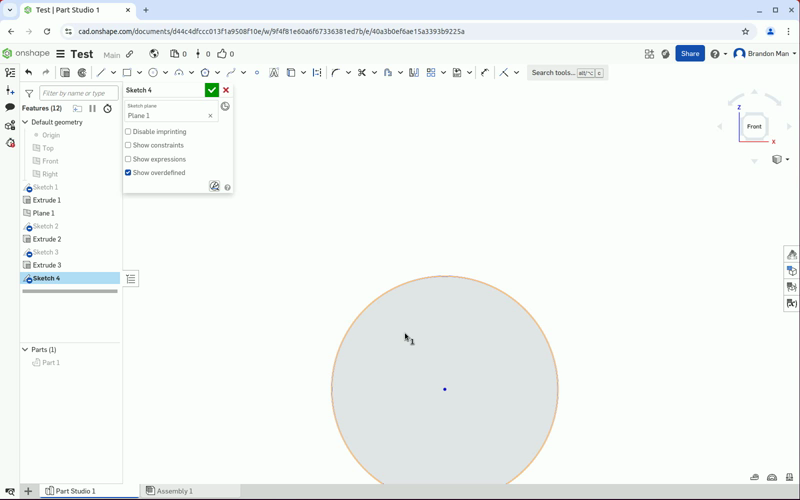
scroll(-6)
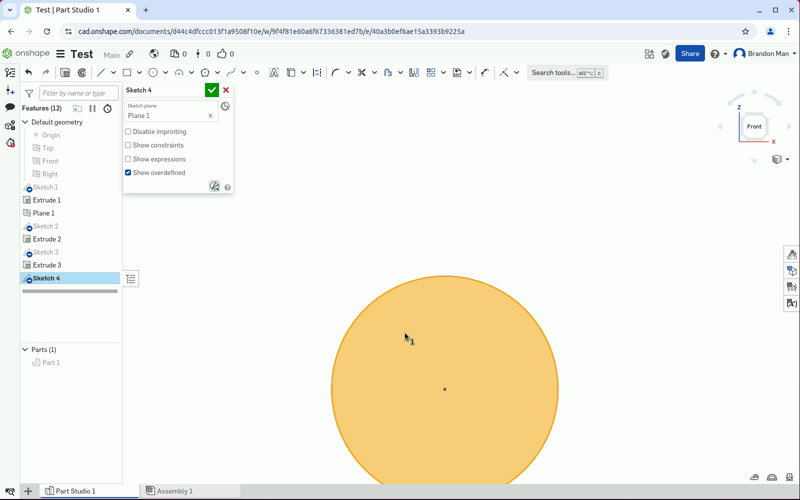
scroll(-6)
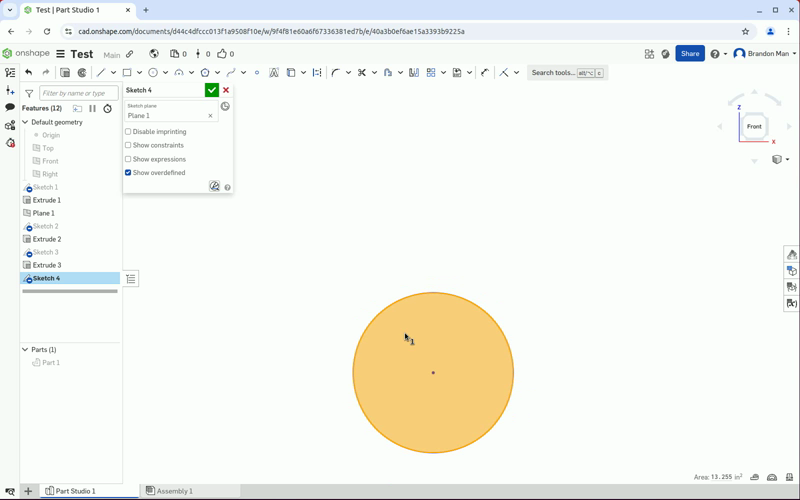
scroll(-6)
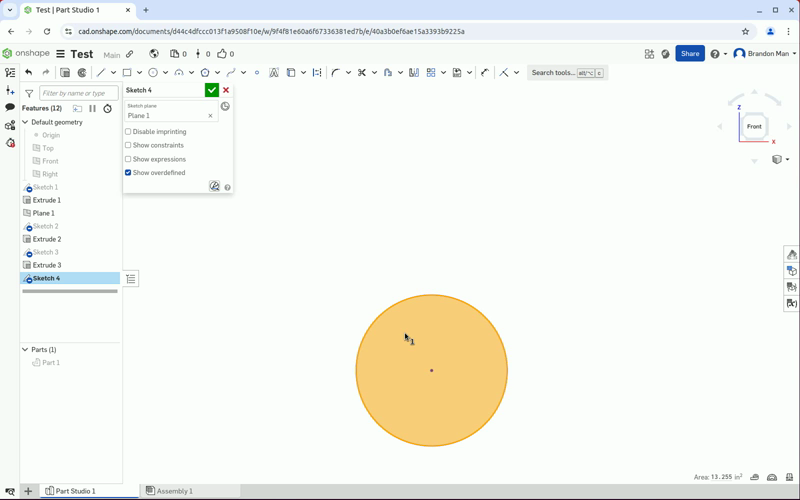
scroll(-6)
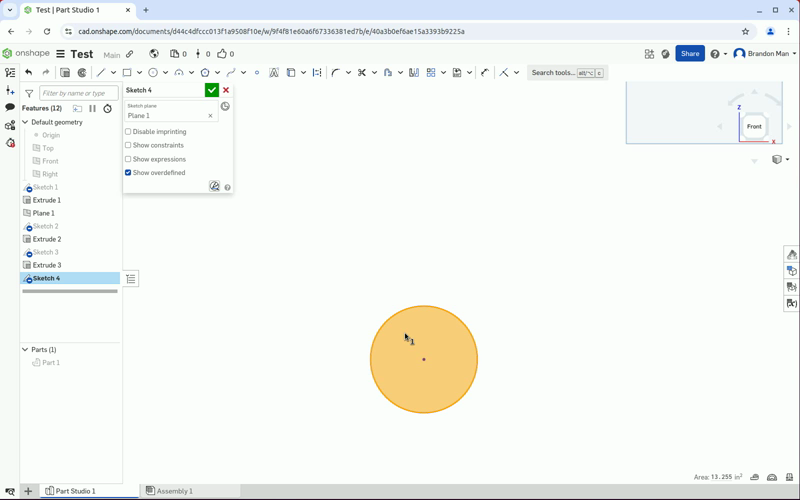
scroll(-6)
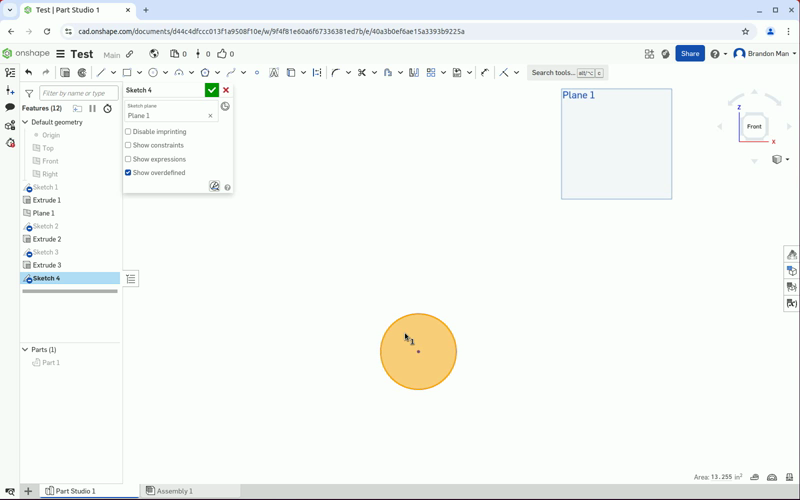
scroll(-6)
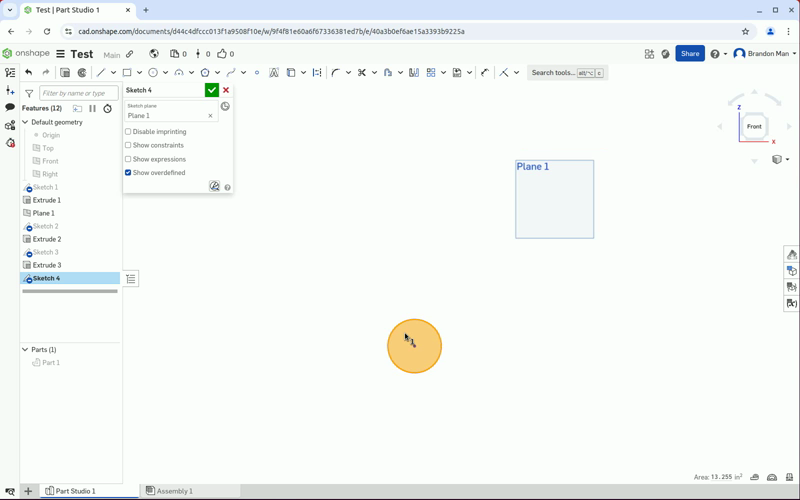
scroll(-6)
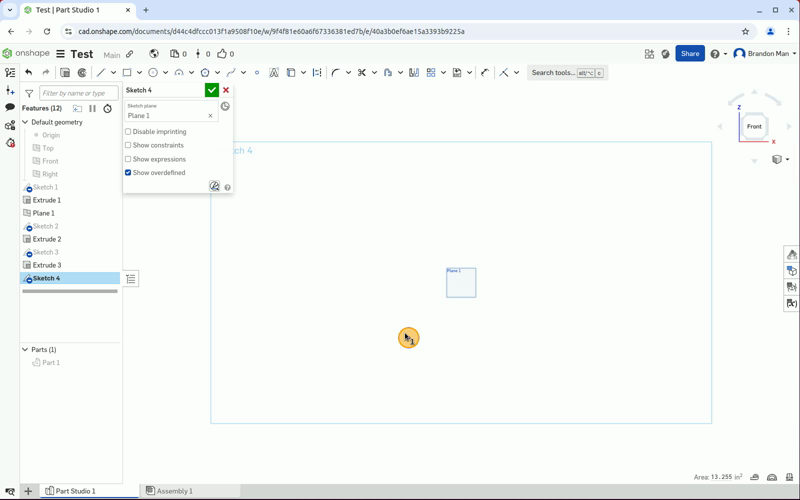
mouse_move(73, 352)
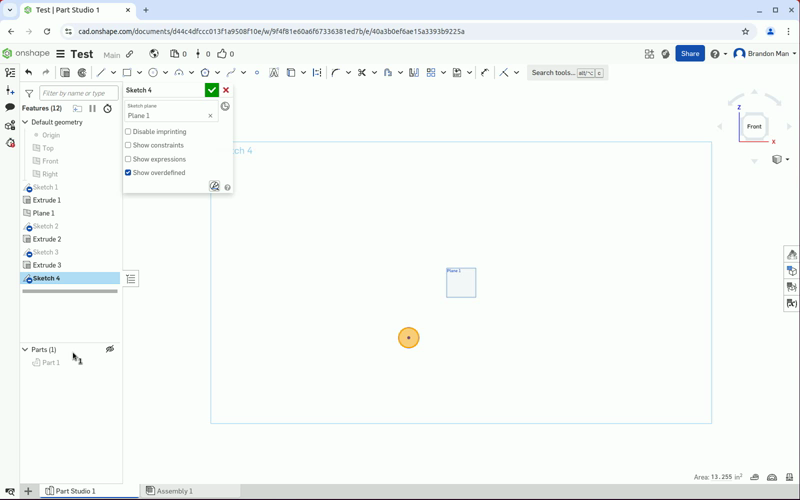
key(shift+y)
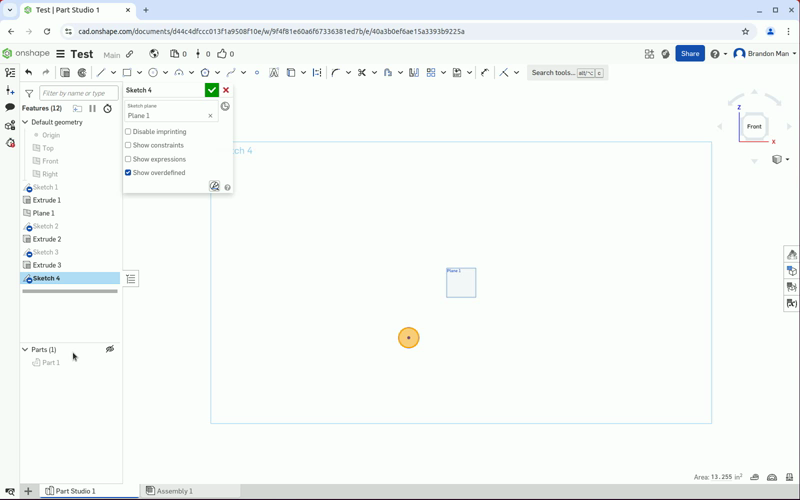
key(shift+e)
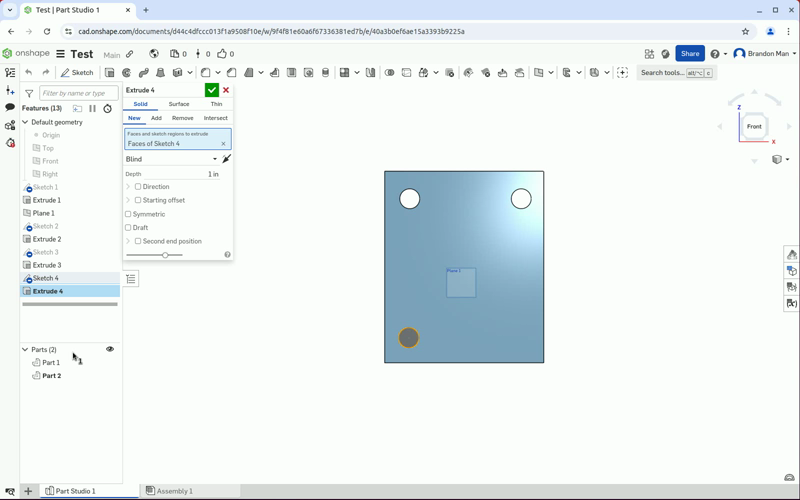
mouse_move(143, 106)
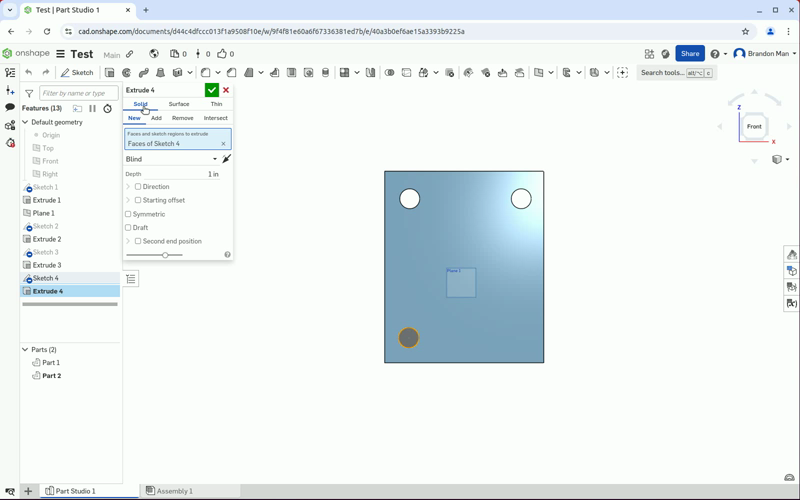
click(143, 106)
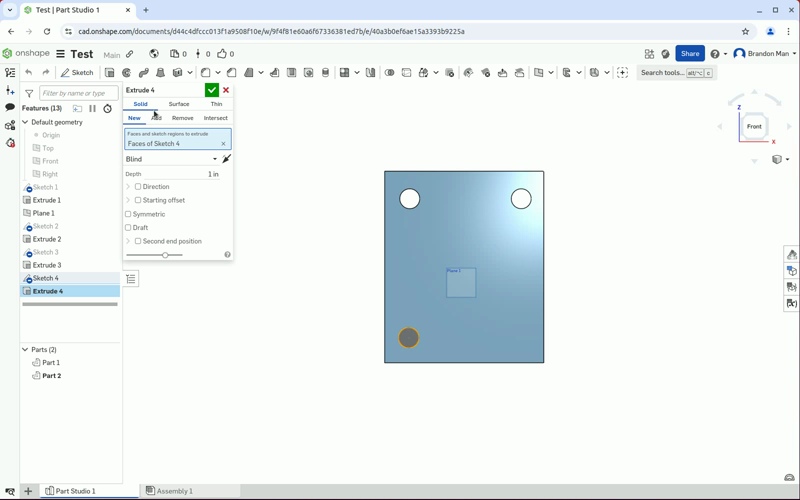
mouse_move(186, 120)
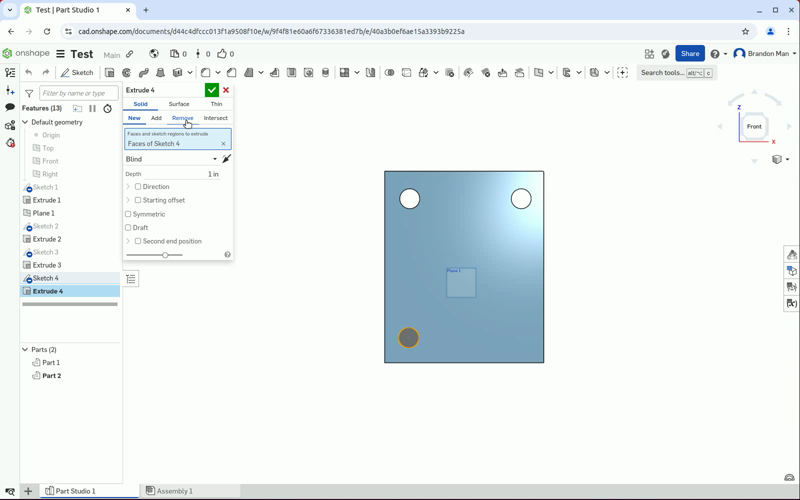
click(186, 120)
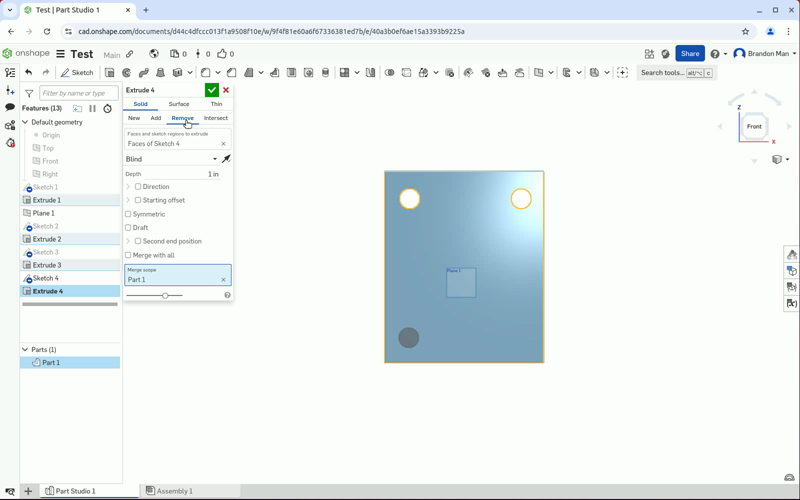
key(tab, 4)
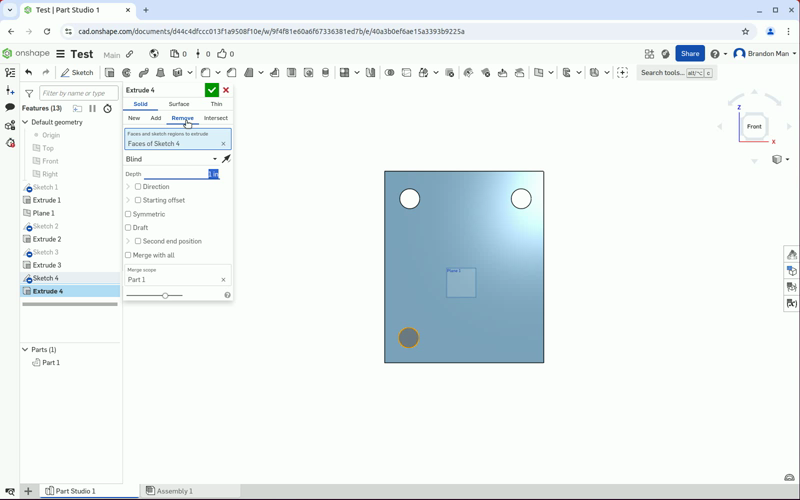
text(30.811)
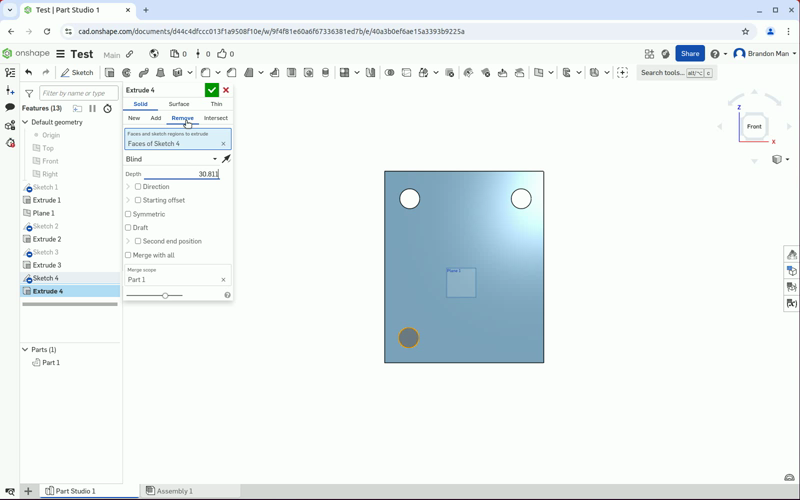
key(tab, 6)
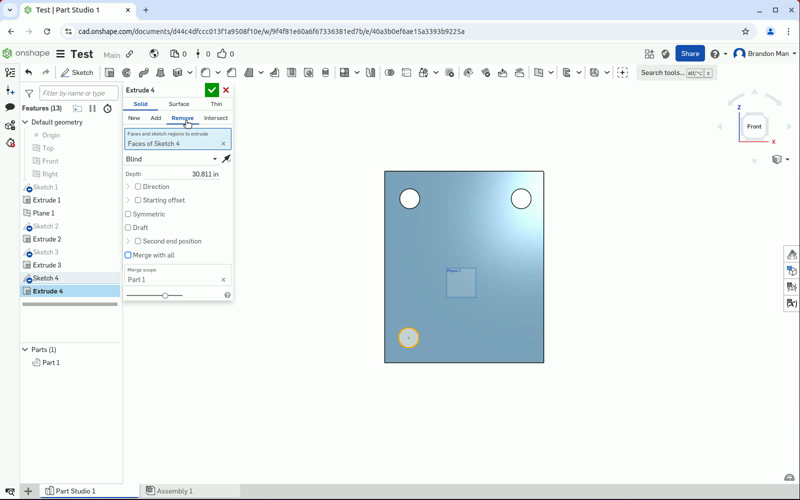
key(space)
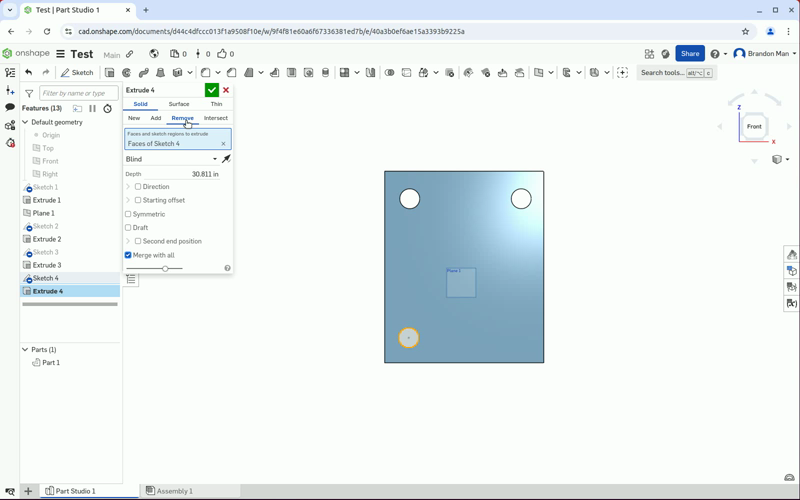
key(enter)
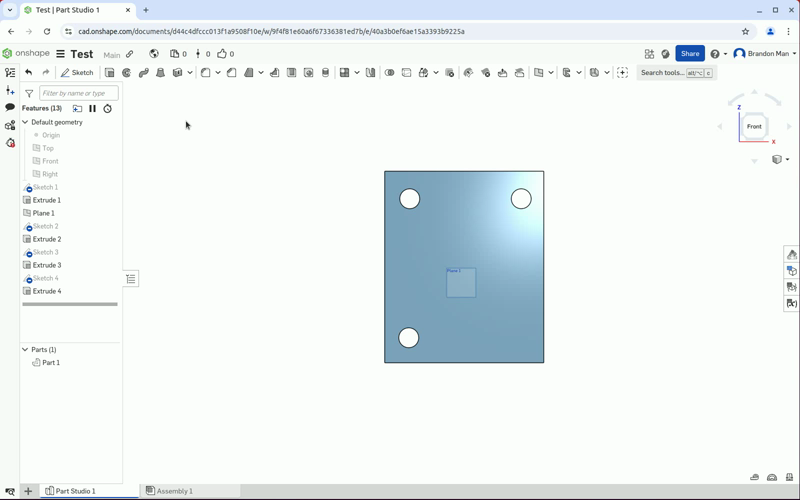
key(shift+h)
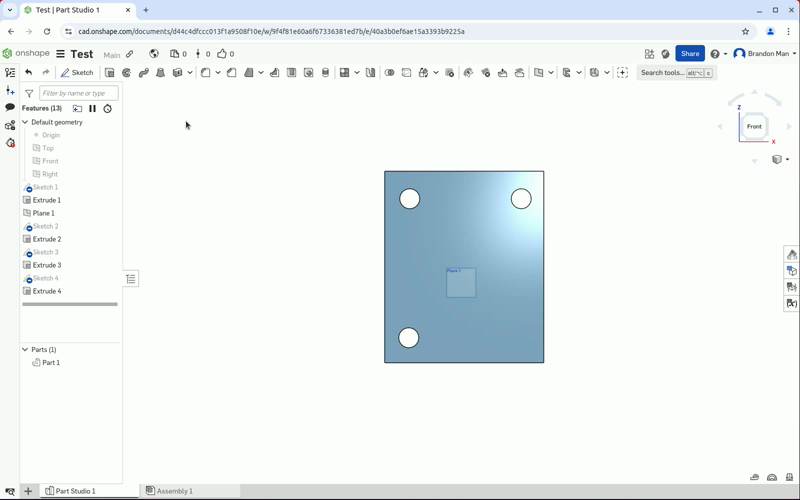
key(shift+h)
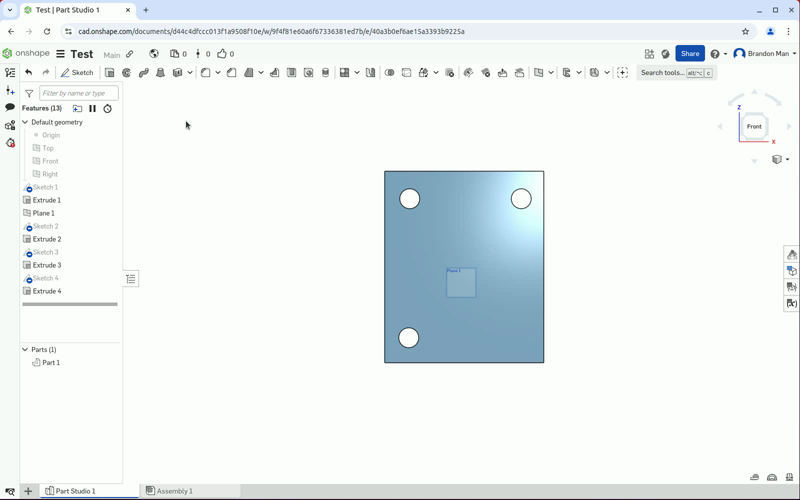
mouse_move(73, 189)
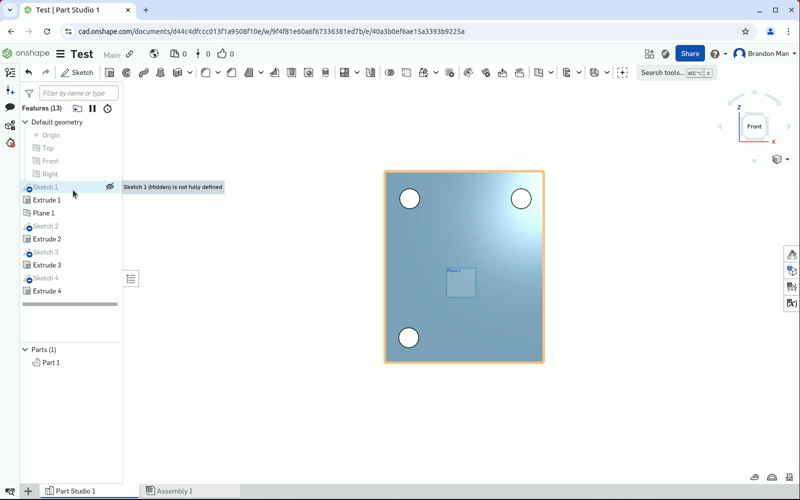
click(73, 189)
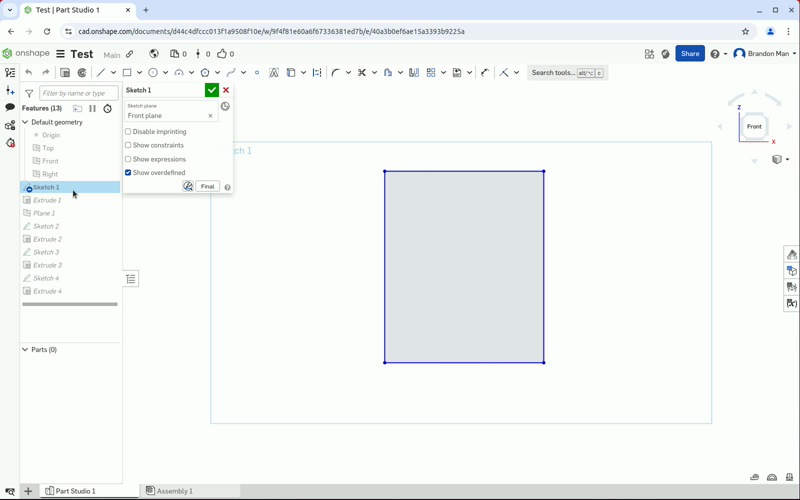
mouse_move(229, 92)
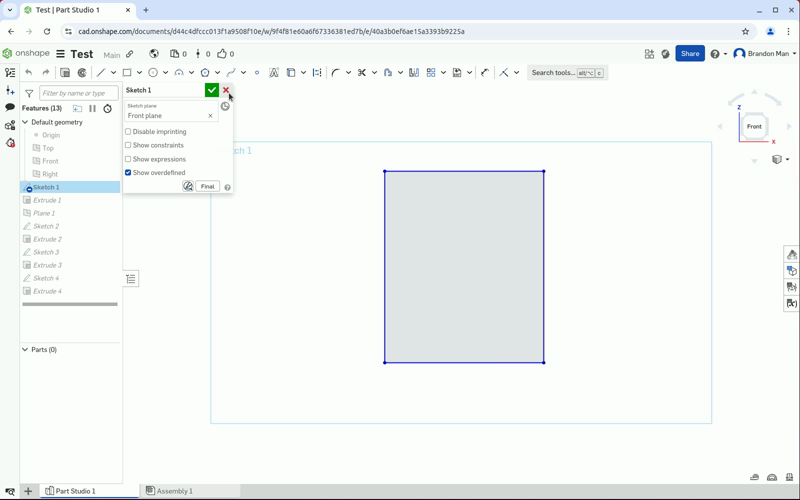
click(229, 92)
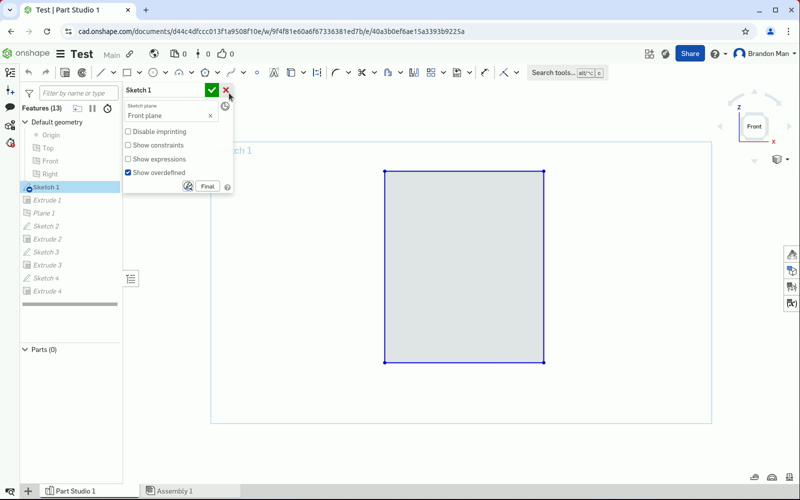
key(shift+s)
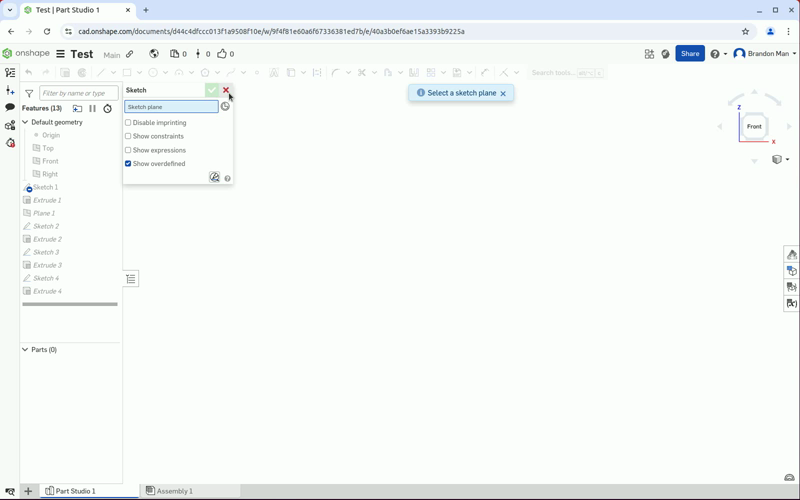
mouse_move(73, 215)
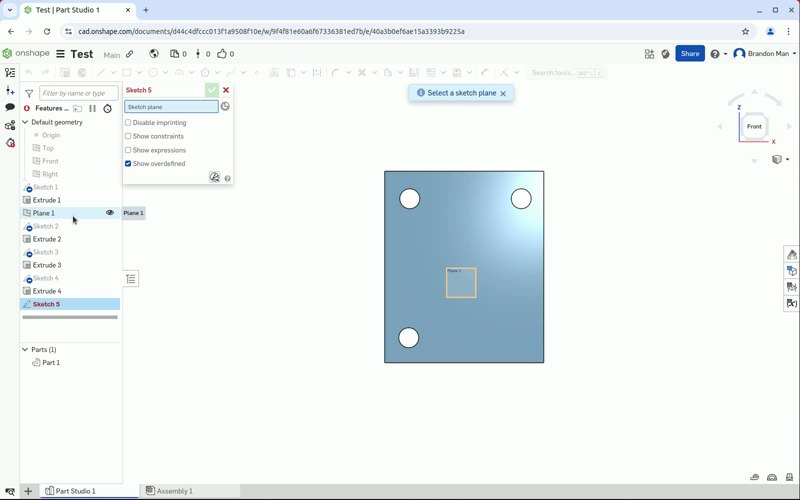
click(73, 215)
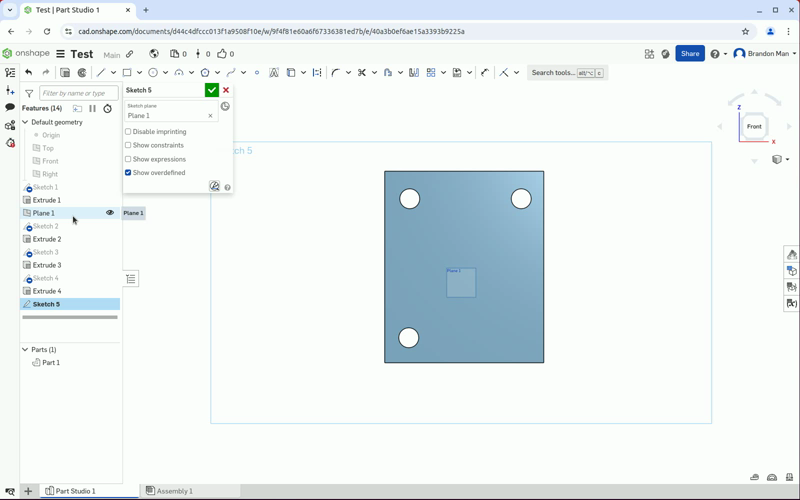
mouse_move(73, 352)
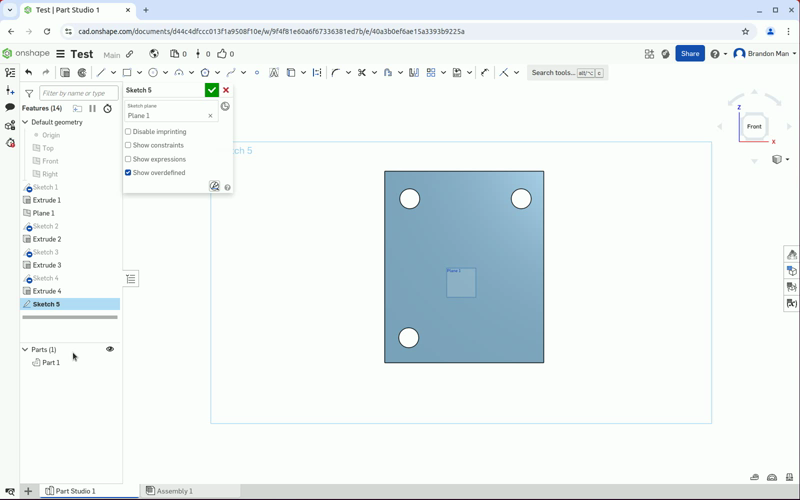
key(y)
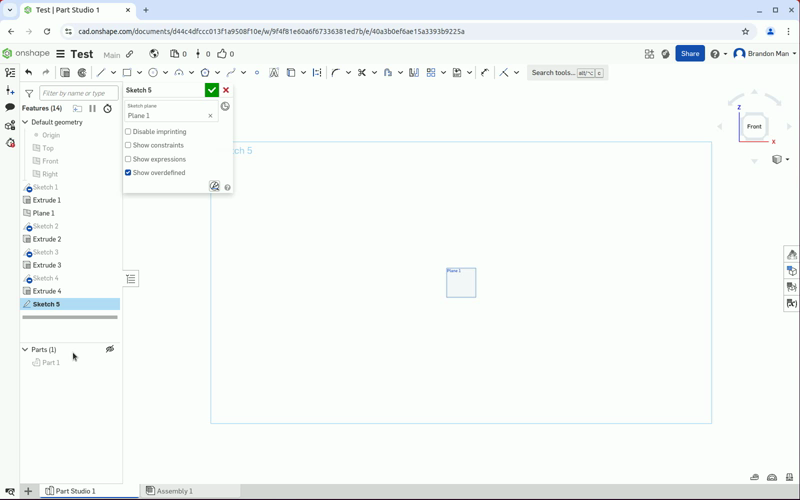
key(c)
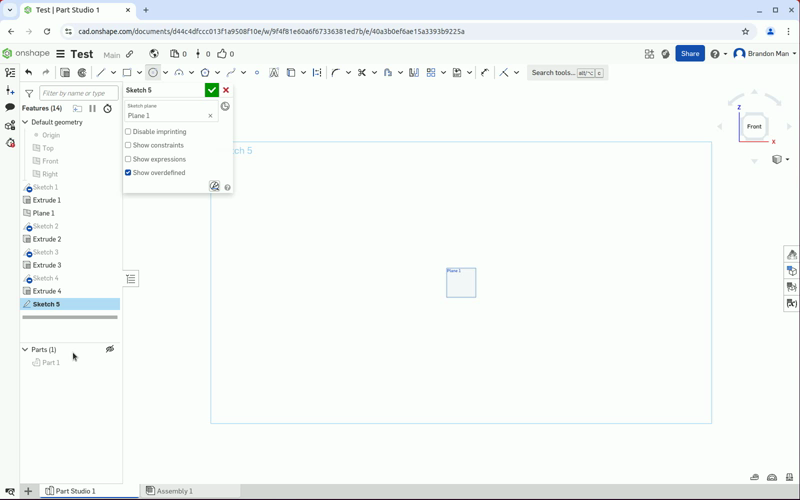
key_down(shift)
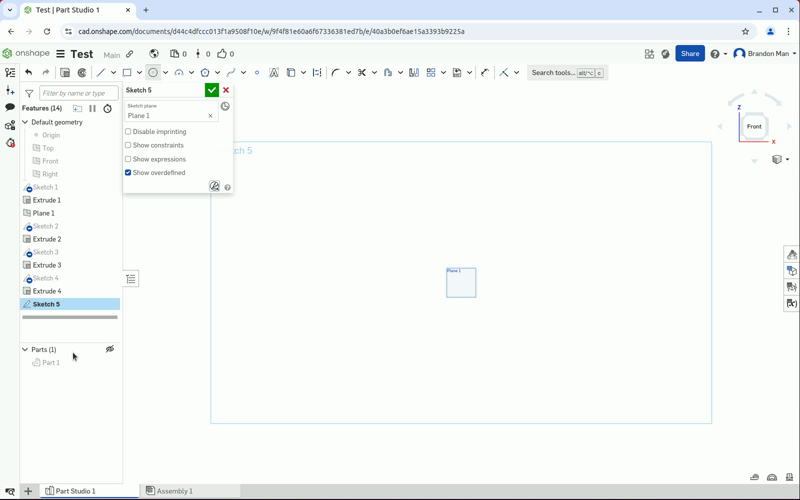
mouse_move(521, 339)
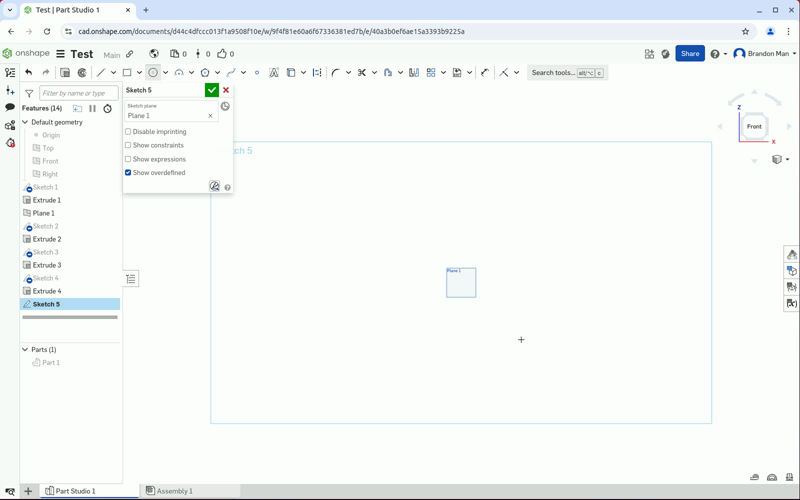
click(521, 339)
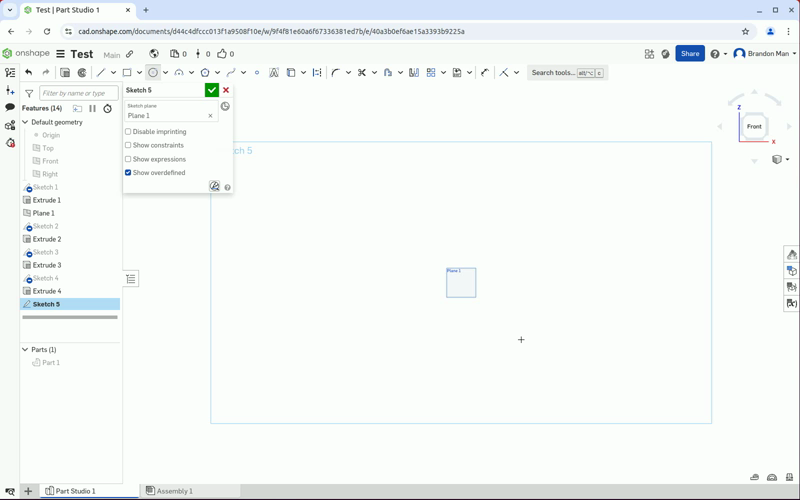
key_up(shift)
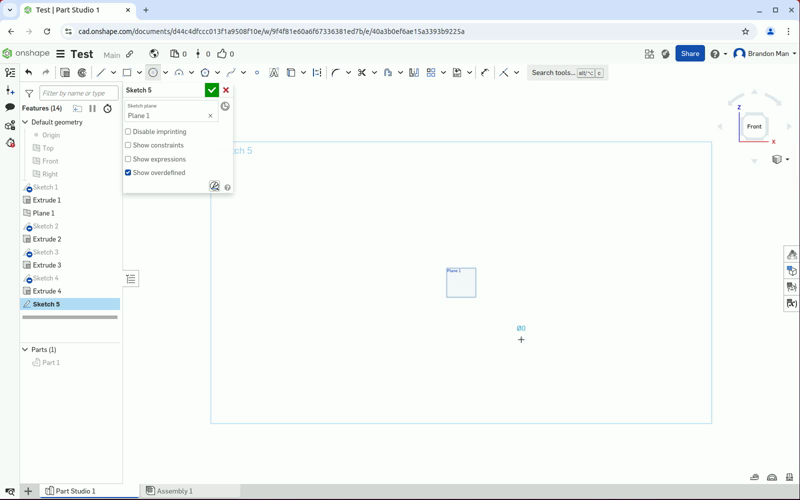
mouse_move(531, 339)
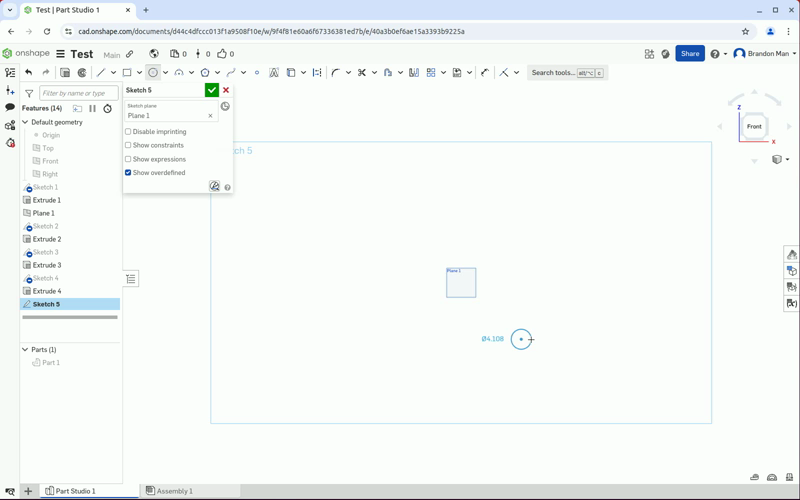
click(531, 339)
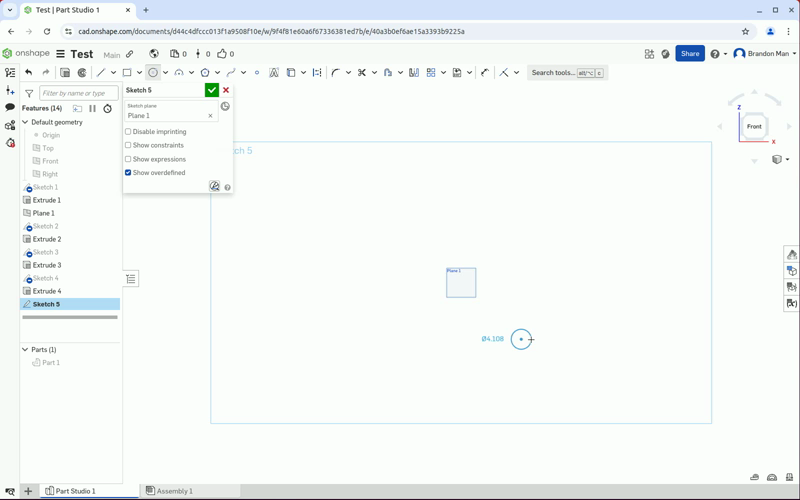
key(esc)
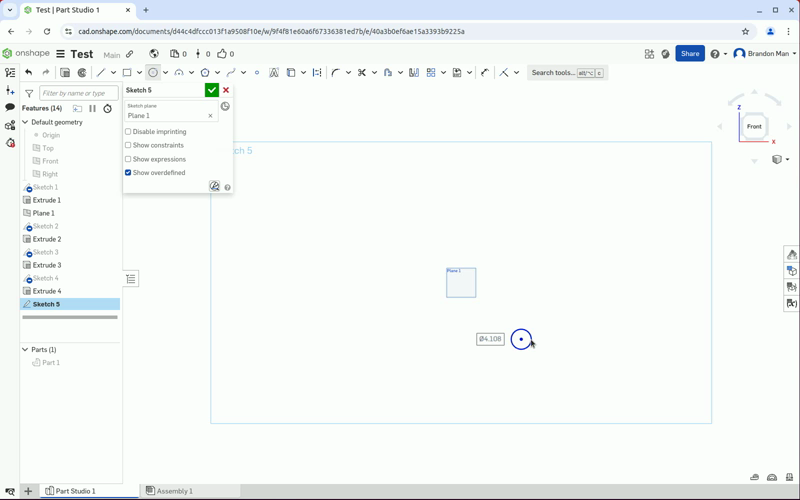
mouse_move(517, 330)
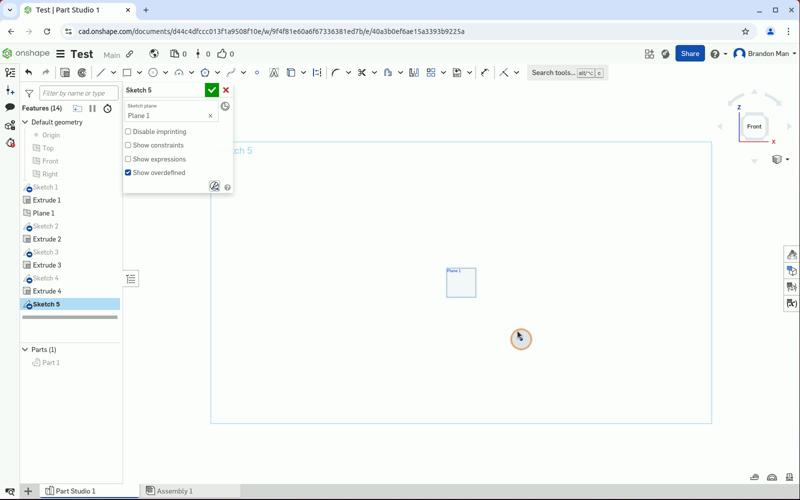
scroll(6)
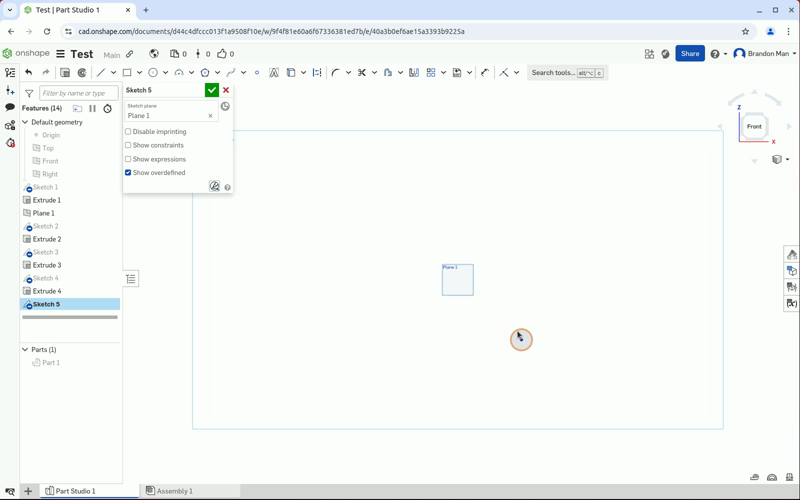
scroll(6)
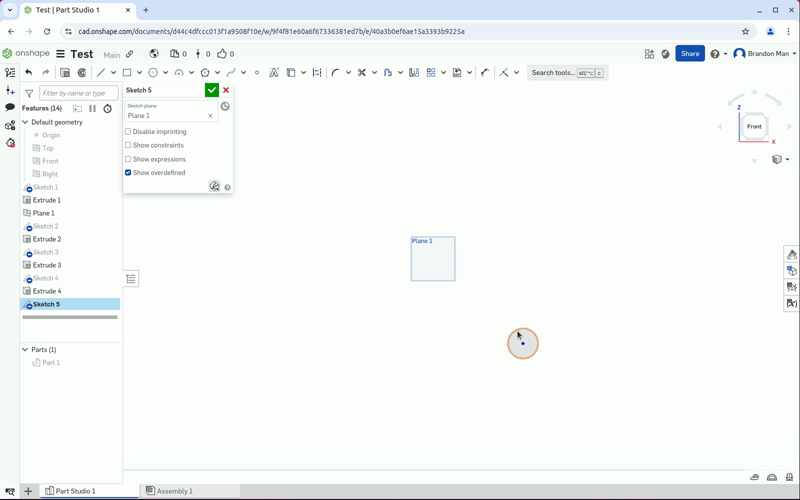
scroll(6)
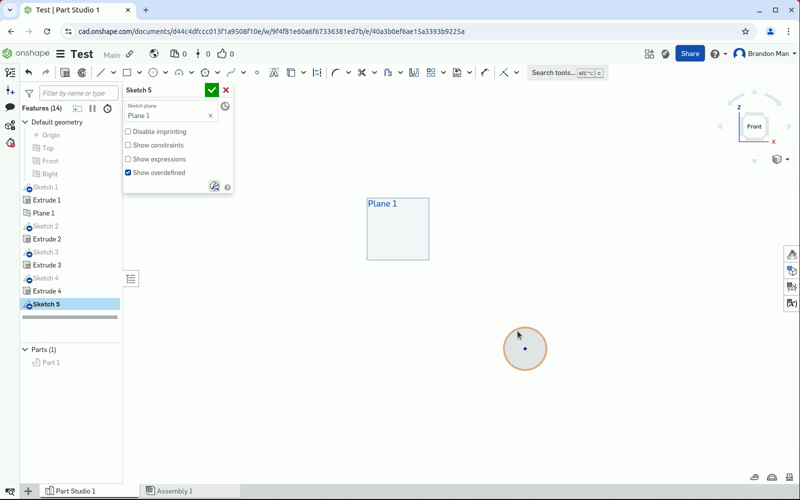
scroll(6)
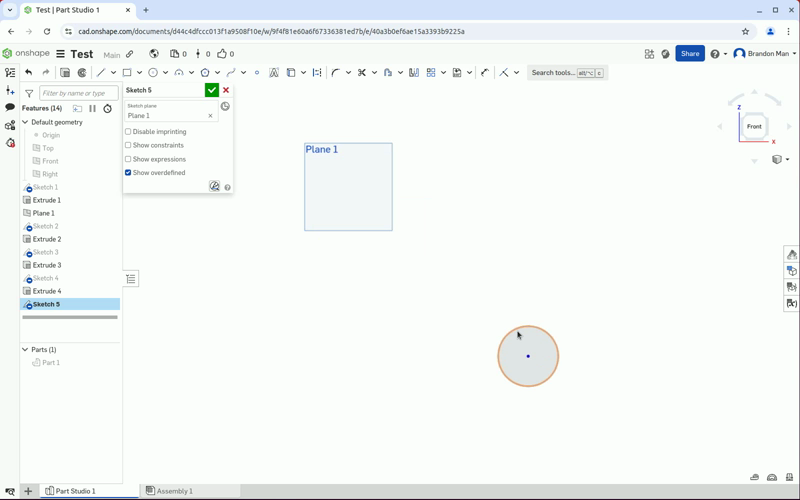
scroll(6)
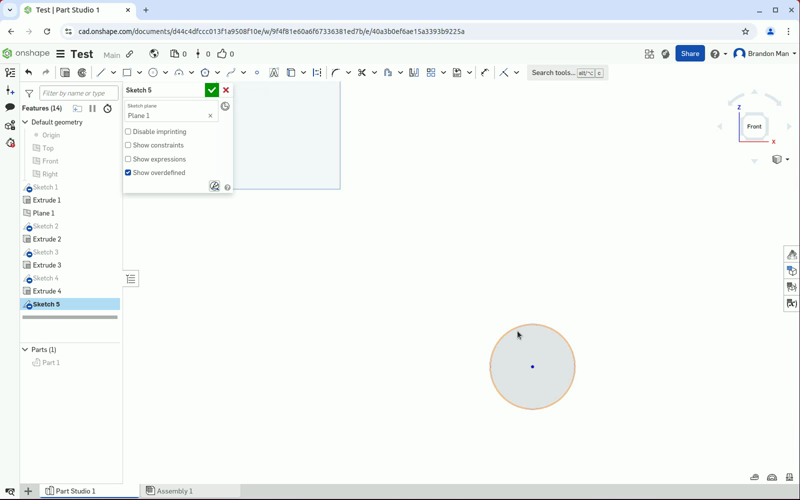
scroll(6)
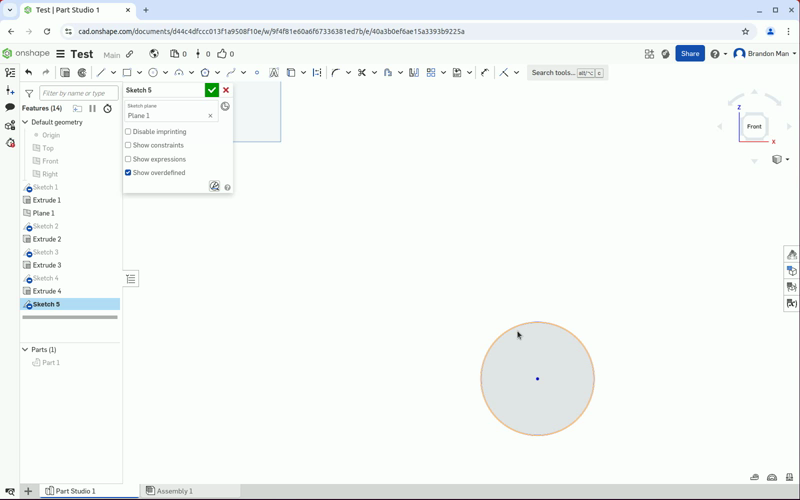
scroll(6)
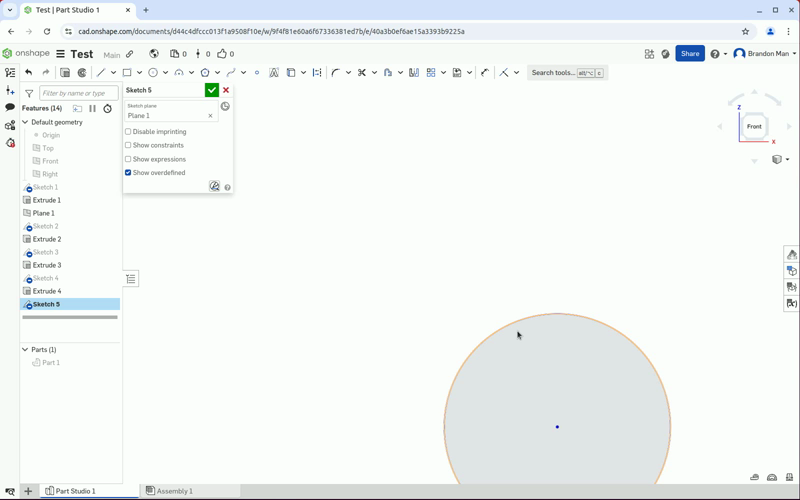
click(517, 330)
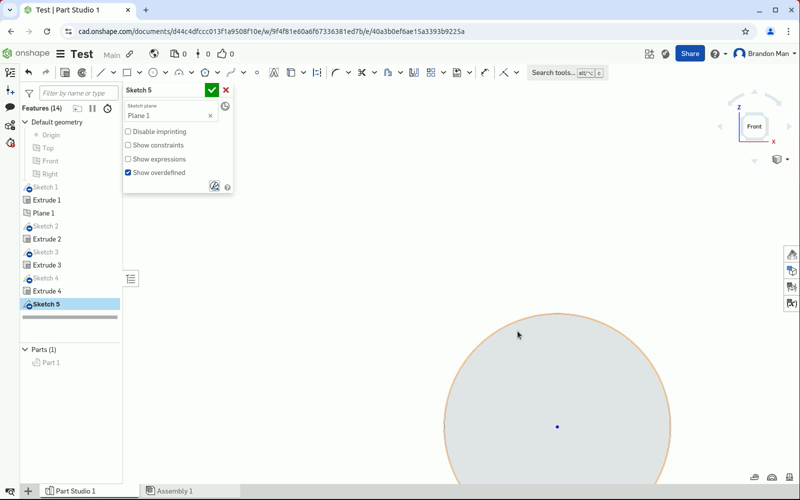
scroll(-6)
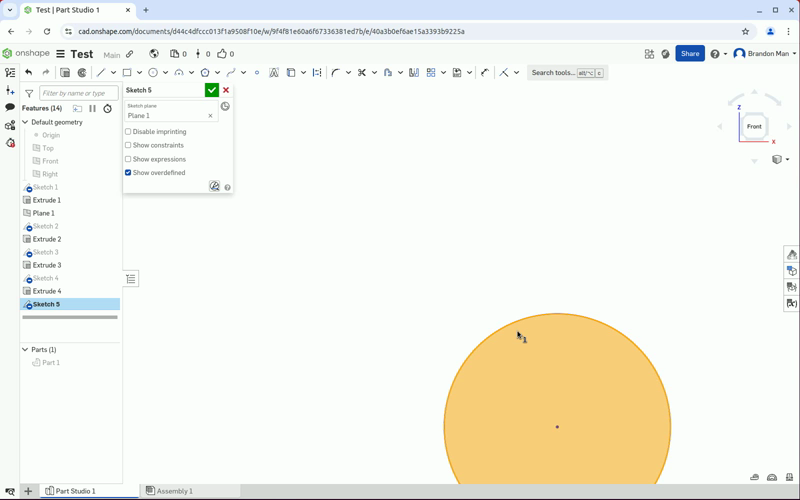
scroll(-6)
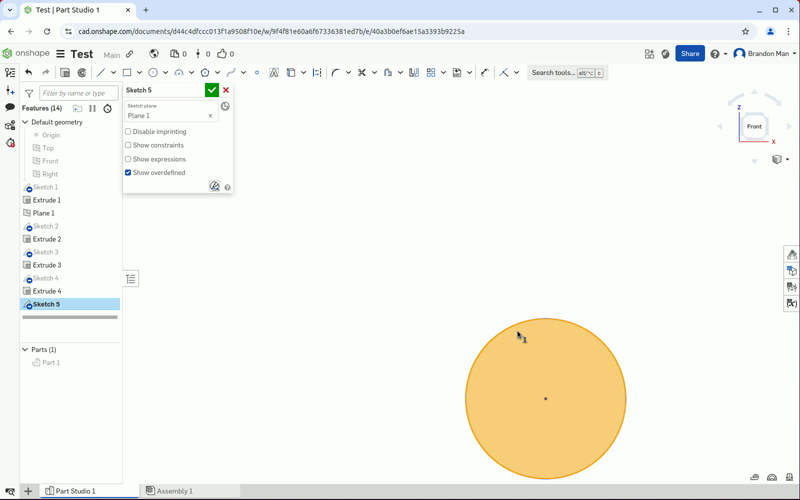
scroll(-6)
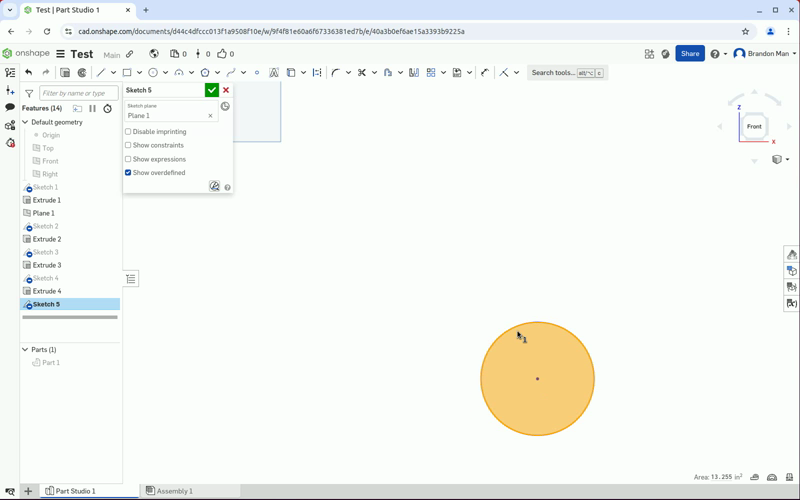
scroll(-6)
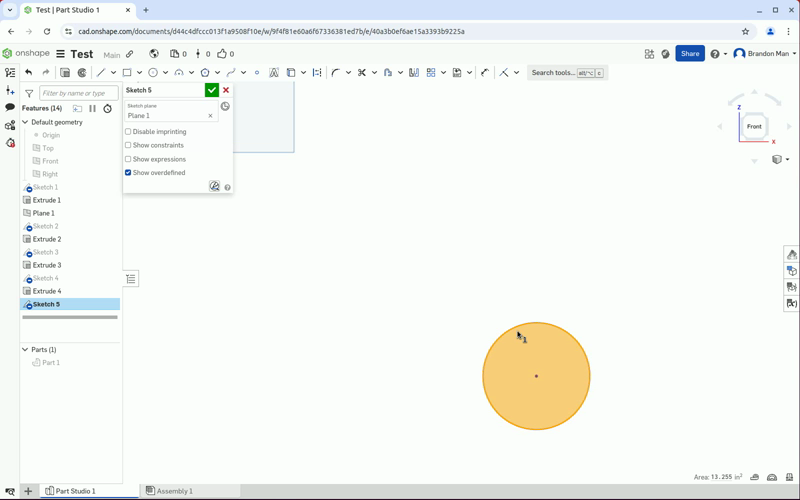
scroll(-6)
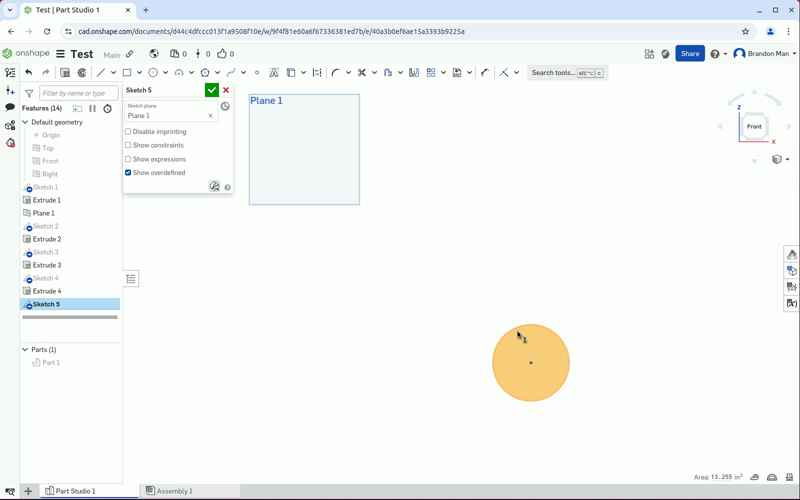
scroll(-6)
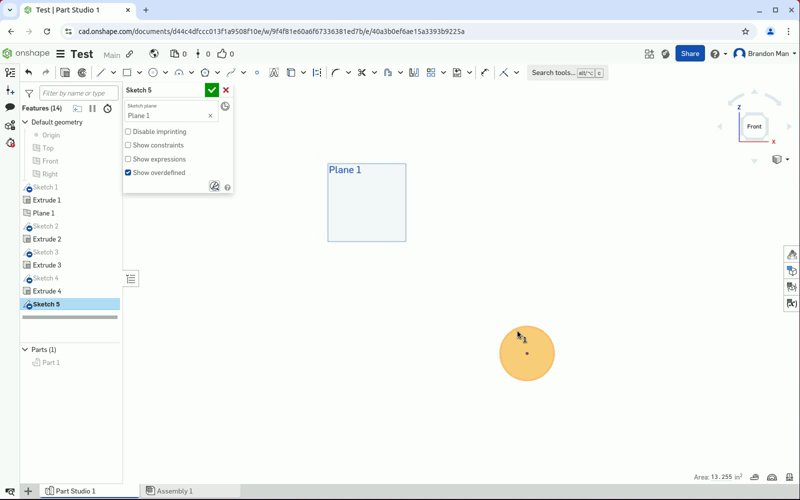
scroll(-6)
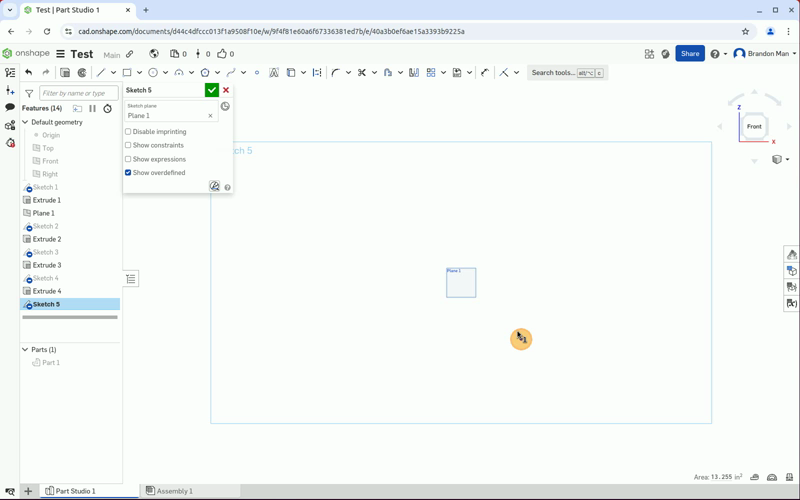
mouse_move(73, 352)
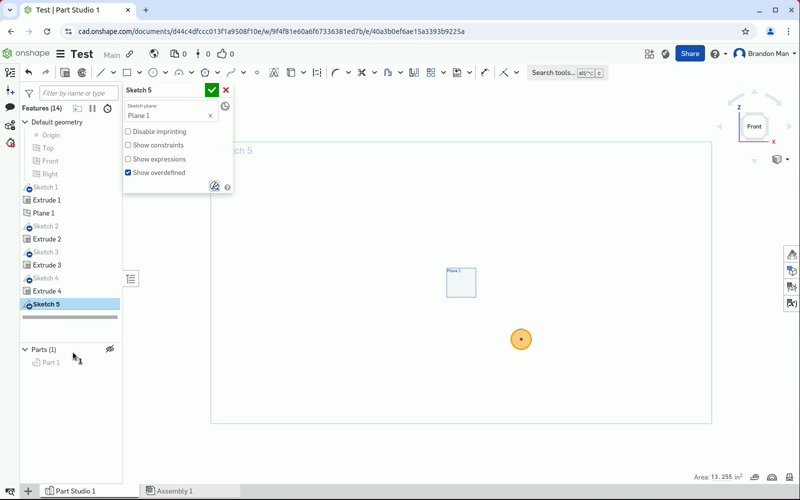
key(shift+y)
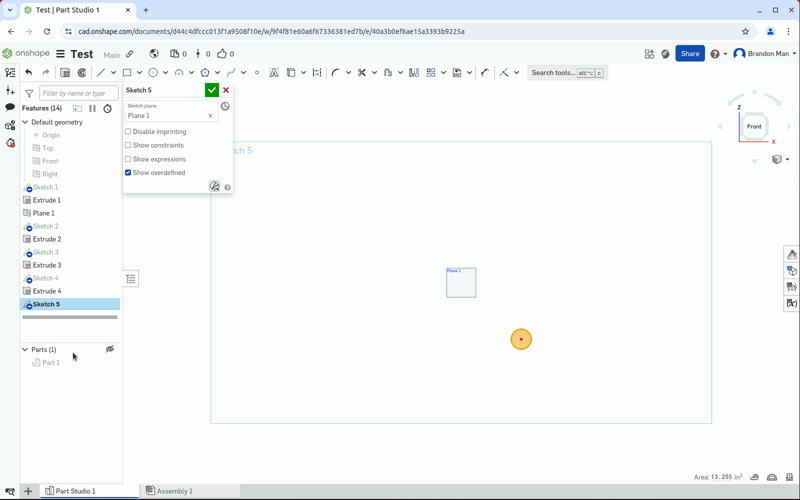
key(shift+e)
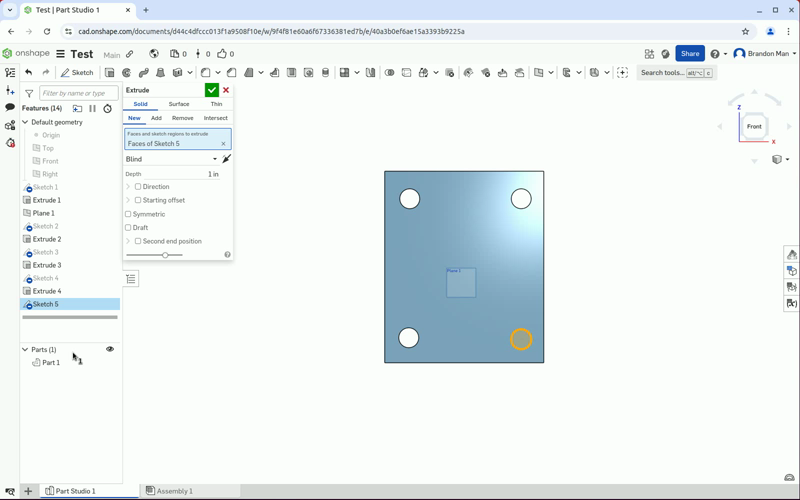
mouse_move(143, 106)
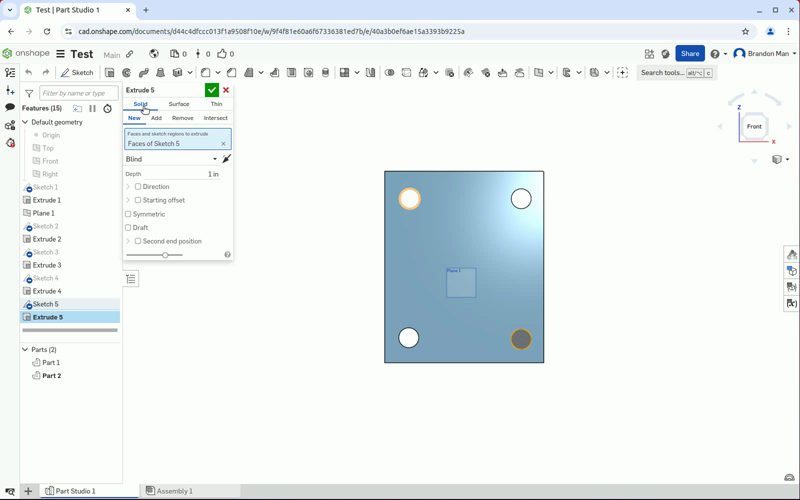
click(143, 106)
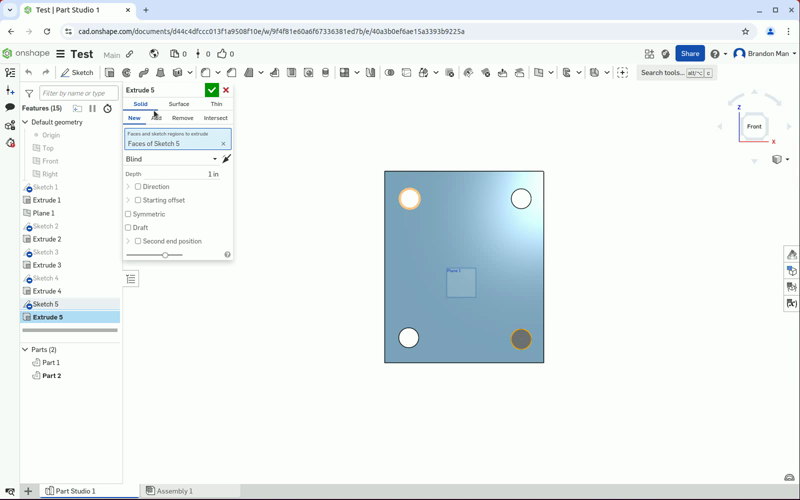
mouse_move(186, 120)
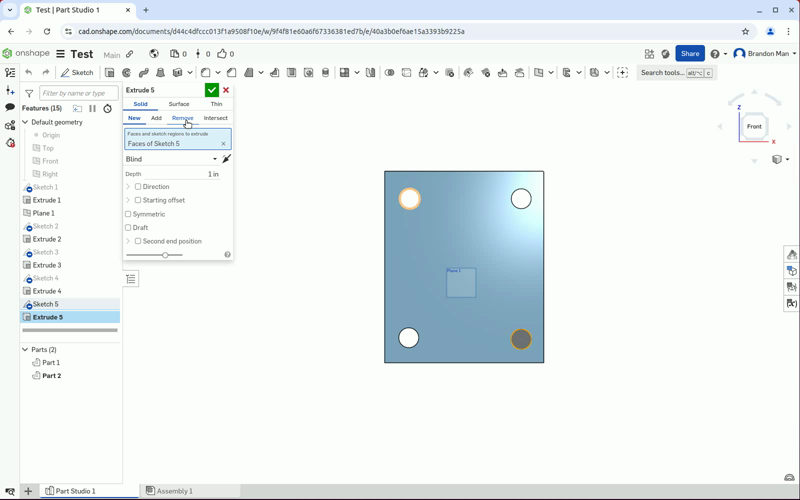
click(186, 120)
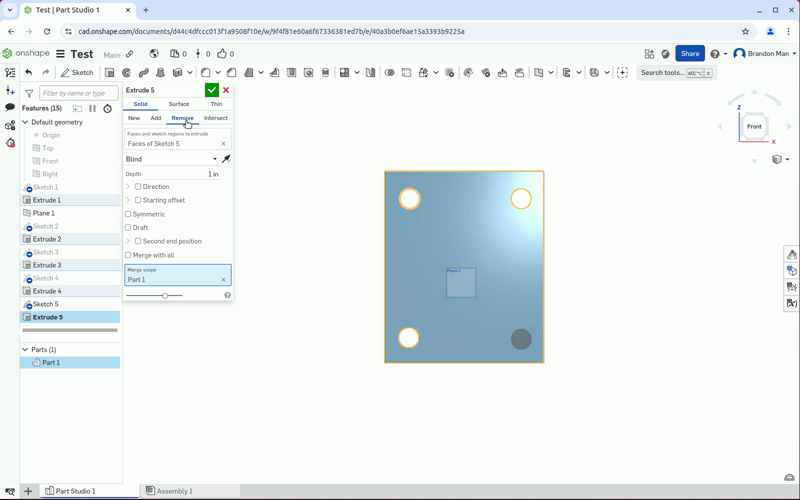
key(tab, 4)
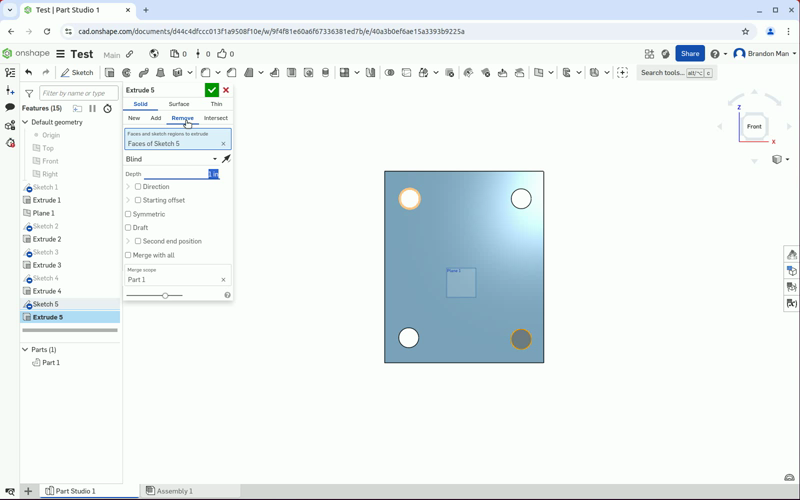
text(30.811)
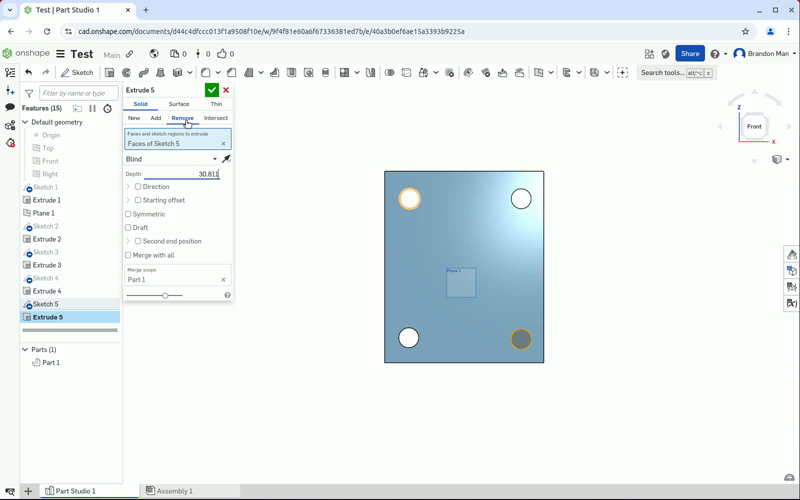
key(tab, 6)
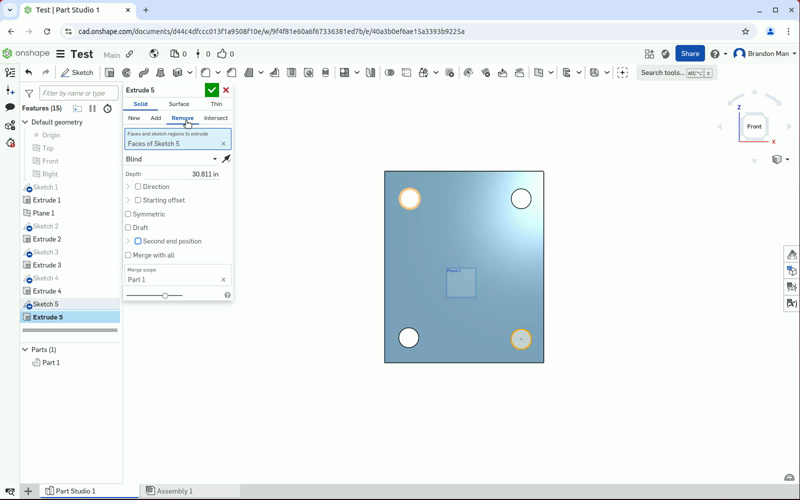
key(space)
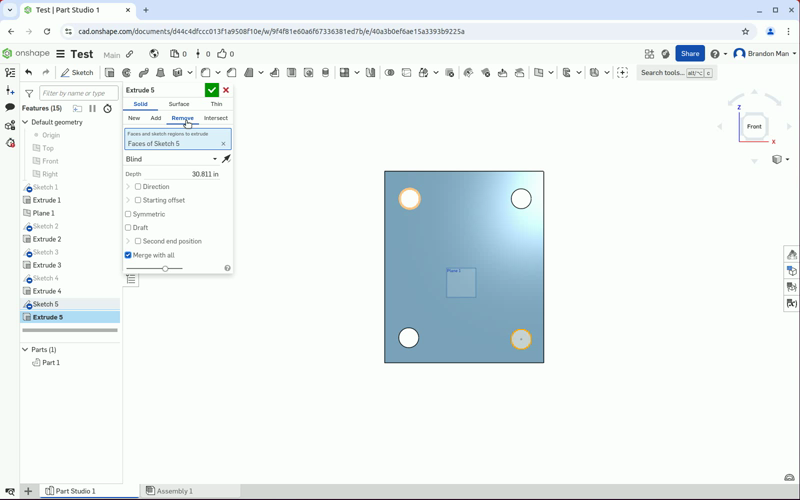
key(enter)
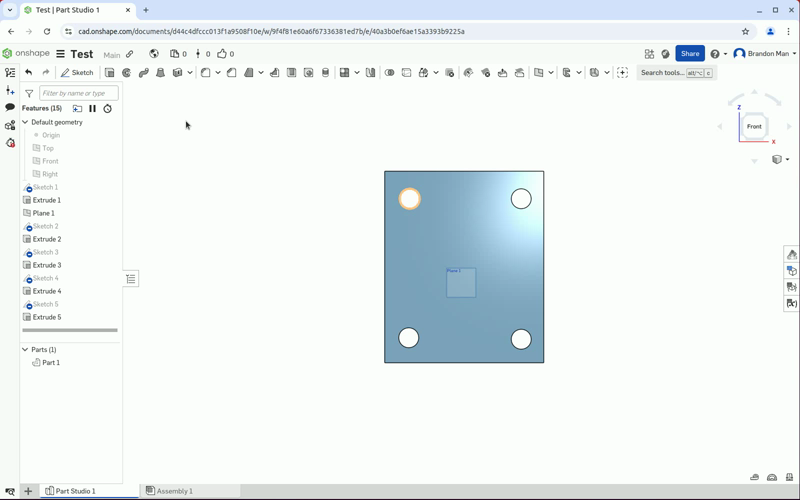
key(shift+h)
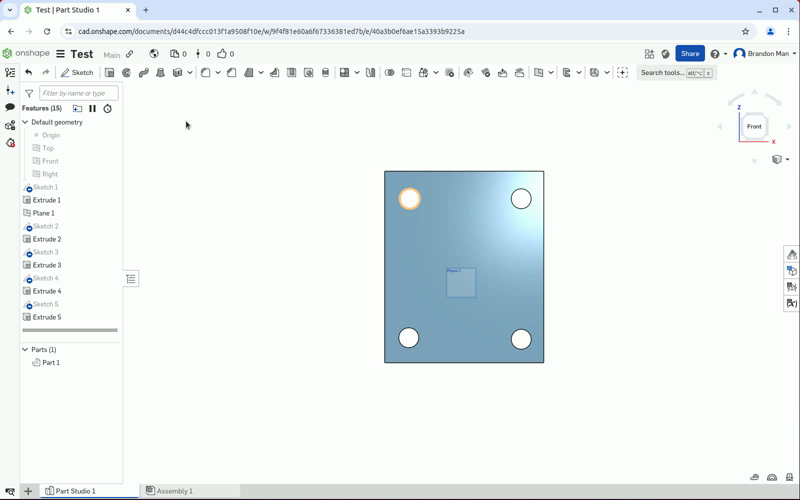
key(shift+h)
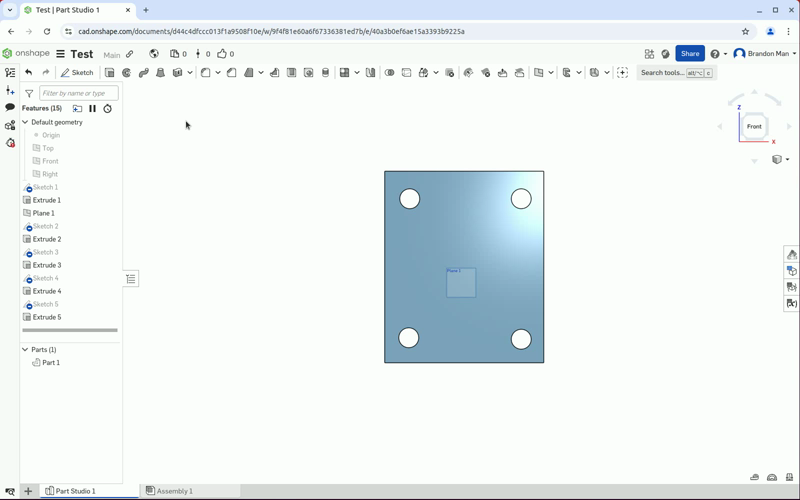
mouse_move(73, 189)
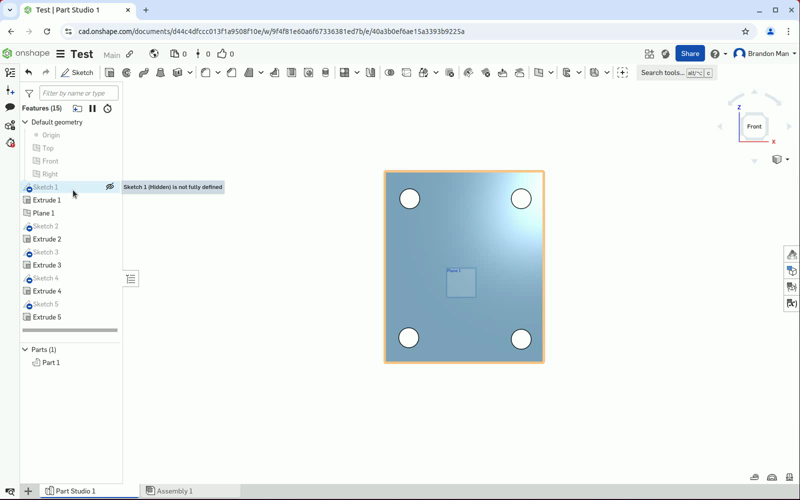
click(73, 189)
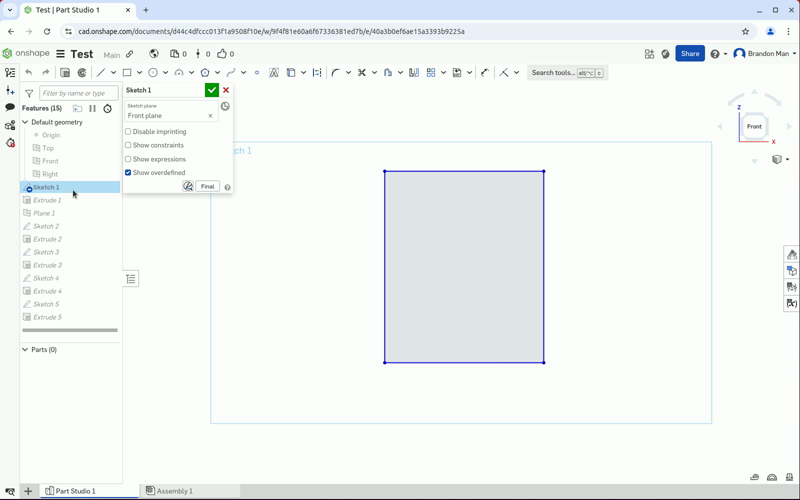
mouse_move(229, 92)
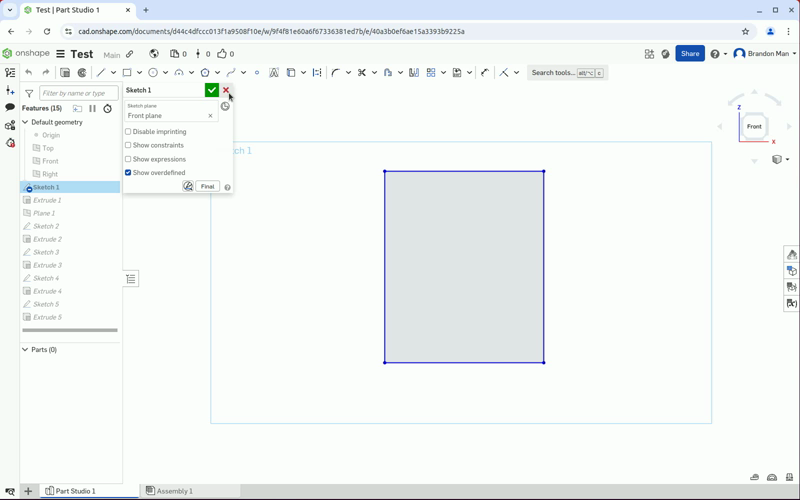
click(229, 92)
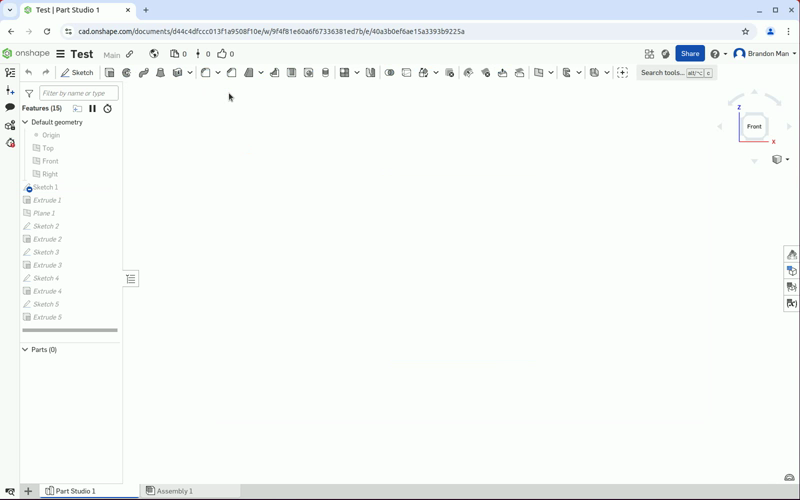
key(shift+s)
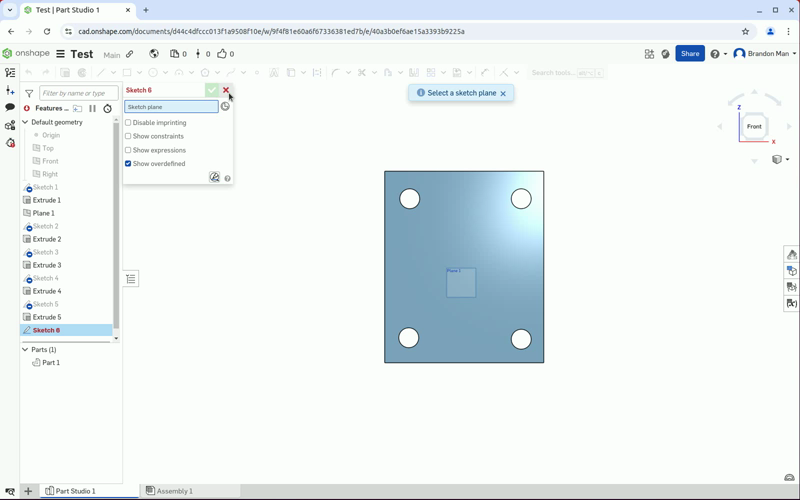
mouse_move(69, 215)
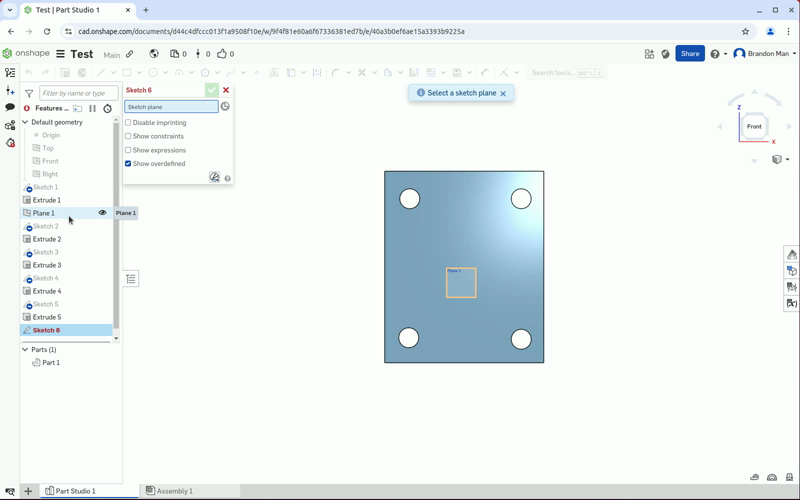
click(69, 215)
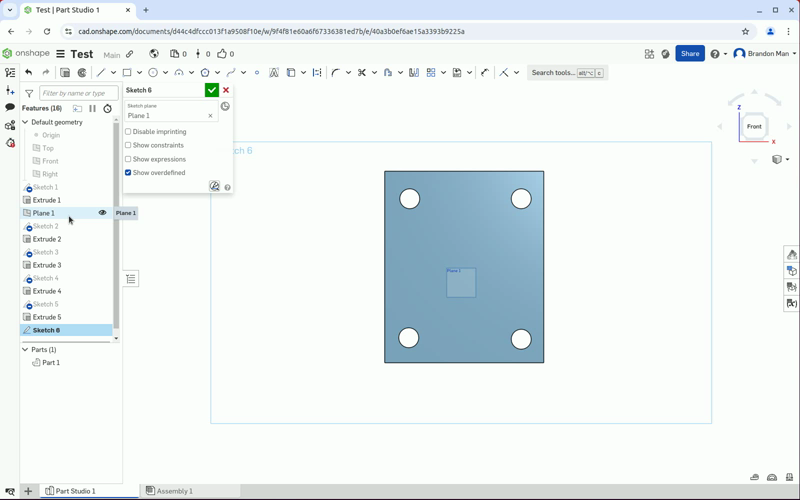
mouse_move(73, 352)
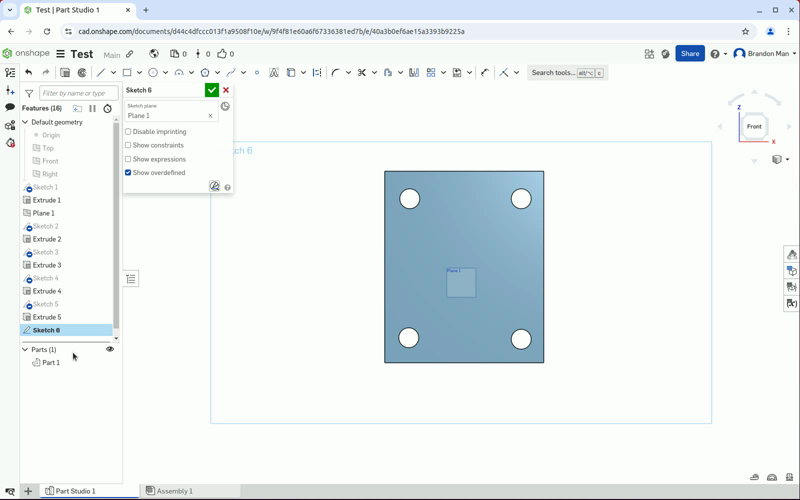
key(y)
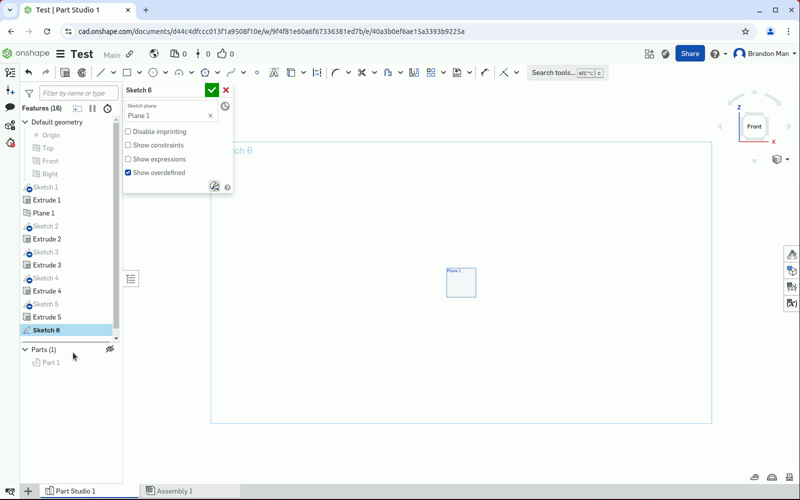
key(c)
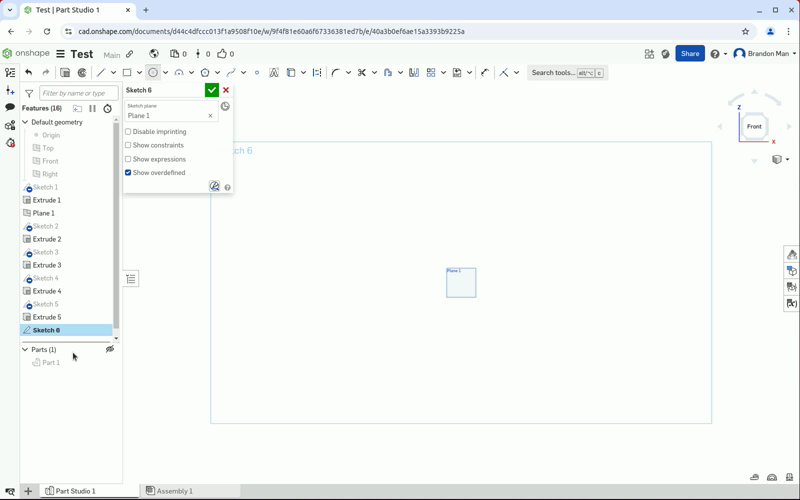
key_down(shift)
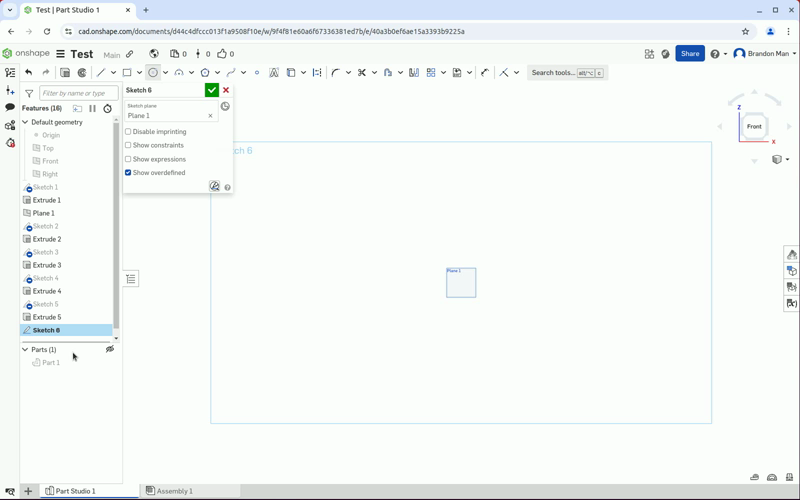
mouse_move(461, 264)
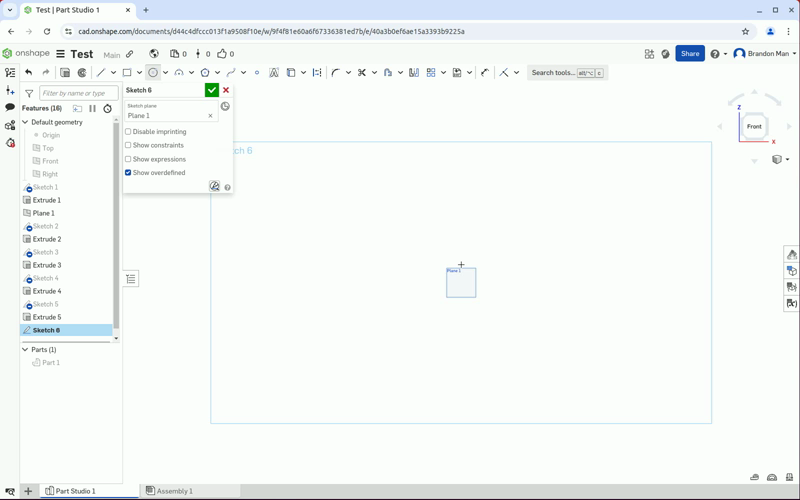
click(461, 264)
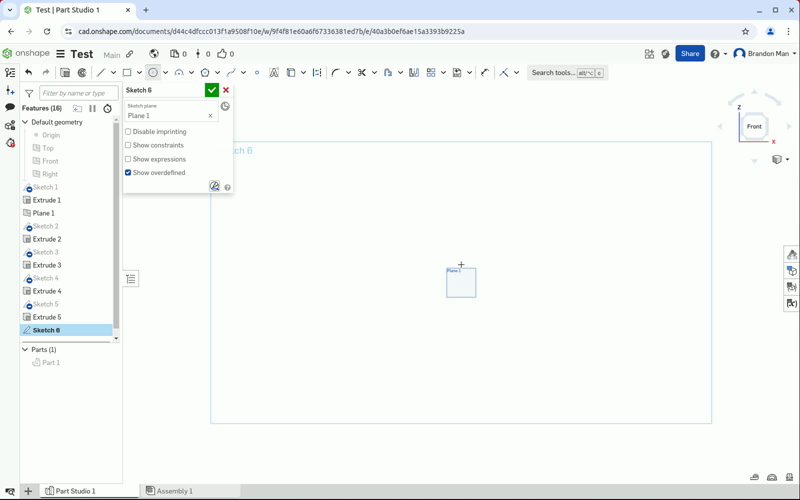
key_up(shift)
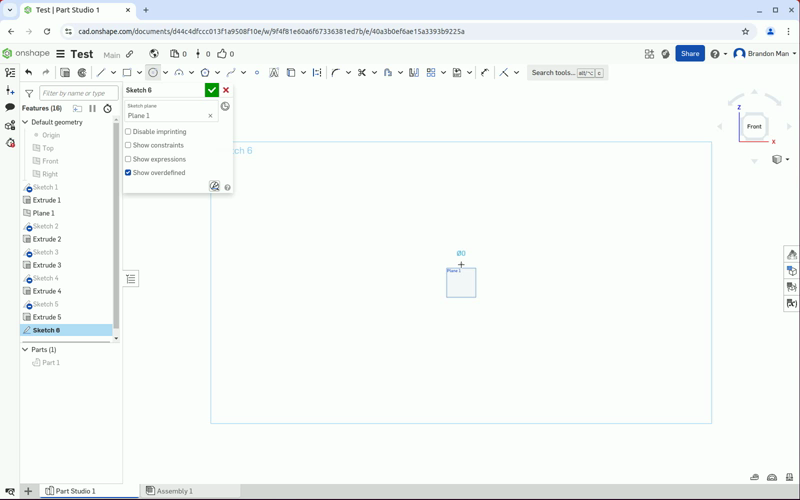
mouse_move(519, 264)
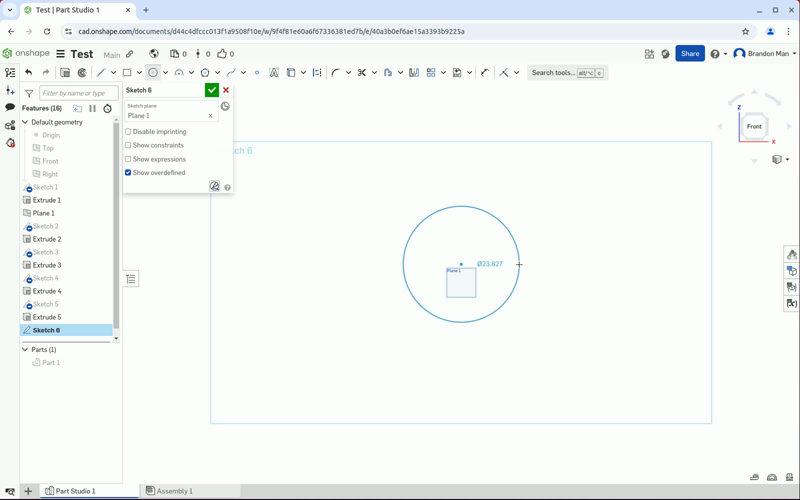
click(519, 264)
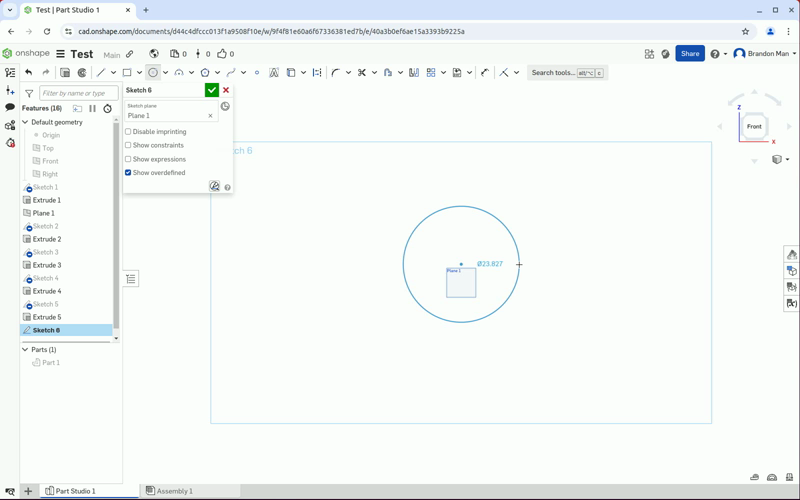
key(esc)
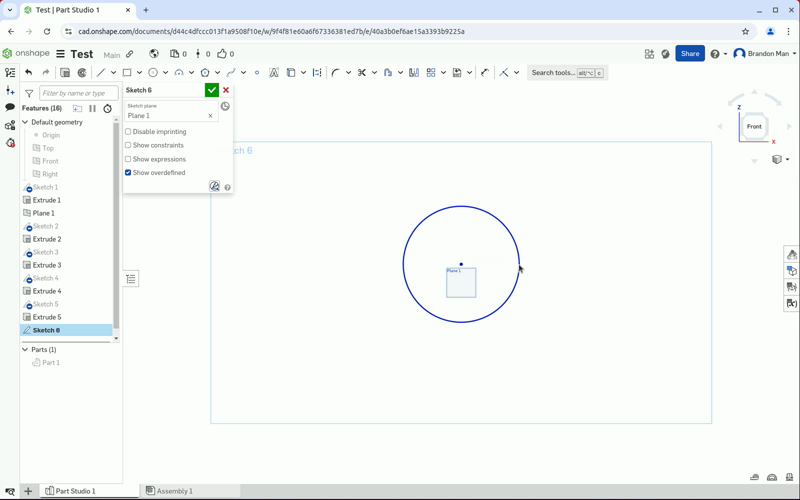
mouse_move(468, 270)
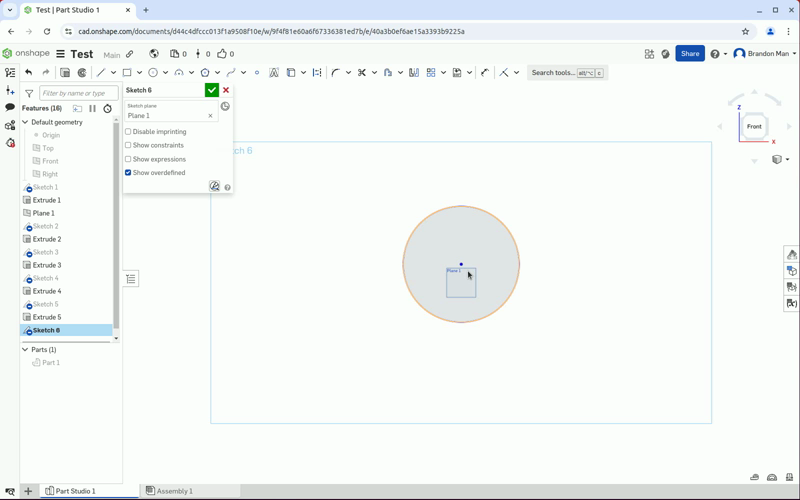
click(468, 270)
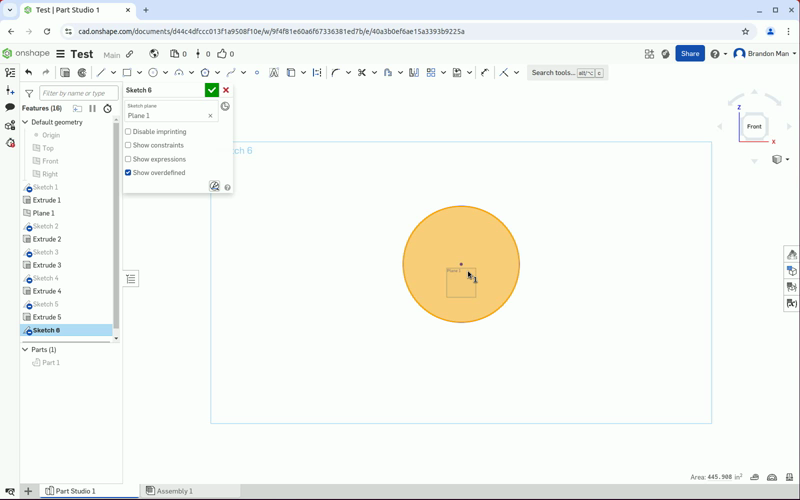
mouse_move(73, 352)
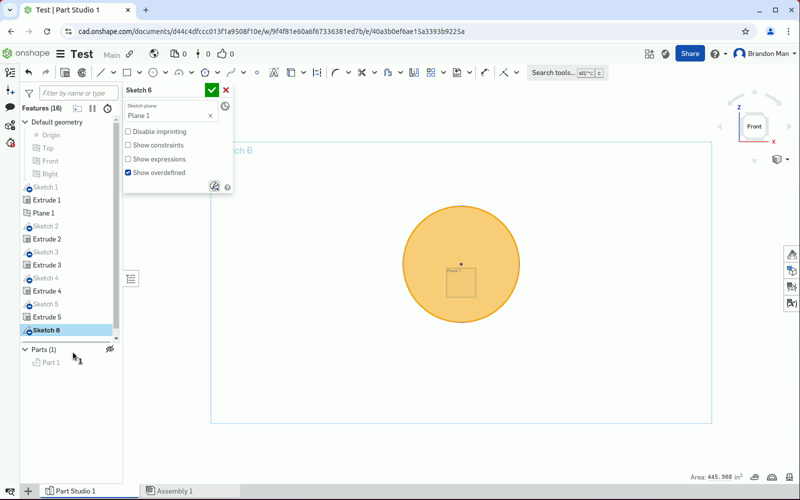
key(shift+y)
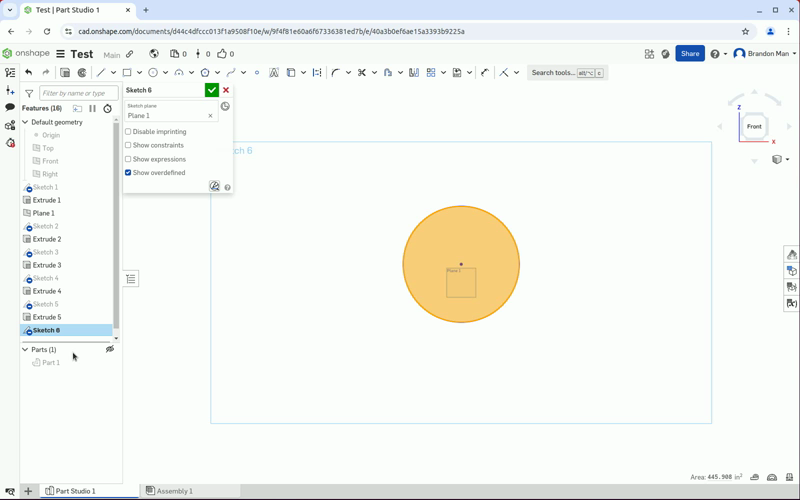
key(shift+e)
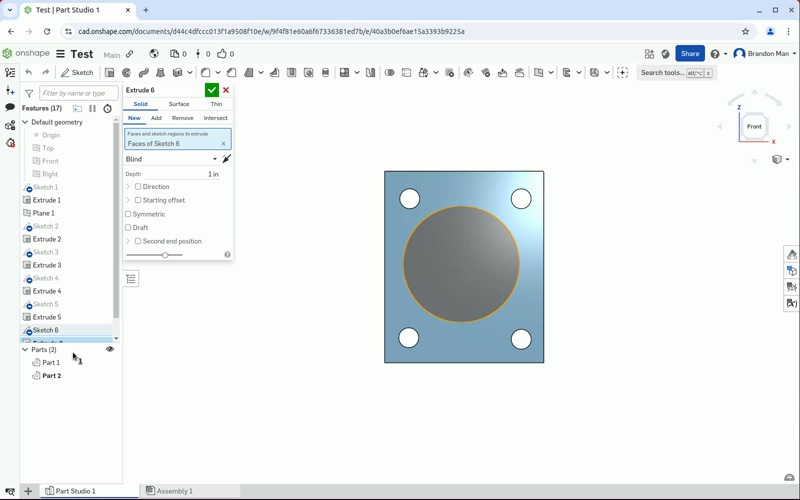
mouse_move(143, 106)
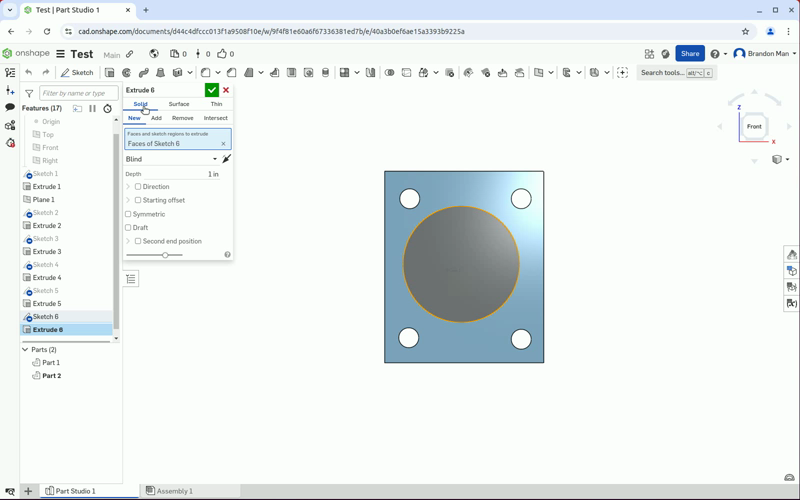
click(143, 106)
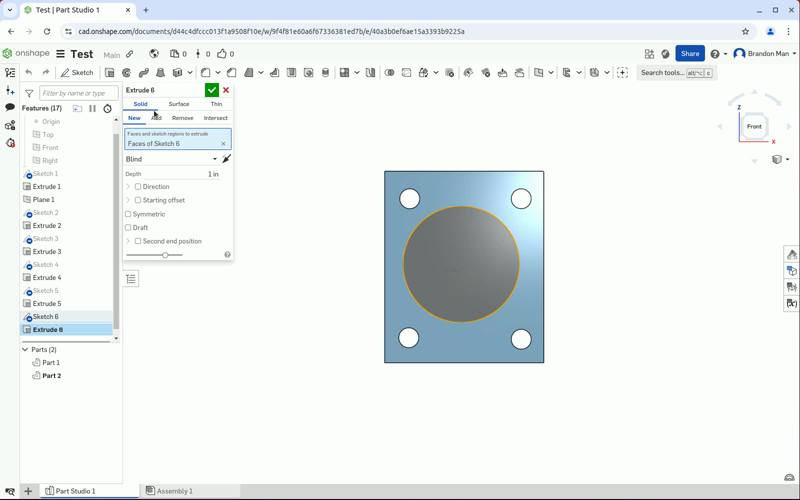
mouse_move(186, 120)
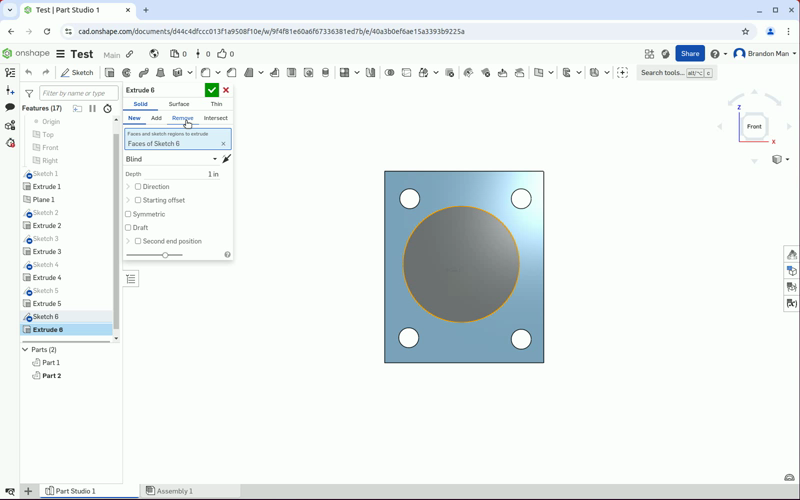
click(186, 120)
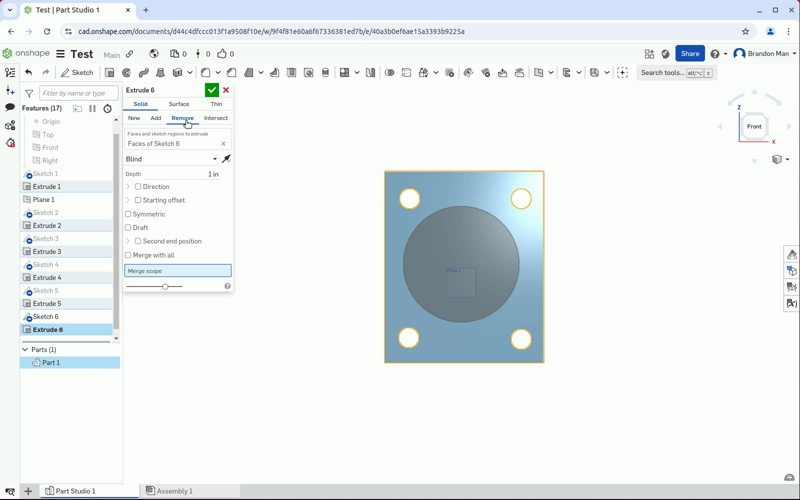
key(tab, 4)
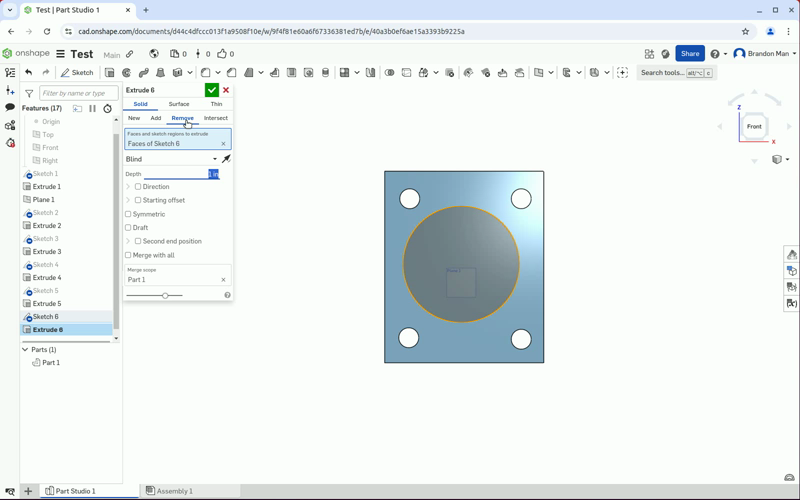
text(3.851)
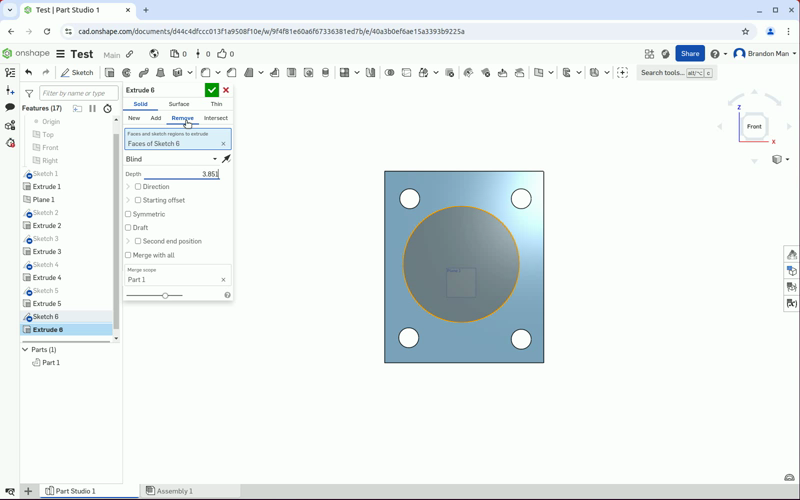
key(tab, 6)
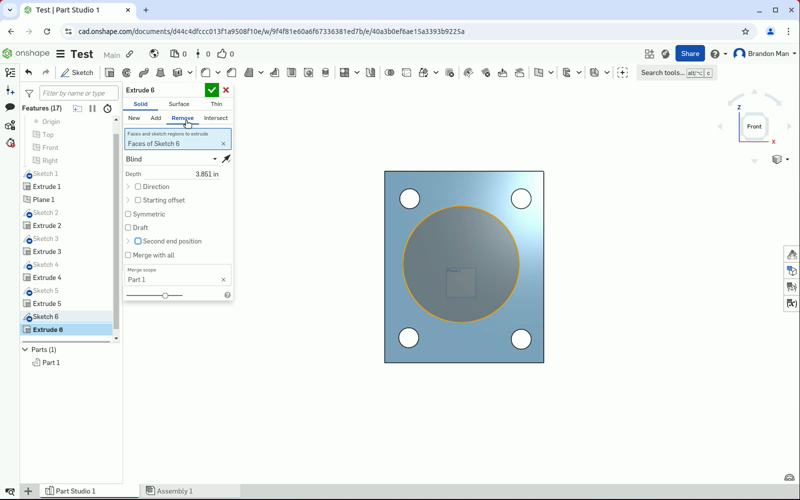
key(space)
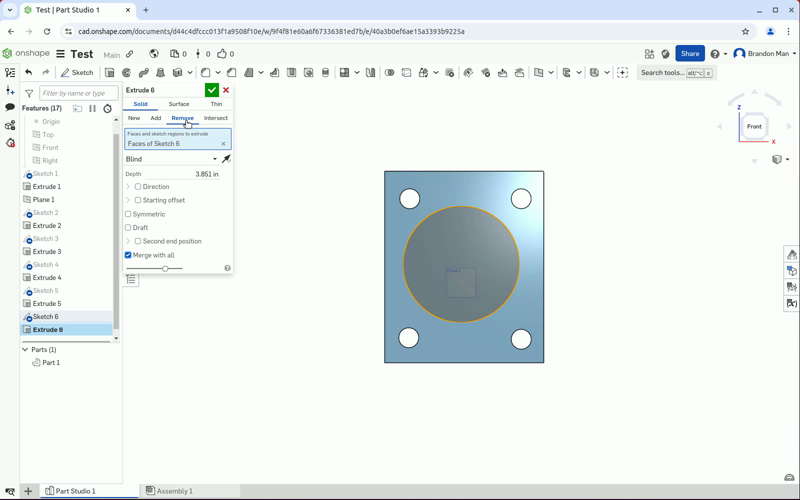
key(enter)
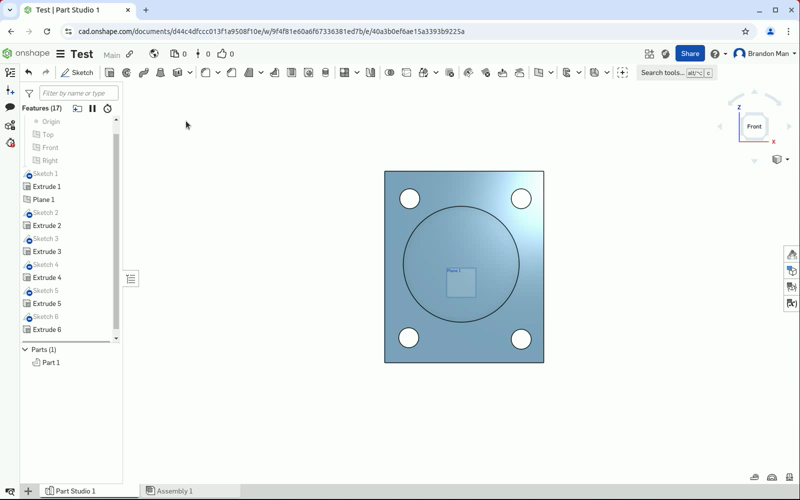
key(shift+h)
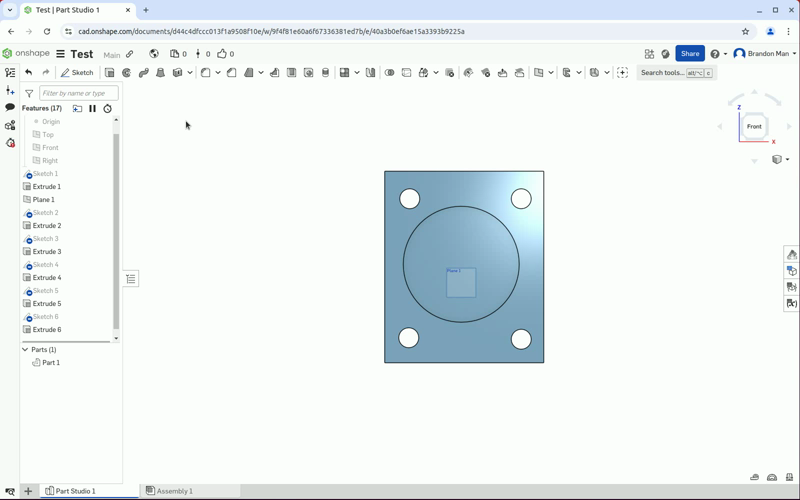
key(shift+h)
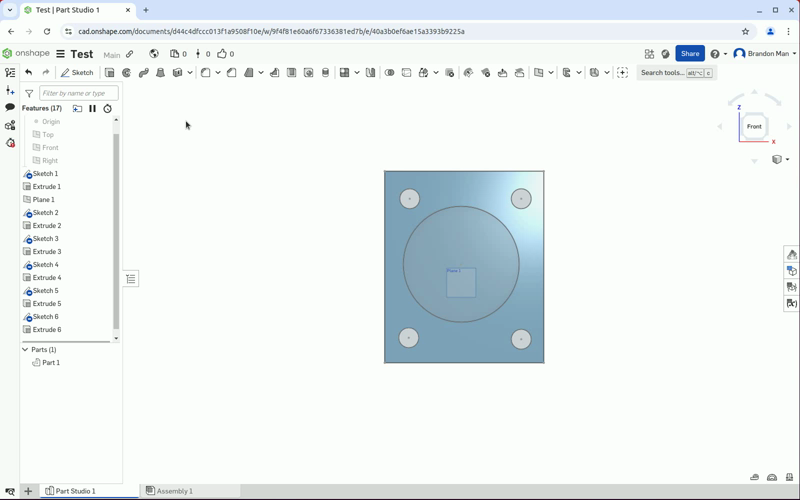
key(shift+7)
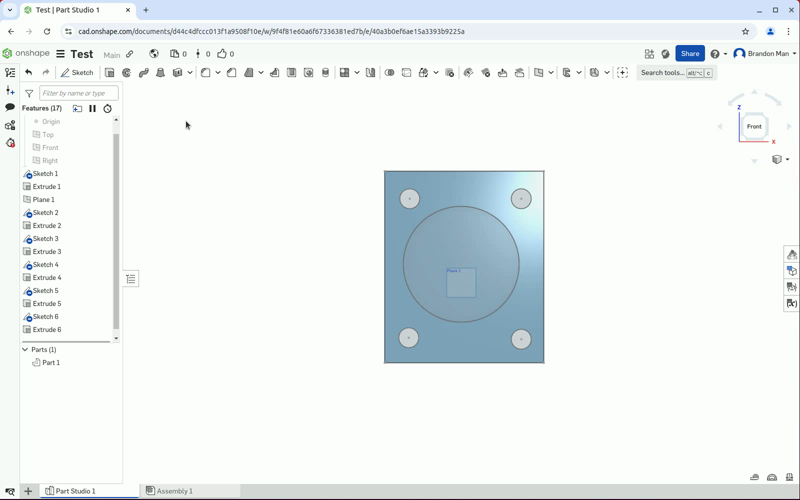
key(left, 2)
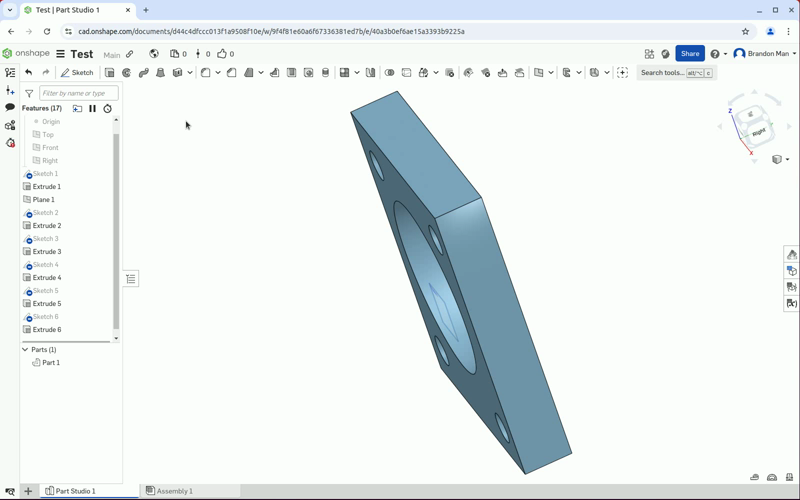
key(down, 2)
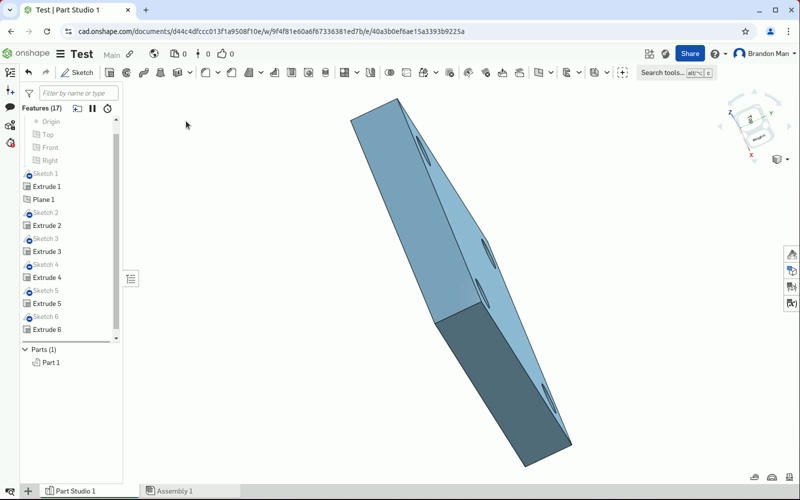
key(up, 2)
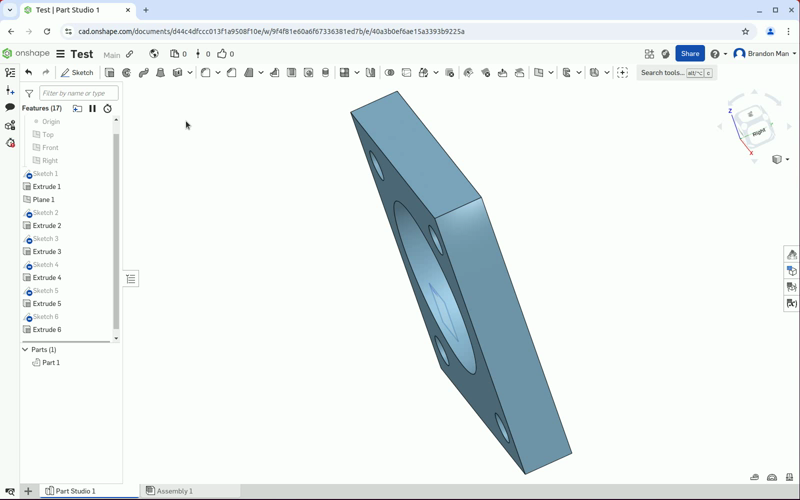
key(right, 2)
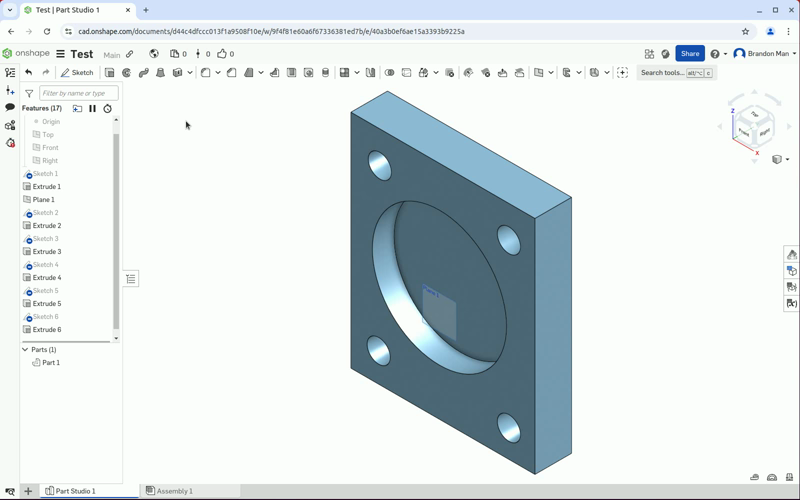
mouse_move(69, 176)
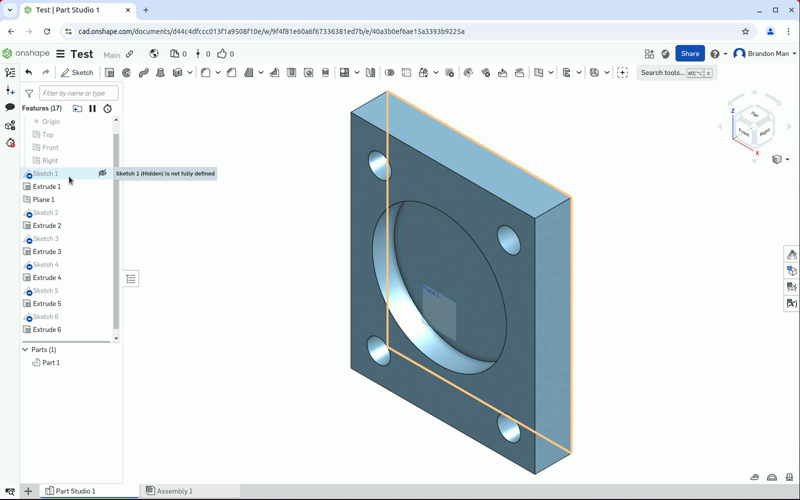
click(69, 176)